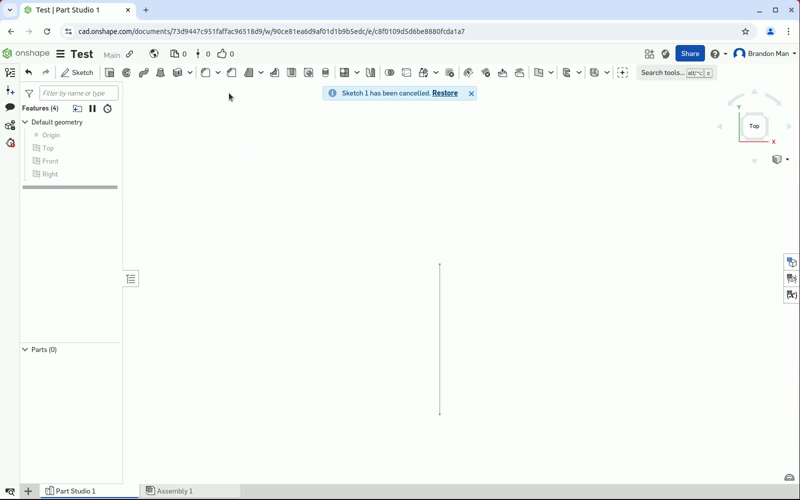
key(shift+h)
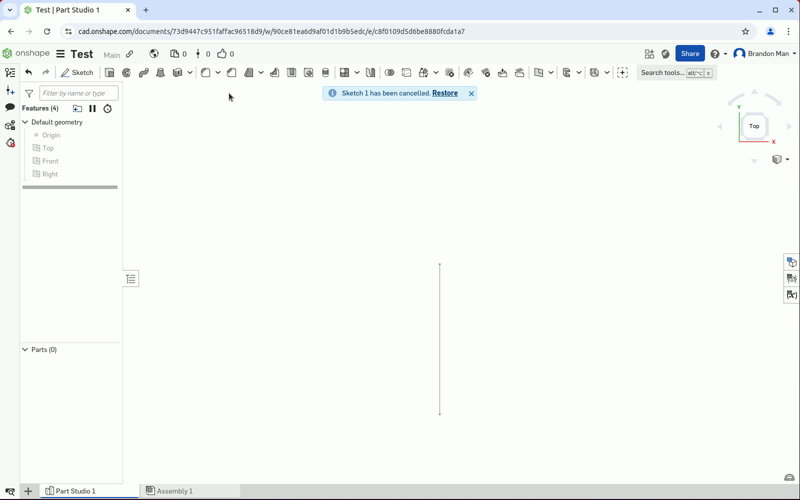
key(shift+s)
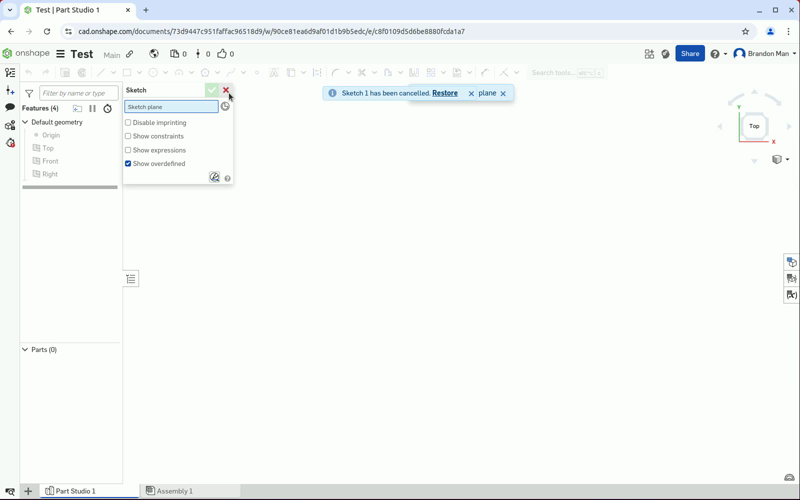
mouse_move(73, 150)
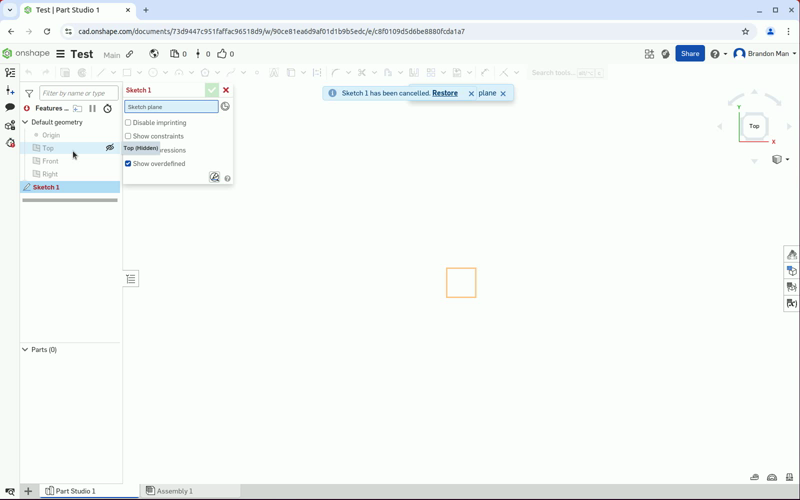
click(73, 150)
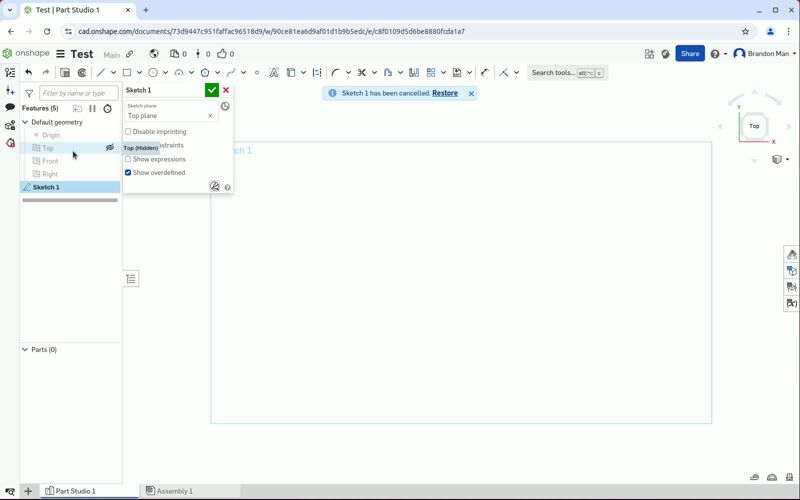
mouse_move(73, 352)
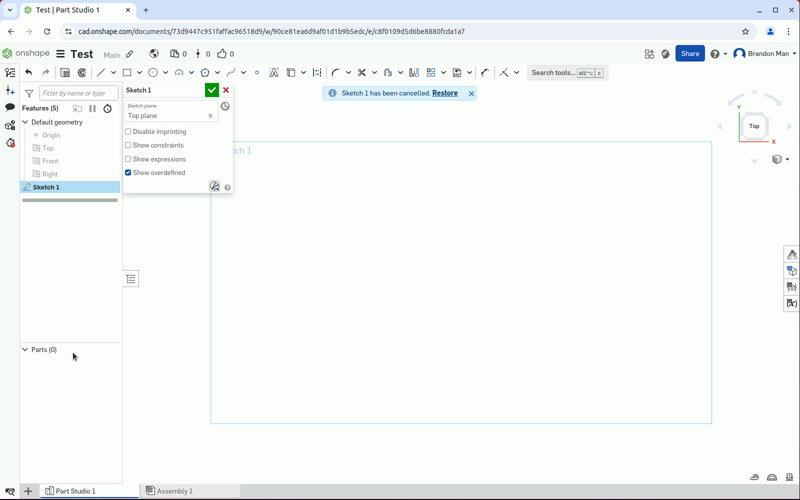
key(y)
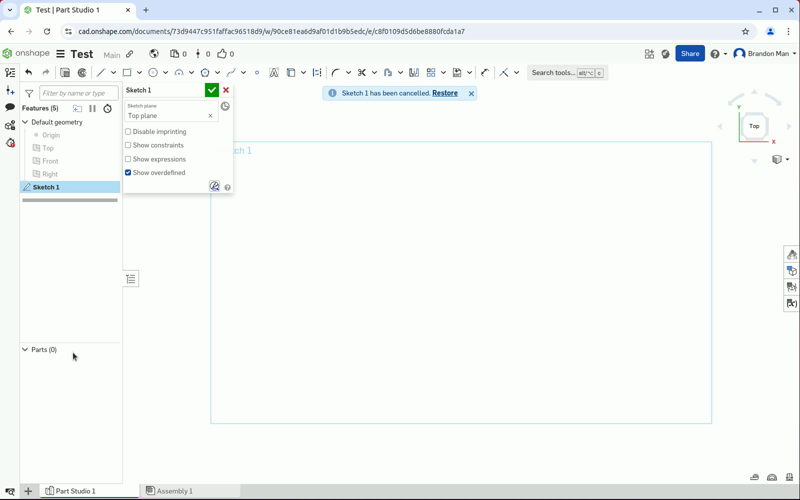
key(l)
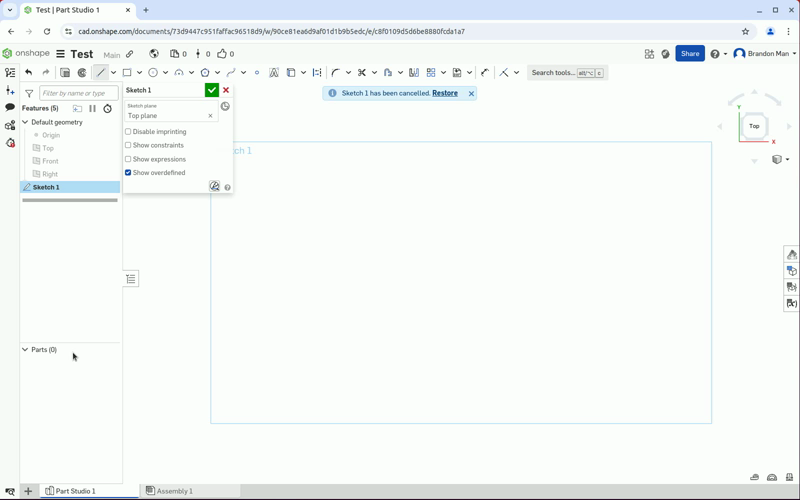
key_down(shift)
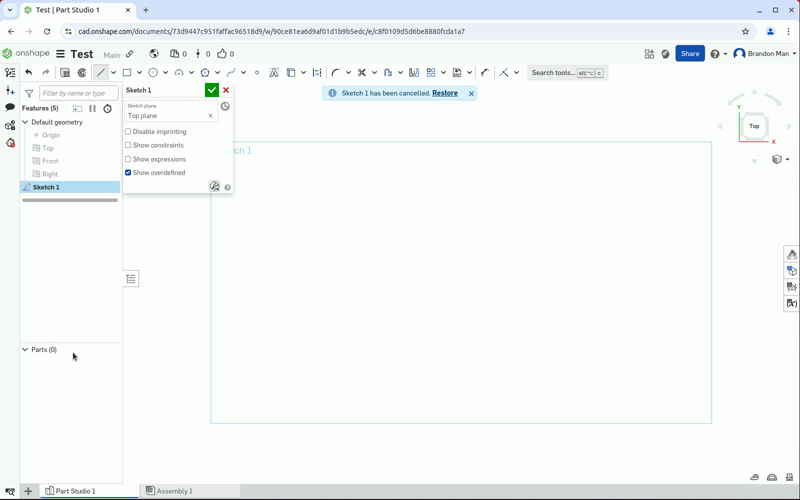
mouse_move(460, 282)
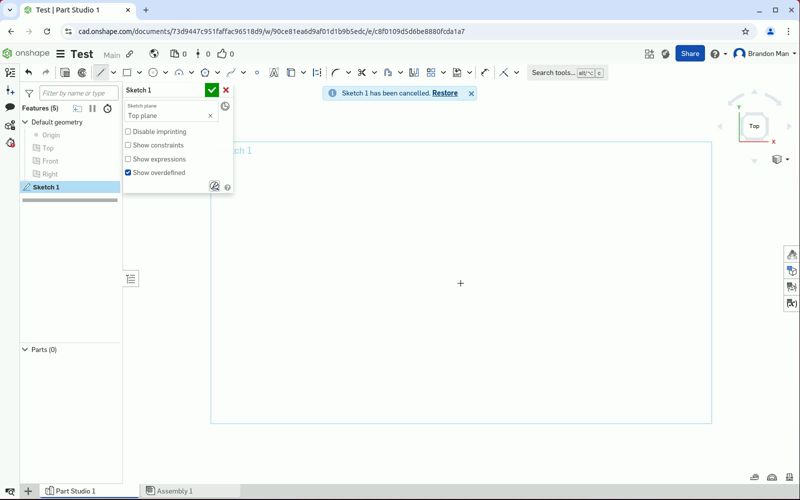
click(460, 282)
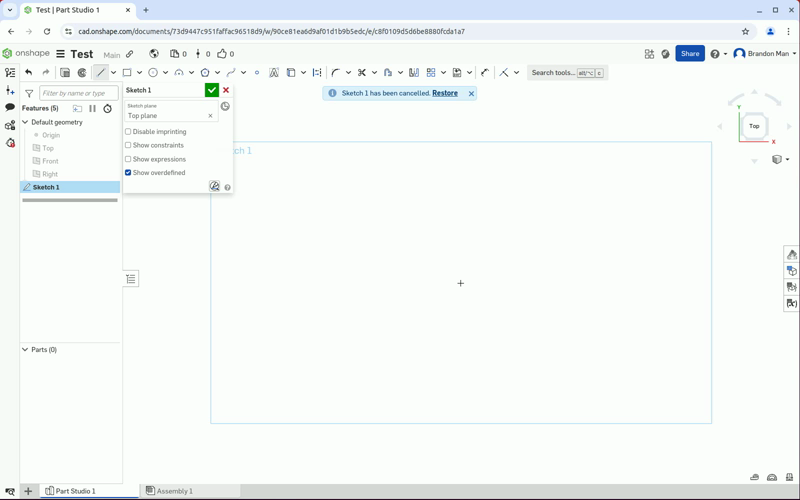
key_up(shift)
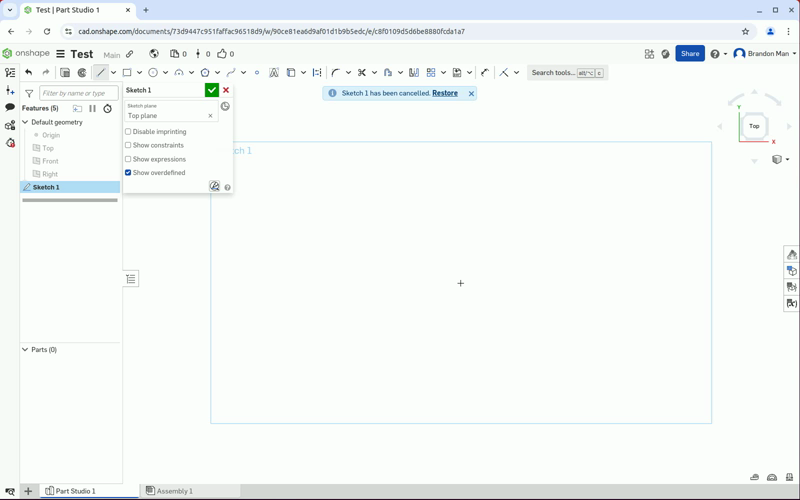
key_down(shift)
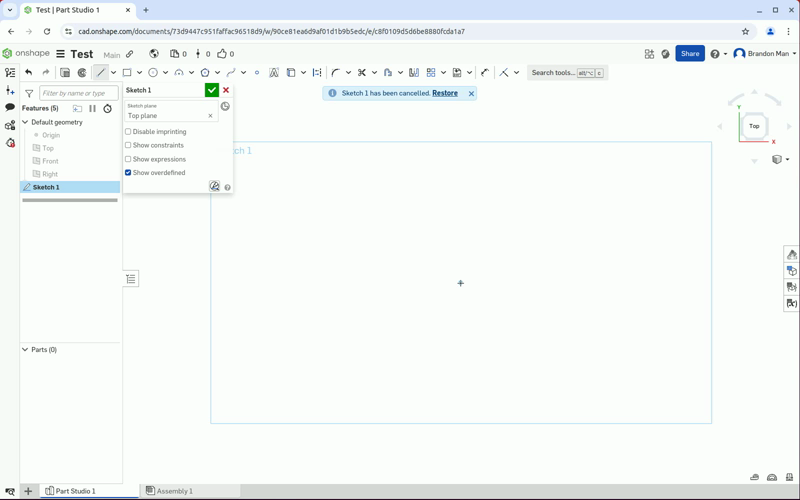
mouse_move(573, 282)
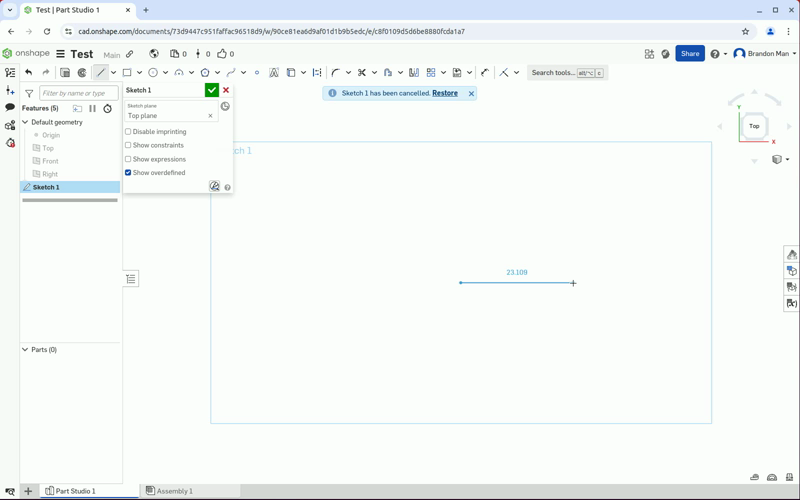
click(573, 282)
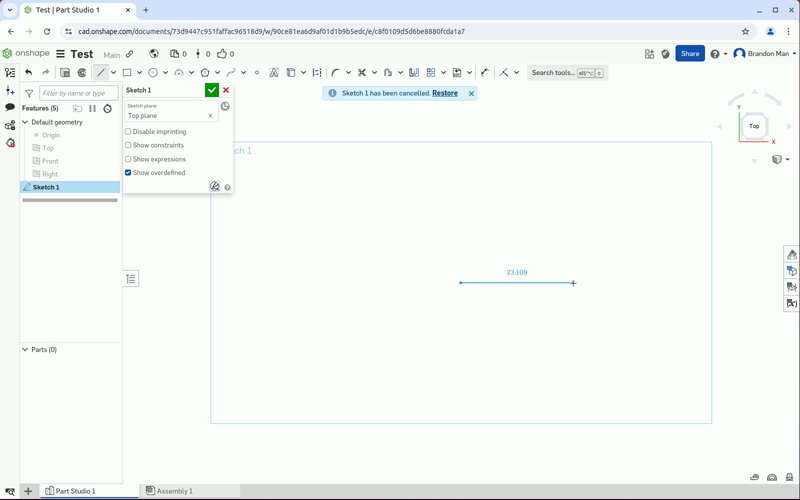
key_up(shift)
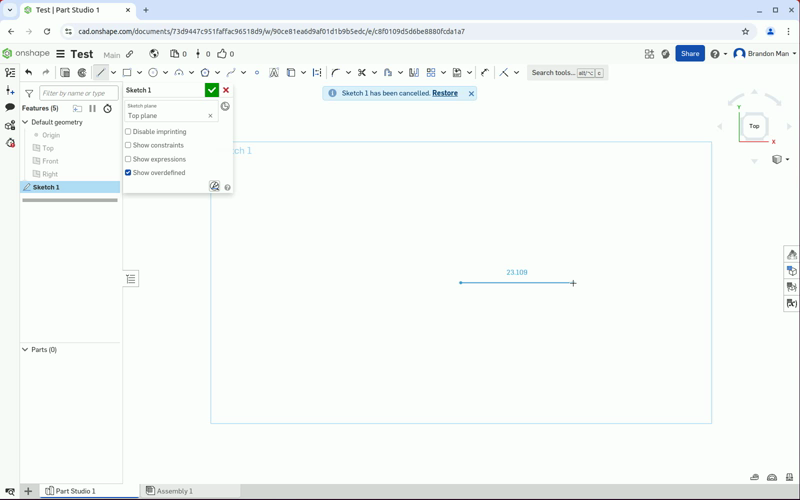
key_down(shift)
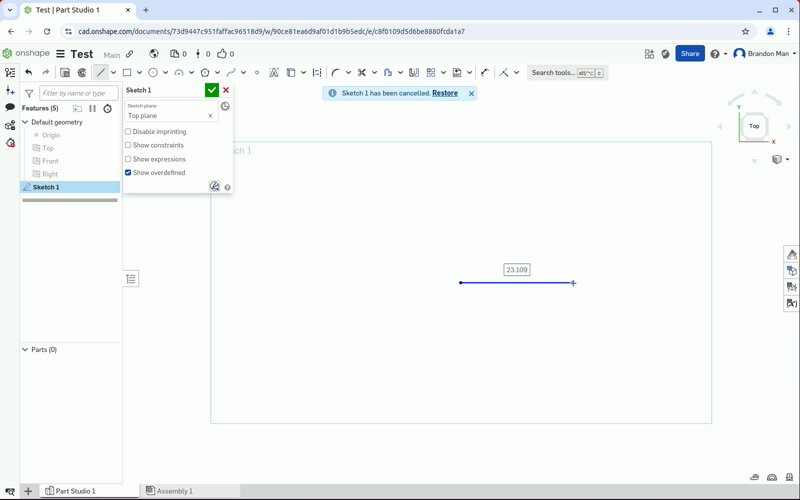
mouse_move(573, 170)
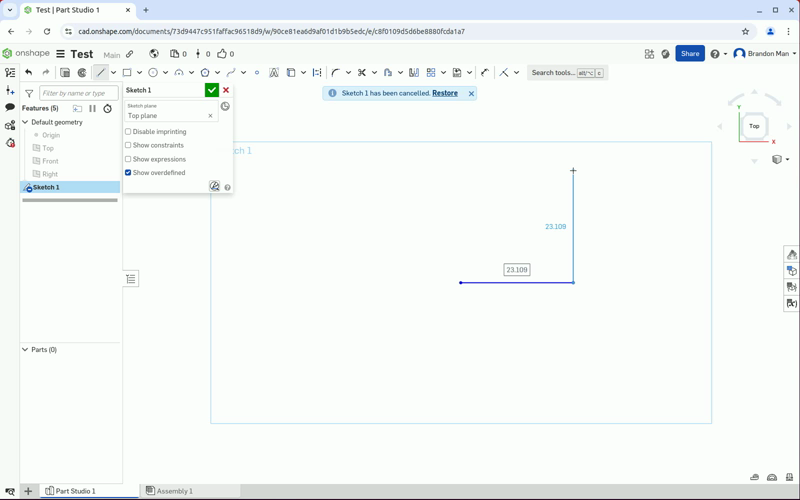
click(573, 170)
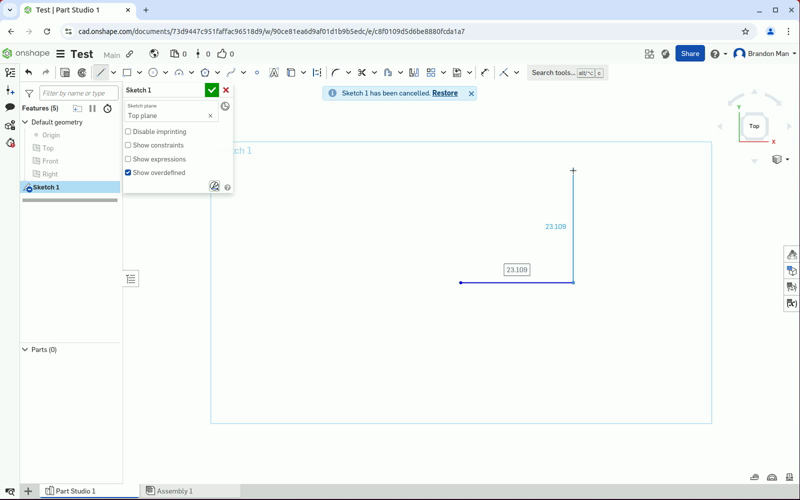
key_up(shift)
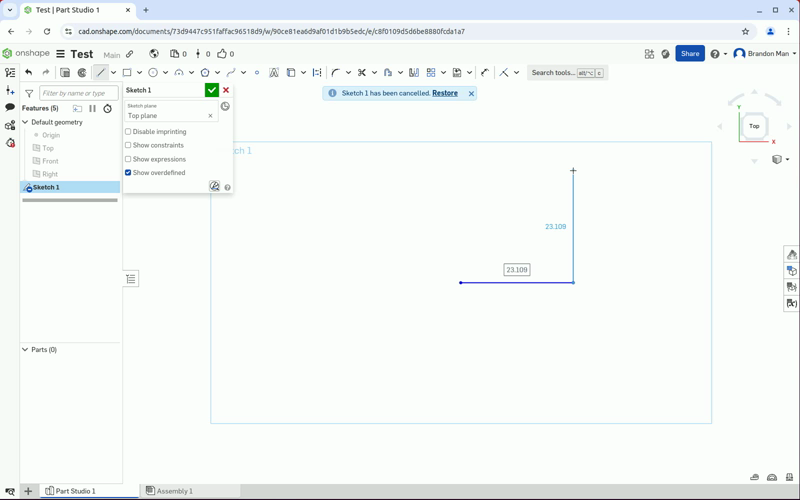
key_down(shift)
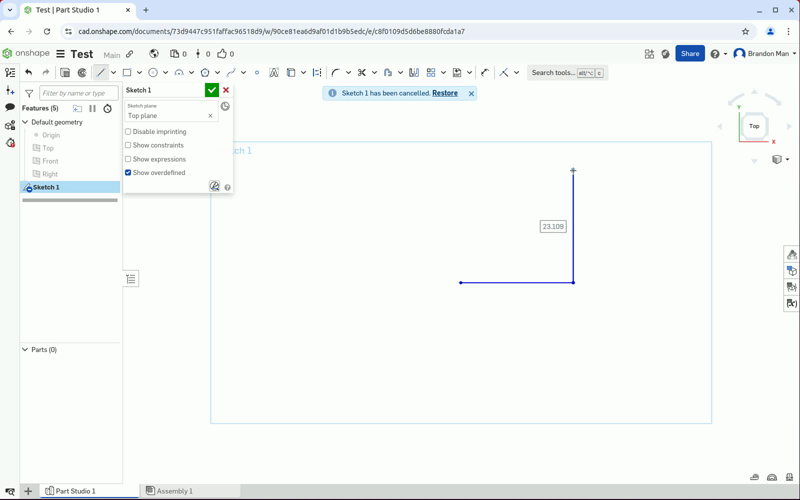
mouse_move(460, 170)
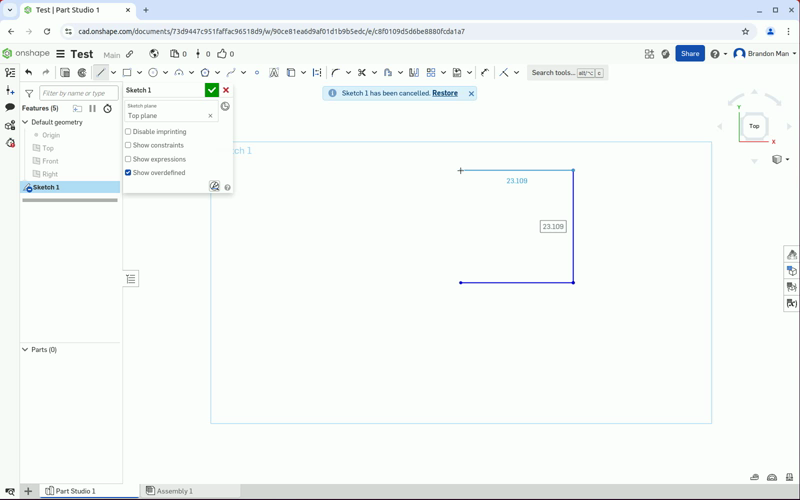
click(460, 170)
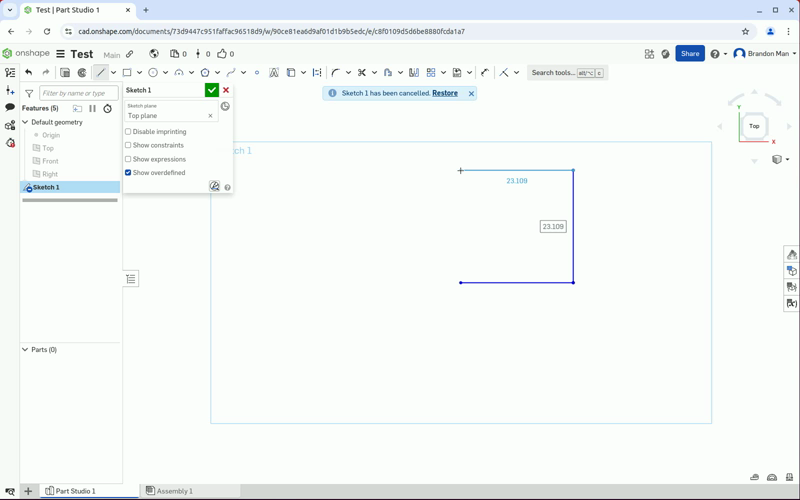
key_up(shift)
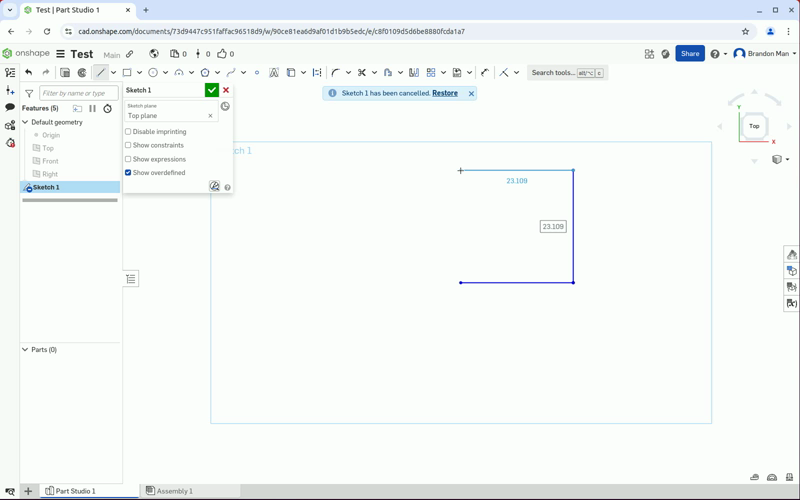
key_down(shift)
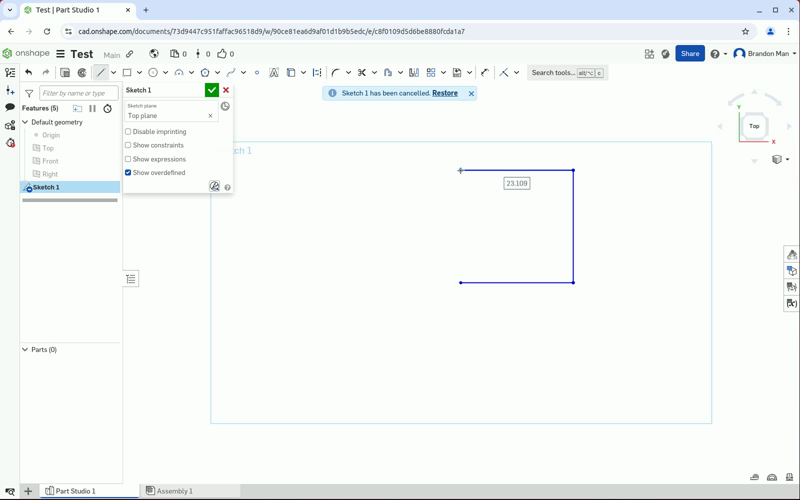
mouse_move(460, 282)
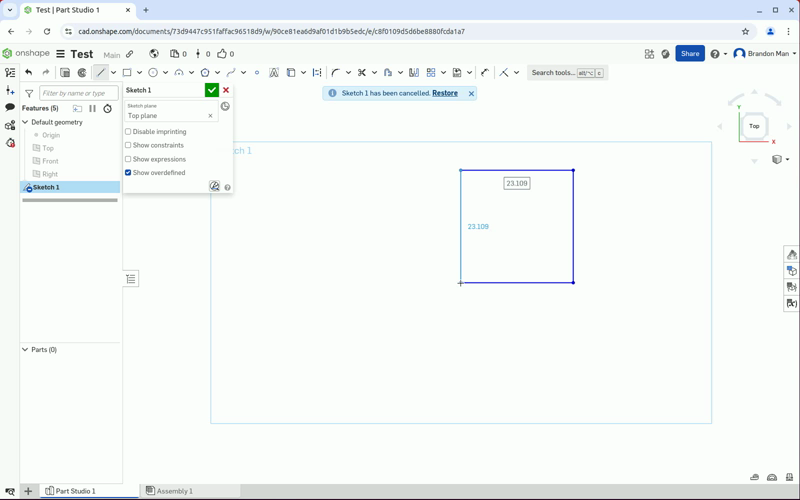
key_up(shift)
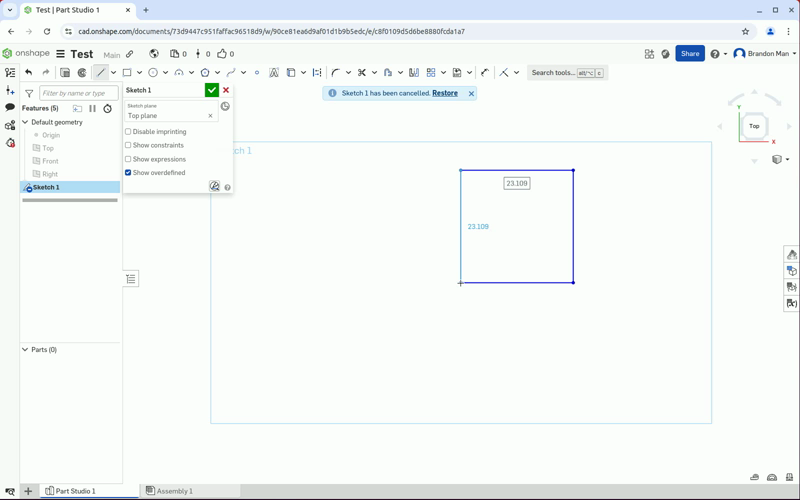
click(460, 282)
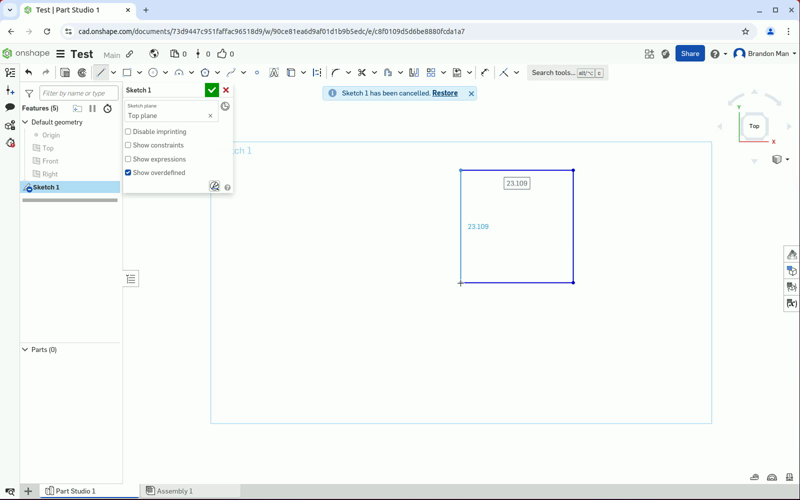
key(esc)
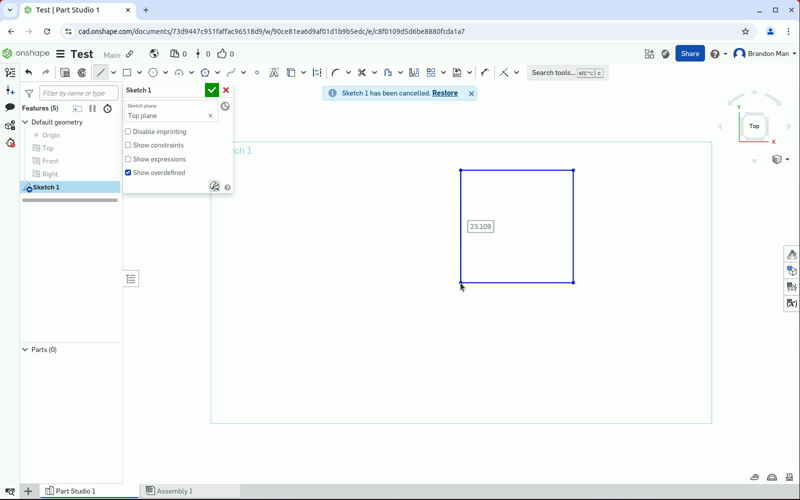
mouse_move(473, 269)
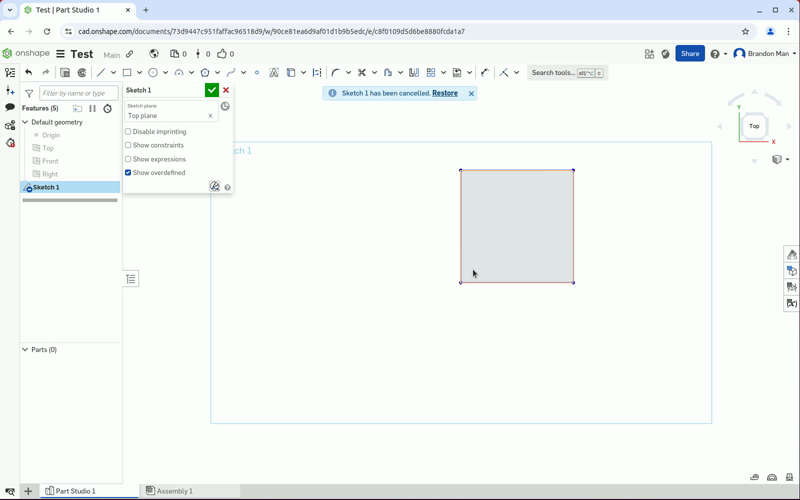
click(473, 269)
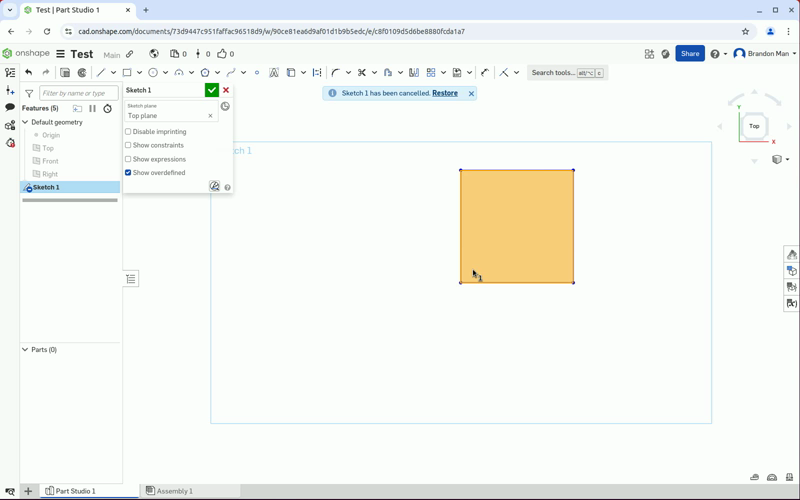
mouse_move(73, 352)
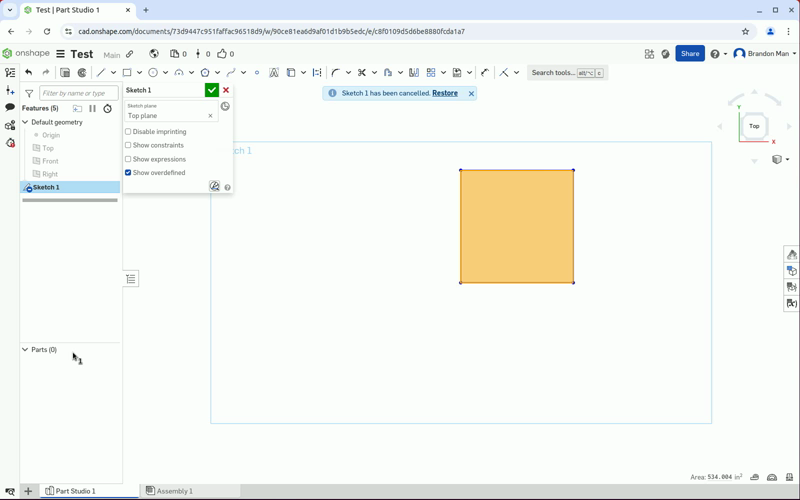
key(shift+y)
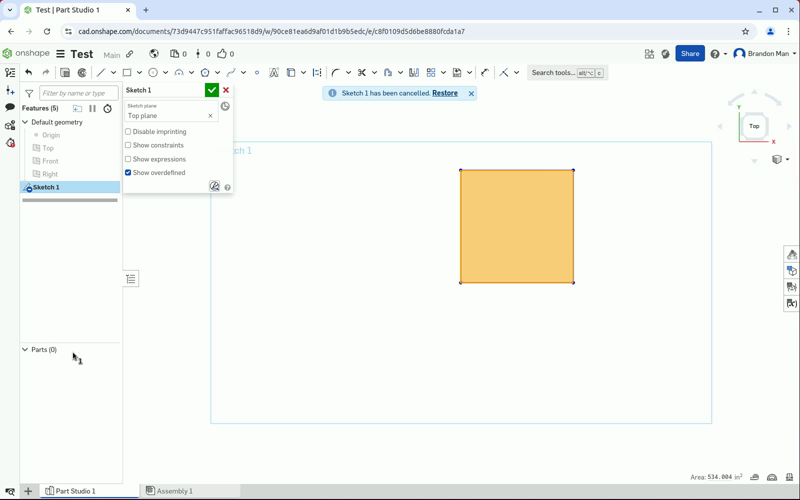
key(shift+e)
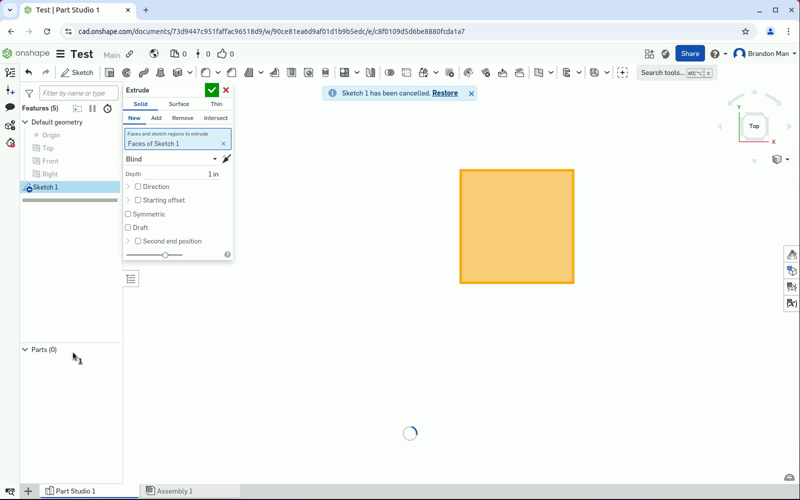
mouse_move(143, 106)
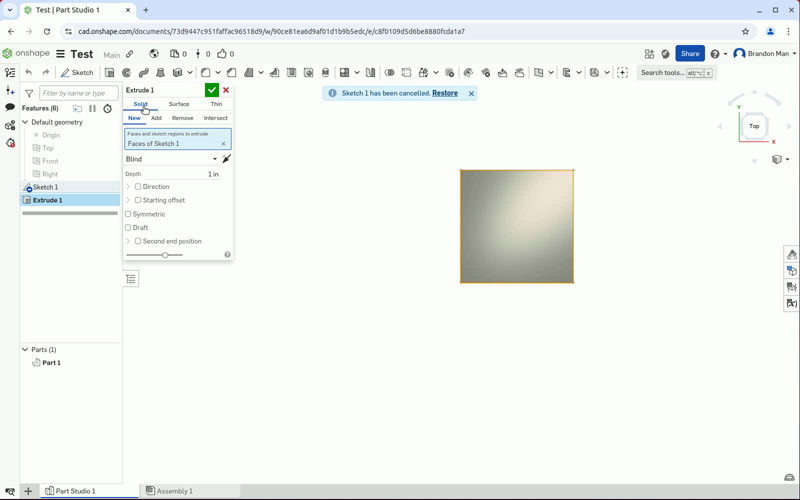
click(143, 106)
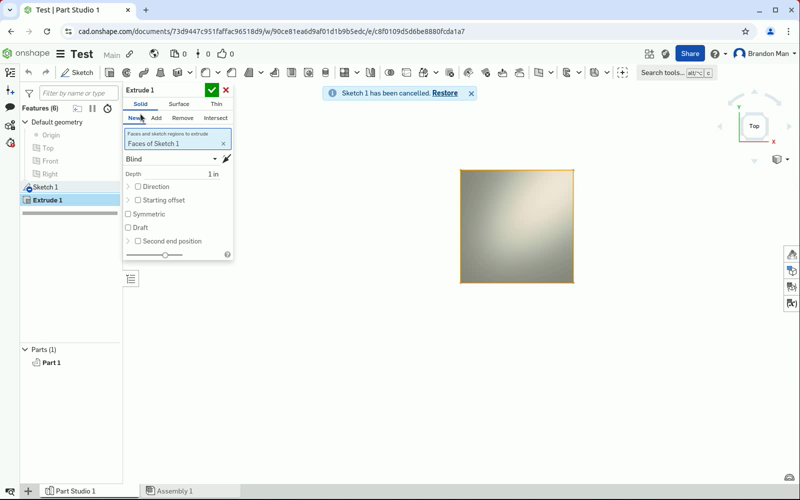
mouse_move(137, 120)
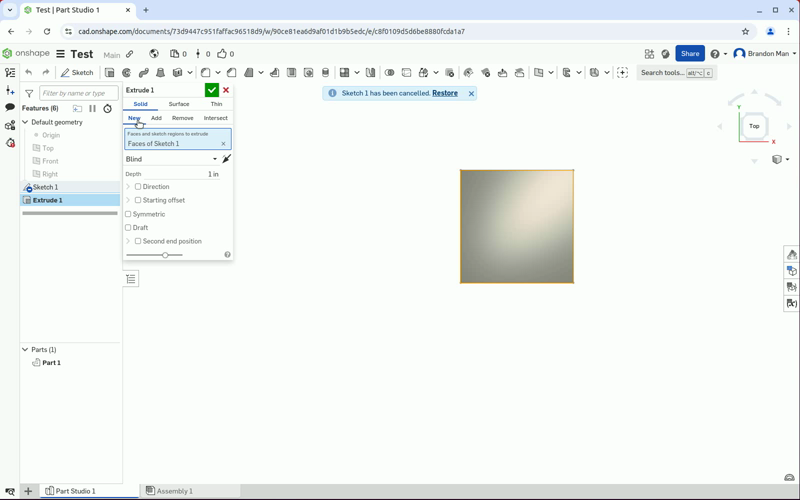
click(137, 120)
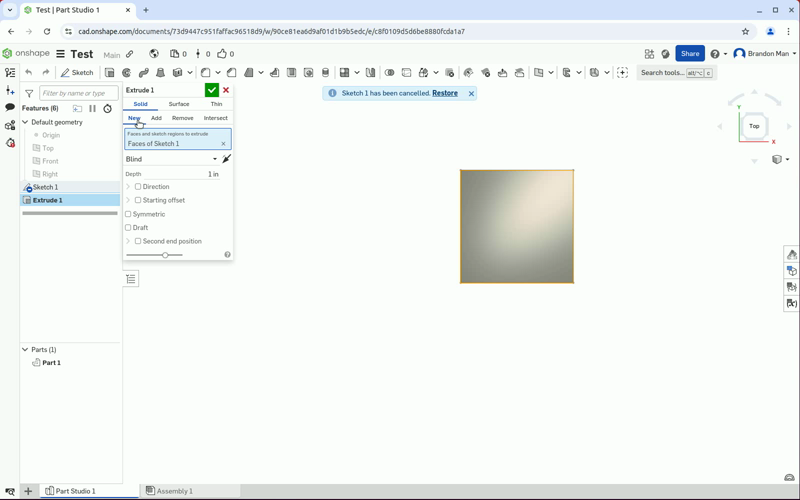
key(tab, 4)
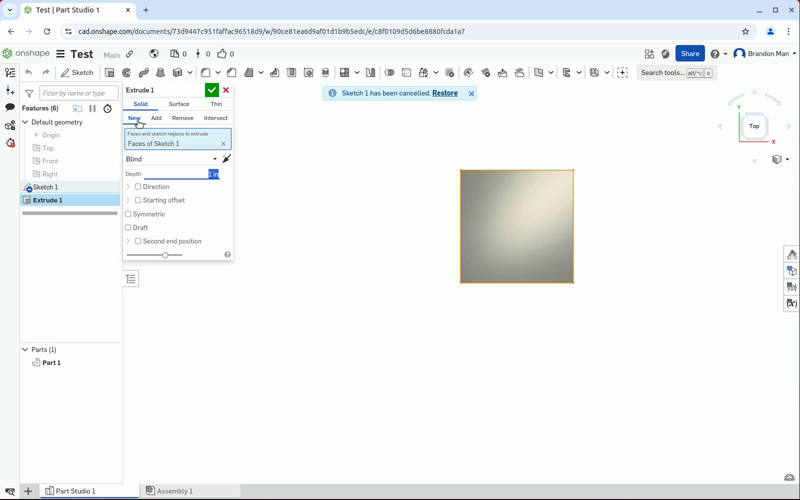
text(0.481)
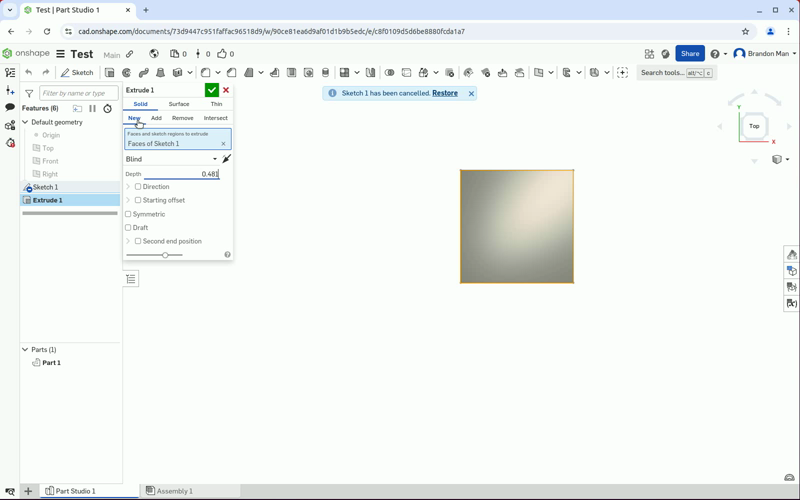
key(enter)
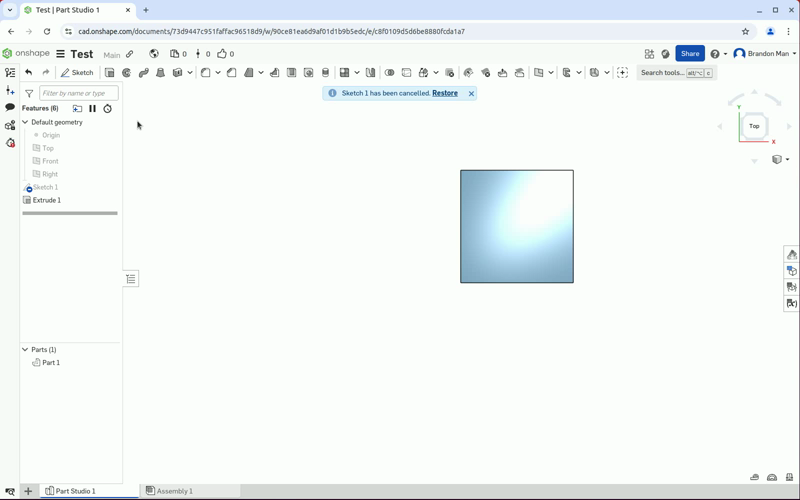
key(shift+h)
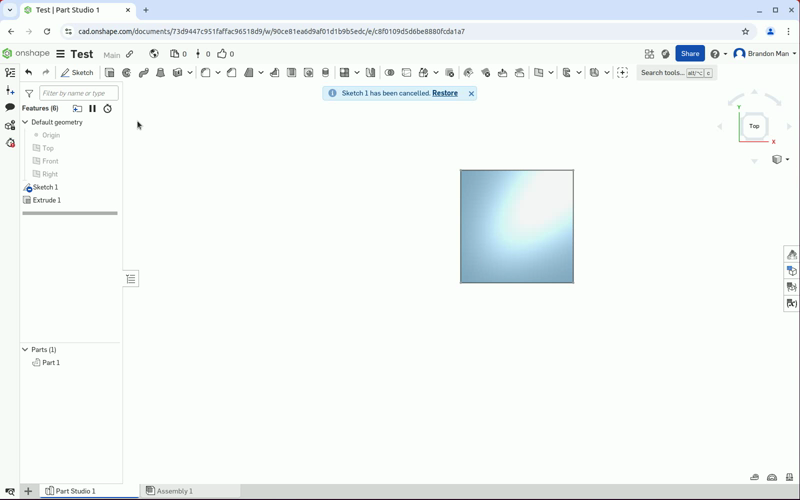
key(shift+h)
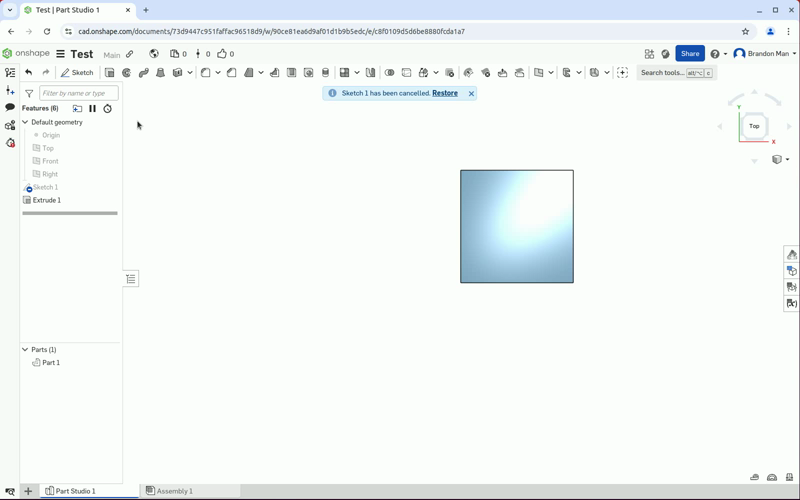
mouse_move(73, 189)
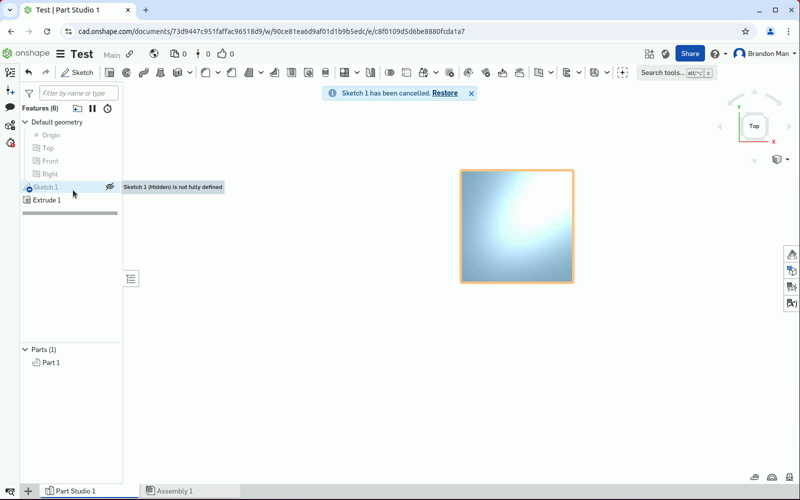
click(73, 189)
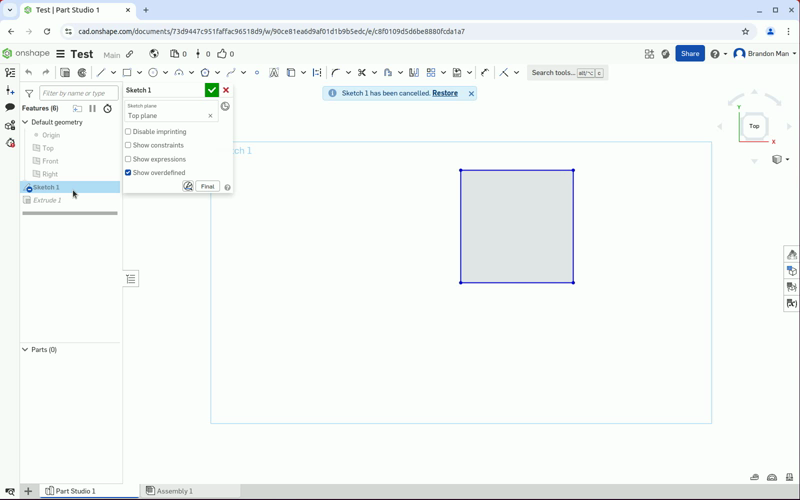
mouse_move(229, 92)
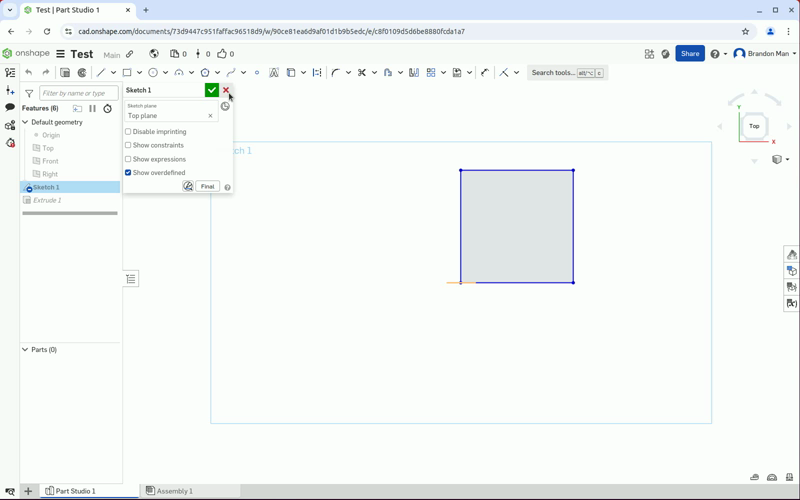
click(229, 92)
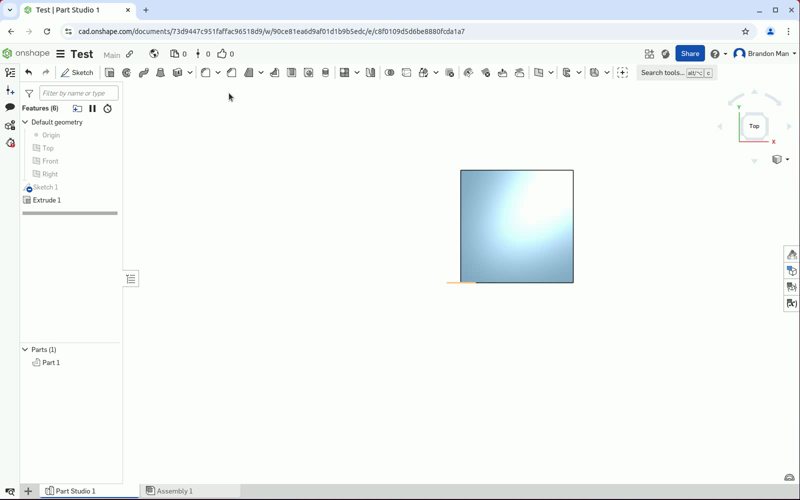
mouse_move(541, 75)
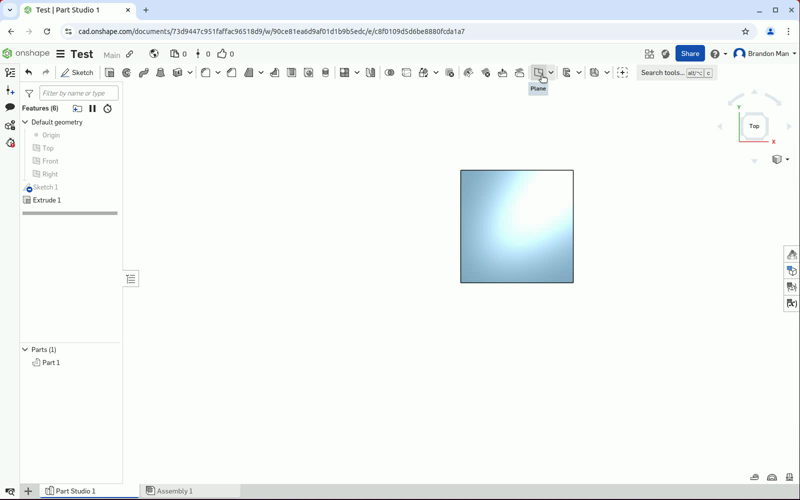
click(541, 75)
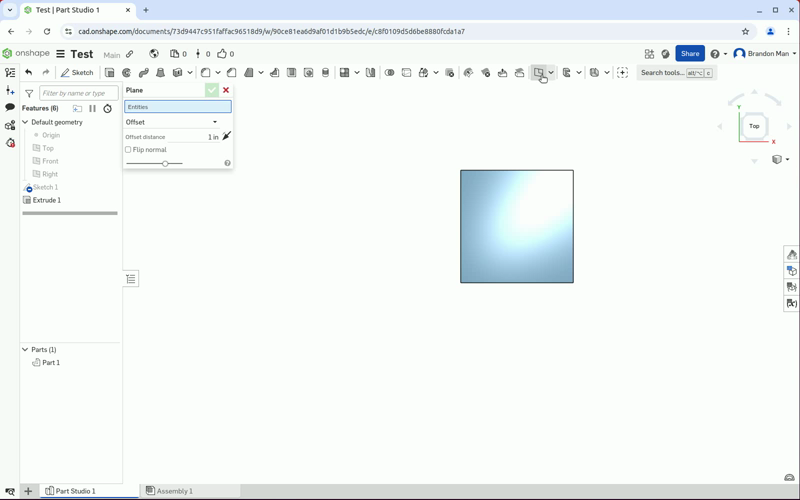
mouse_move(73, 150)
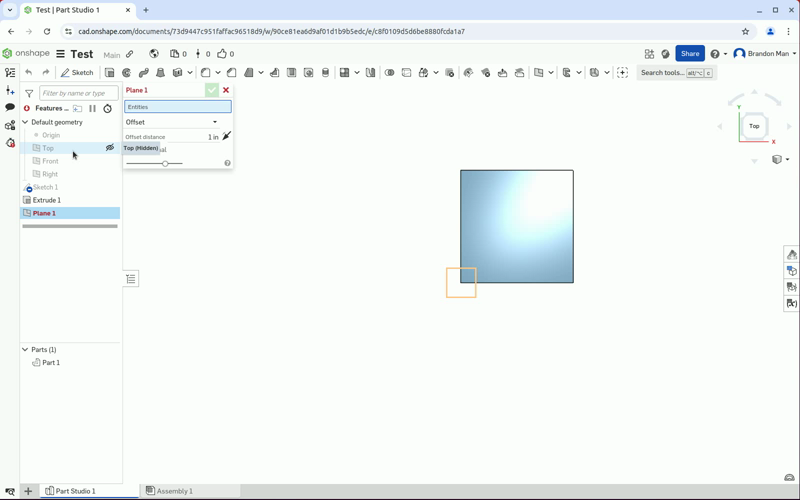
click(73, 150)
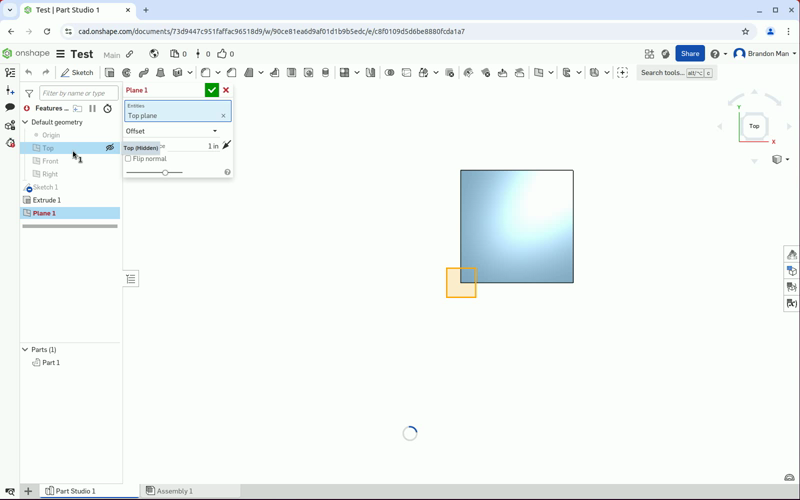
key(tab, 2)
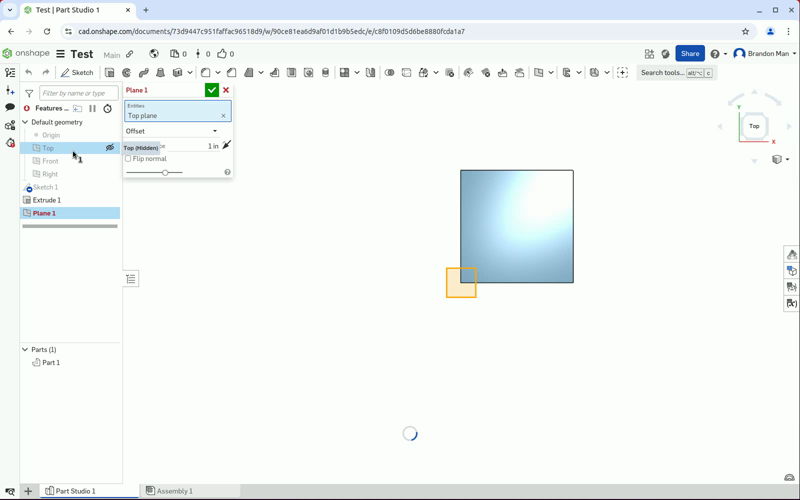
text(0.493)
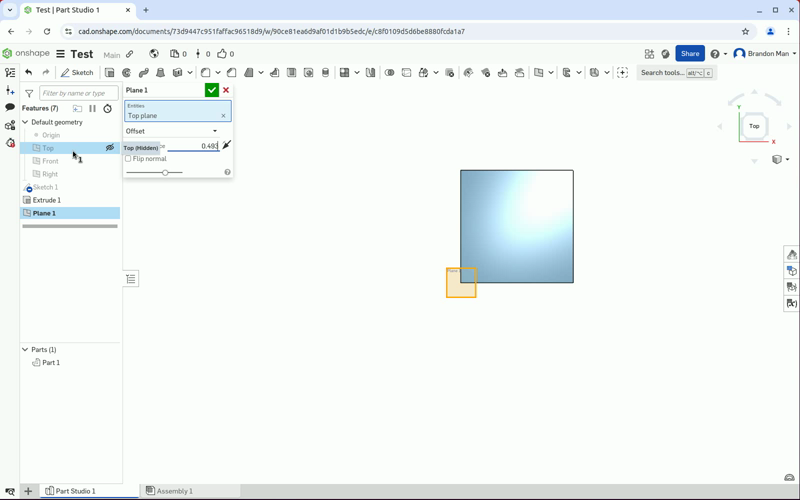
key(enter, 2)
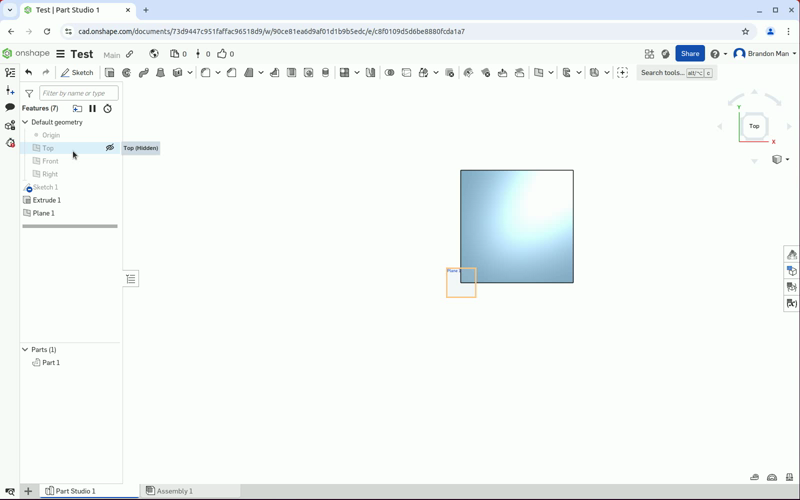
key(shift+s)
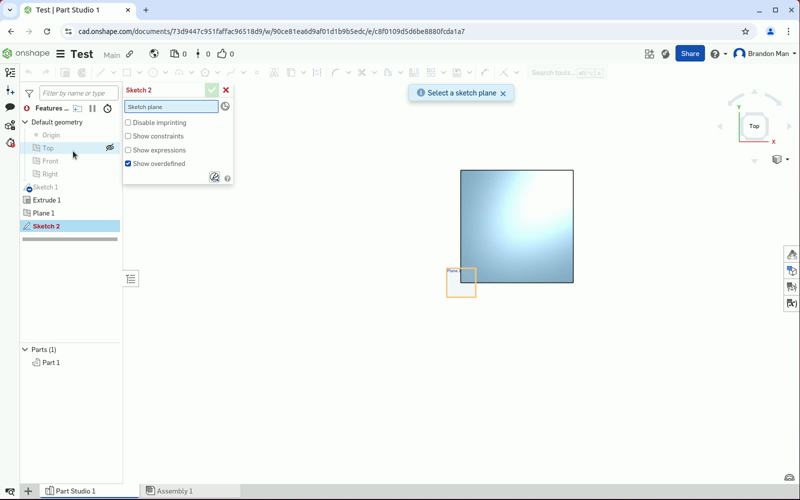
mouse_move(73, 215)
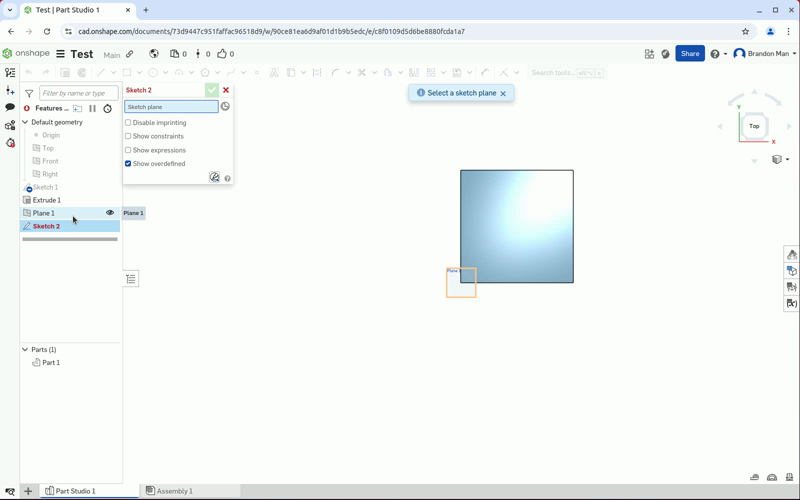
click(73, 215)
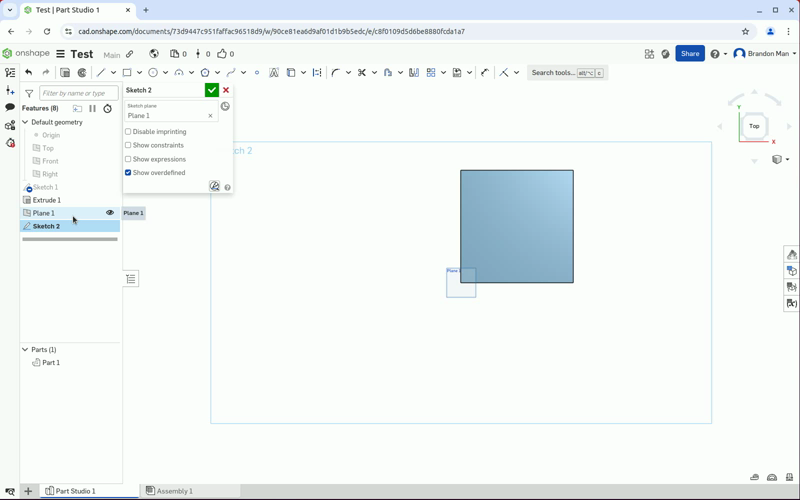
mouse_move(73, 352)
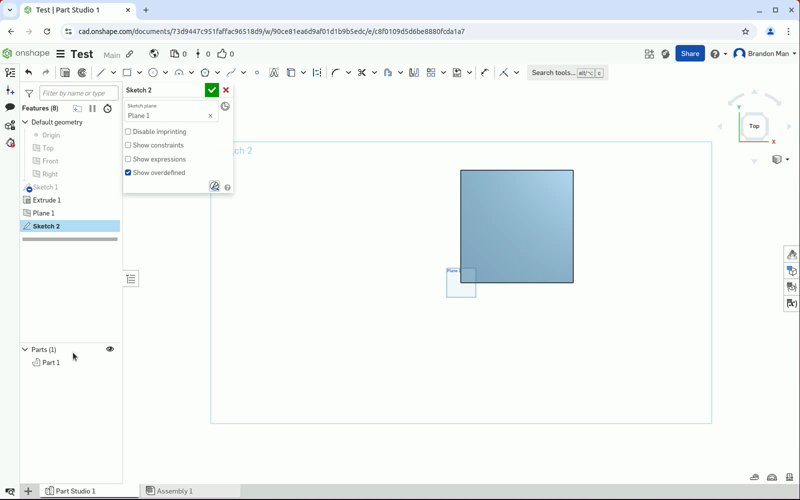
key(y)
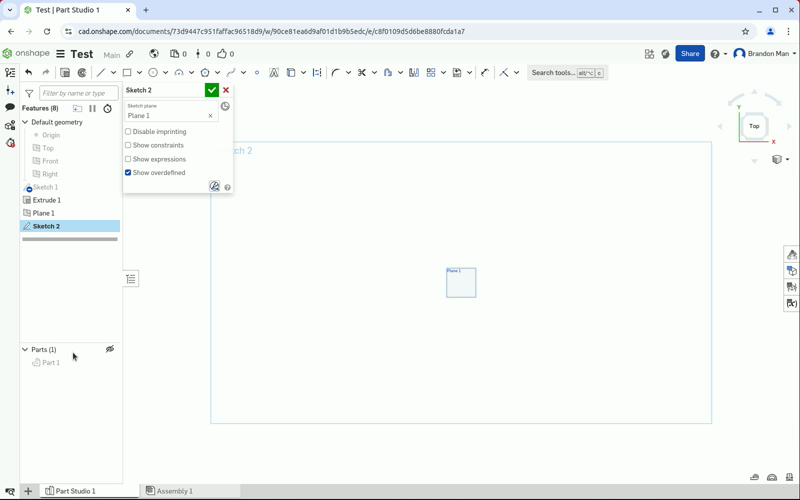
key(l)
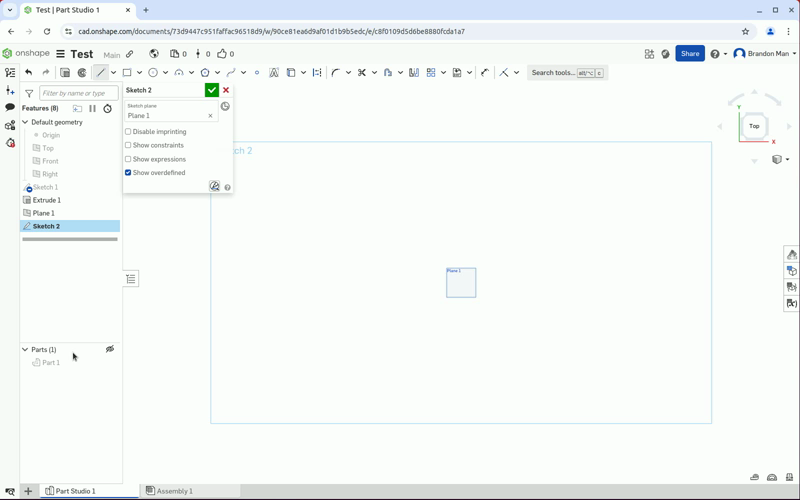
key_down(shift)
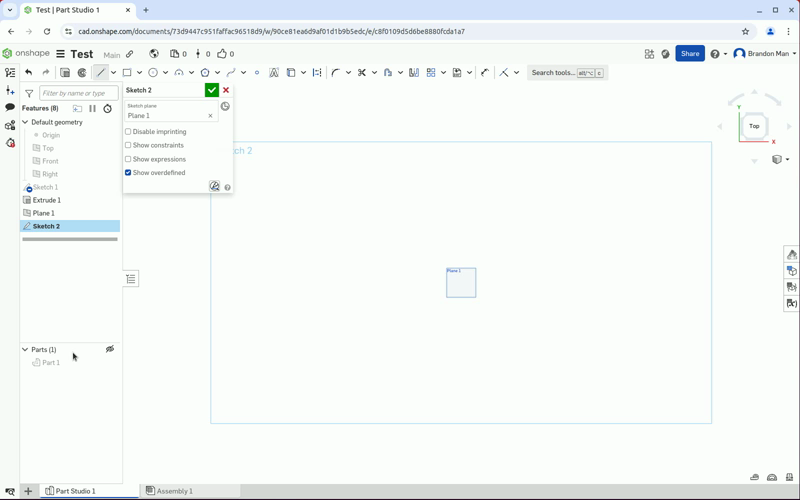
mouse_move(472, 271)
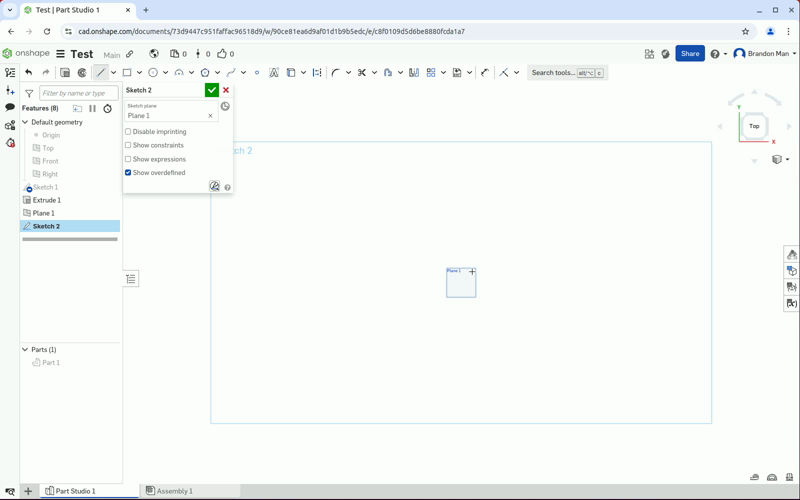
click(472, 271)
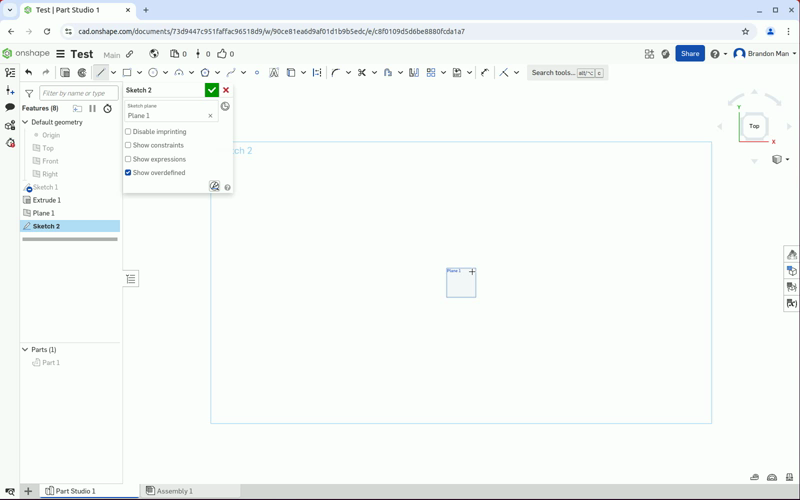
key_up(shift)
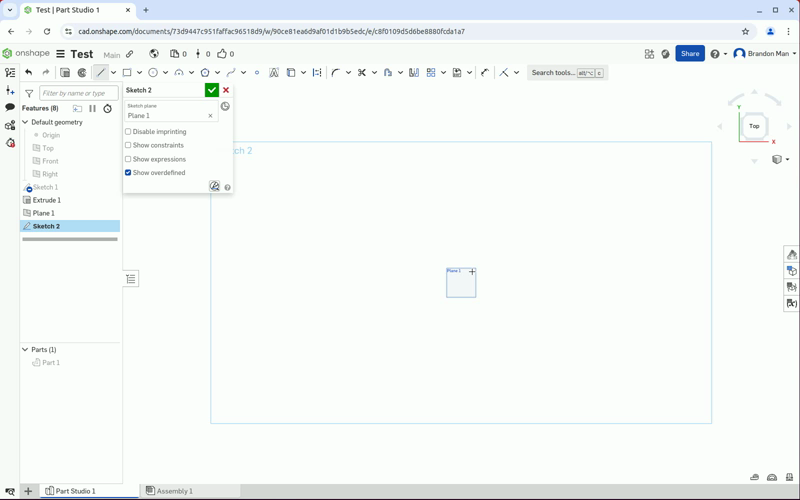
key_down(shift)
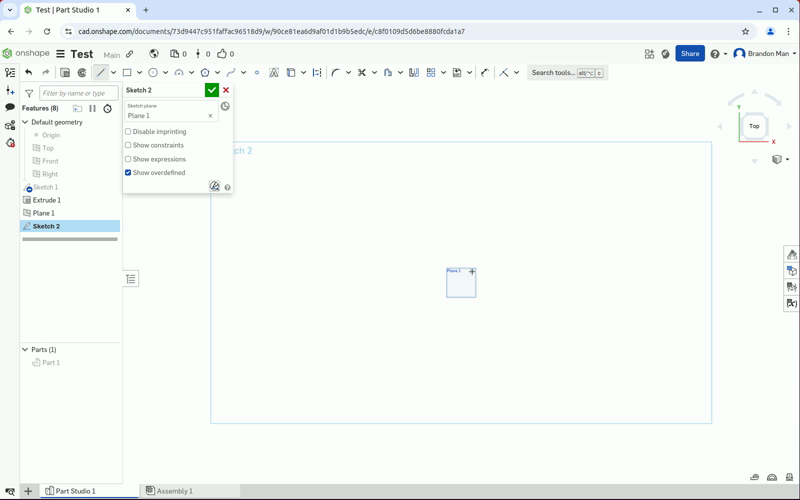
mouse_move(502, 271)
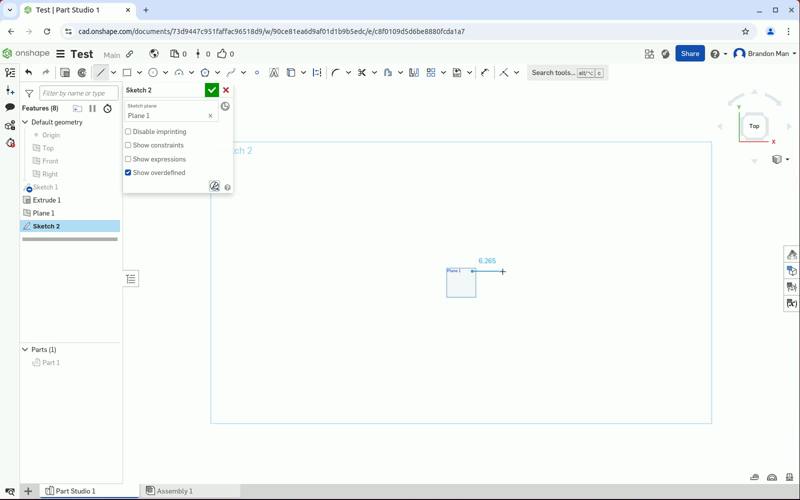
mouse_move(495, 271)
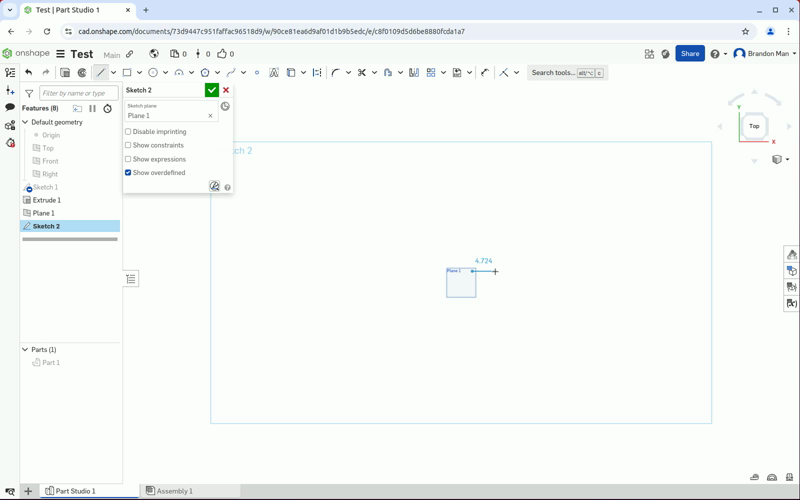
click(495, 271)
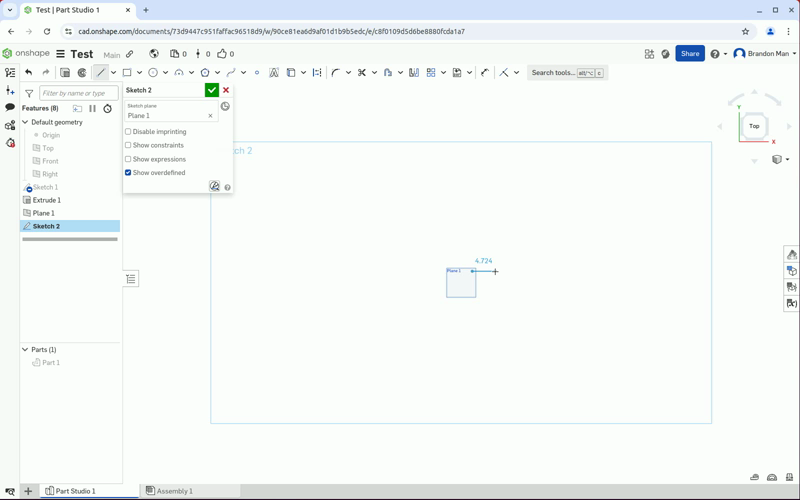
key_up(shift)
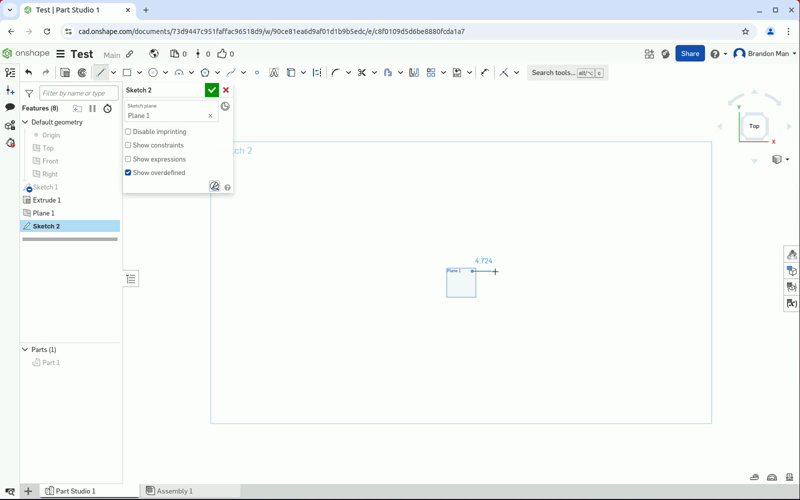
key_down(shift)
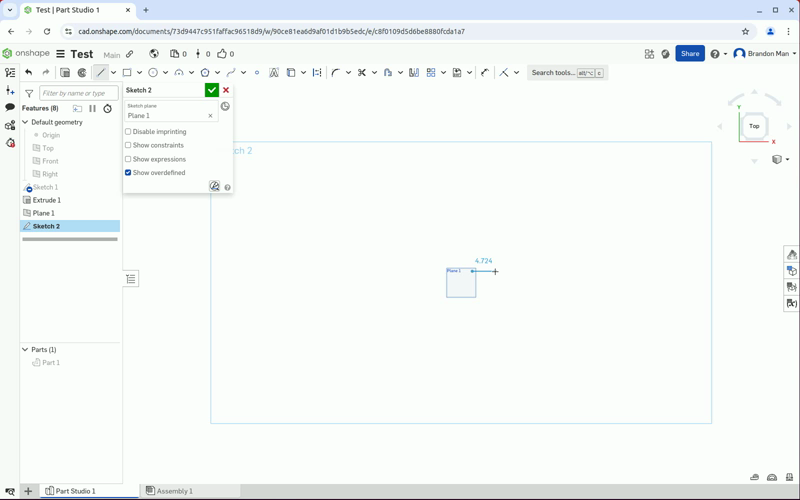
mouse_move(495, 181)
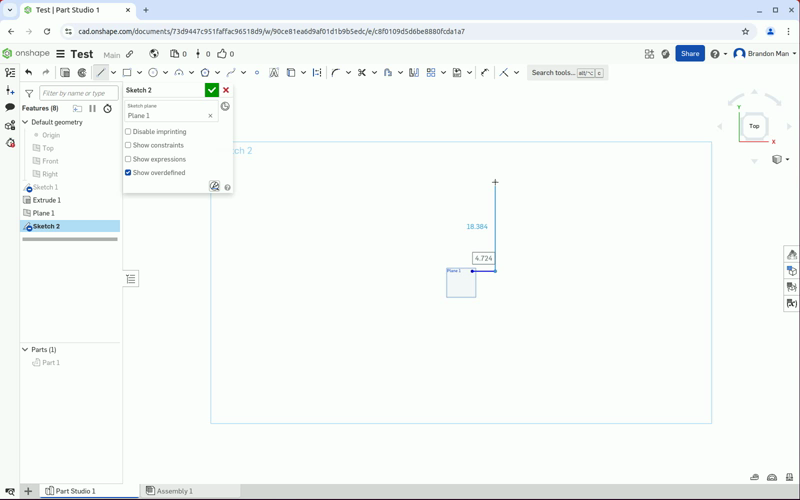
click(495, 181)
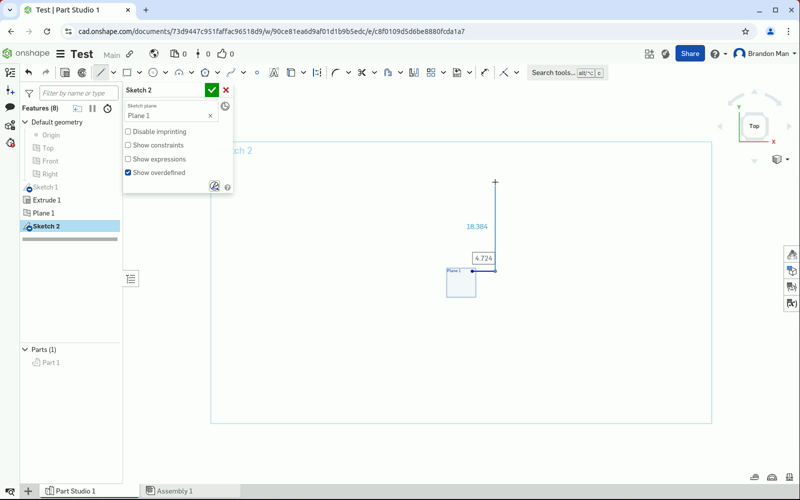
key_up(shift)
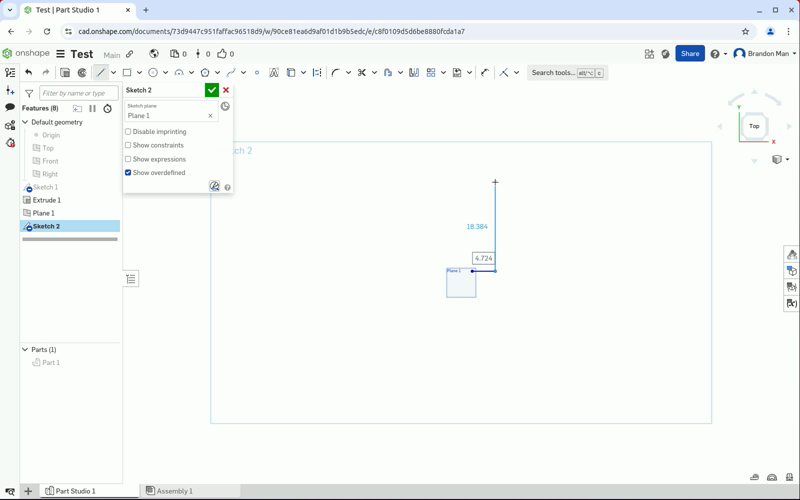
key_down(shift)
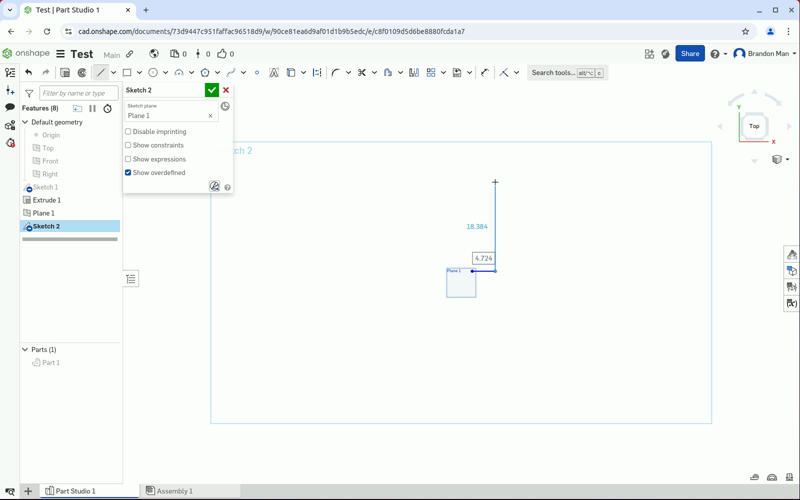
mouse_move(525, 181)
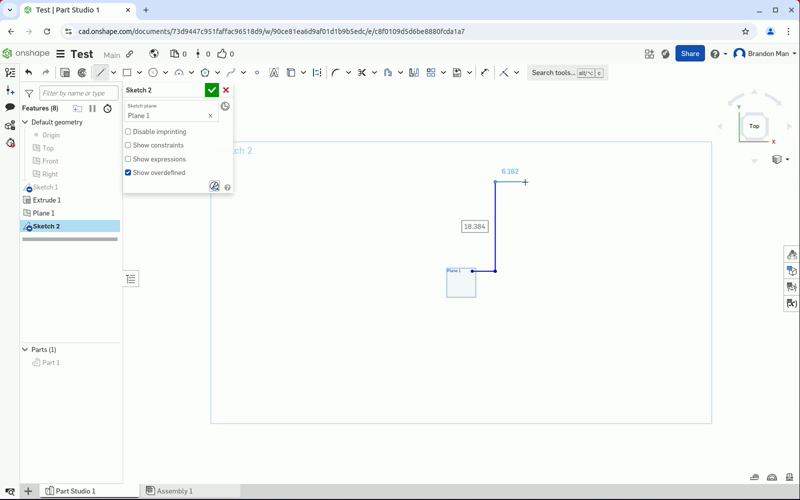
mouse_move(472, 181)
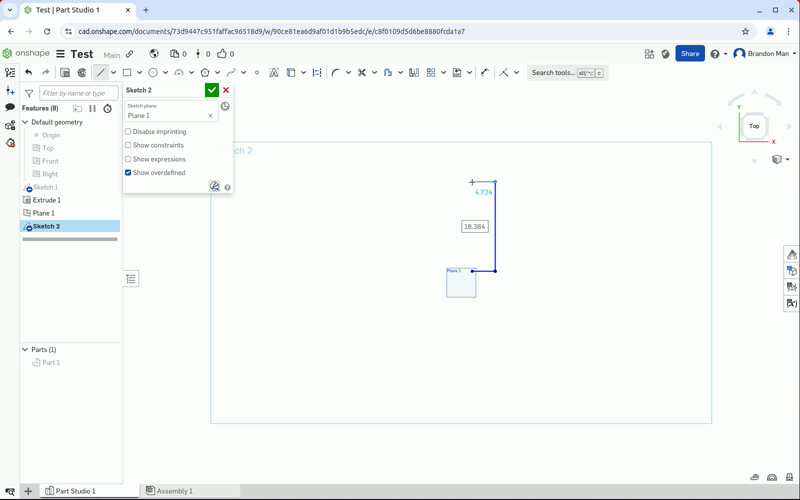
click(472, 181)
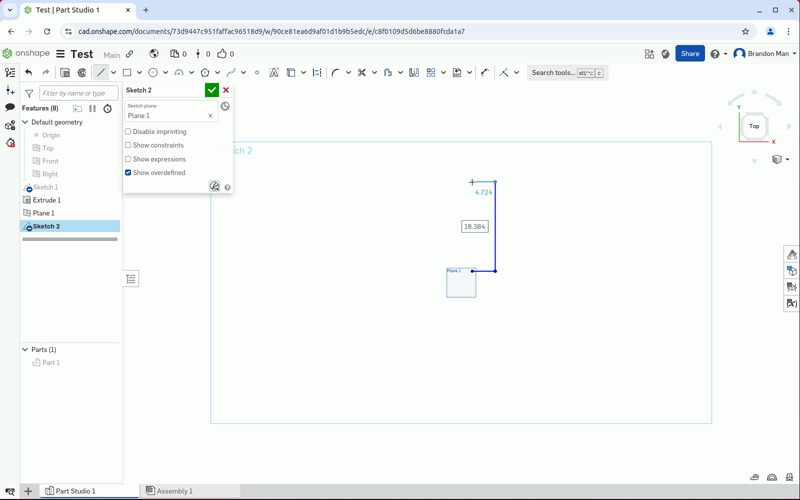
key_up(shift)
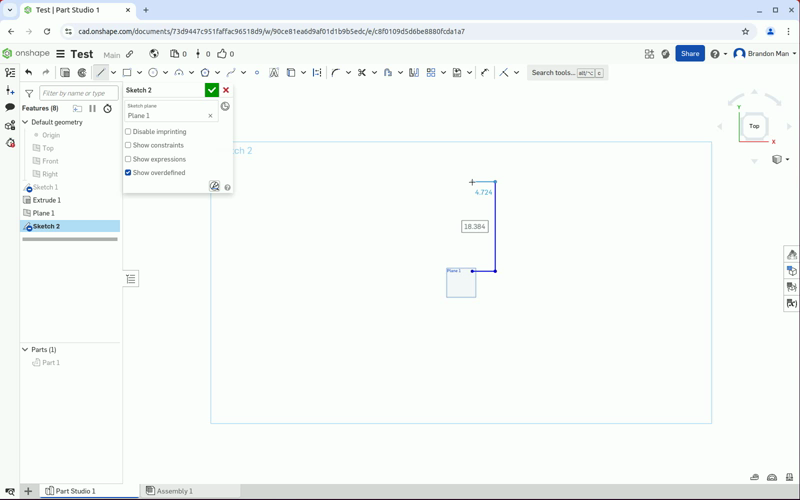
key_down(shift)
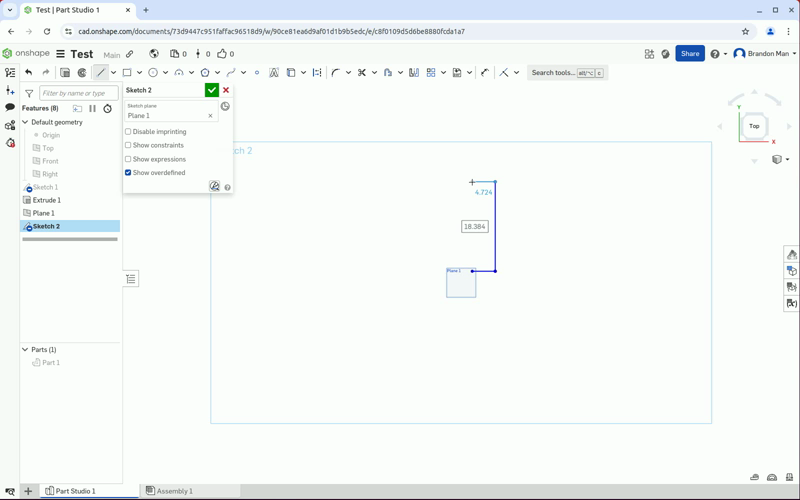
mouse_move(472, 271)
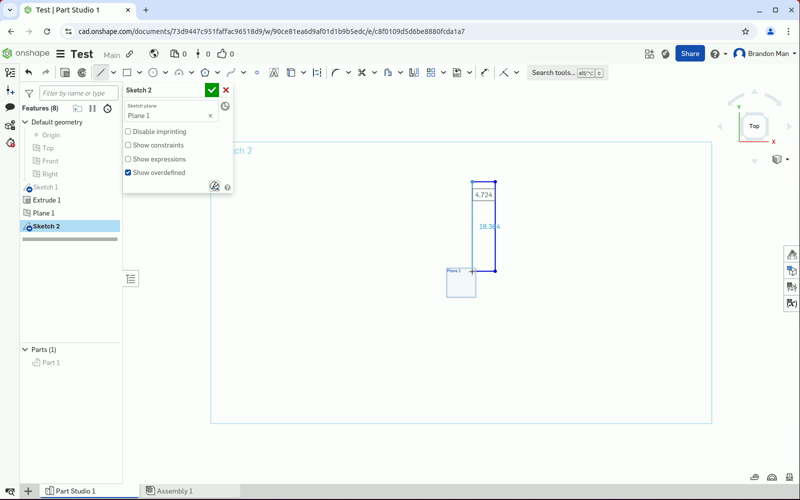
key_up(shift)
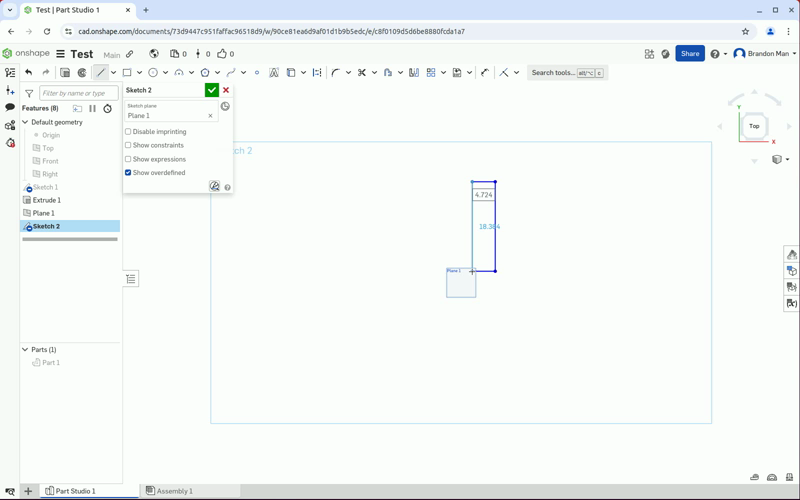
click(472, 271)
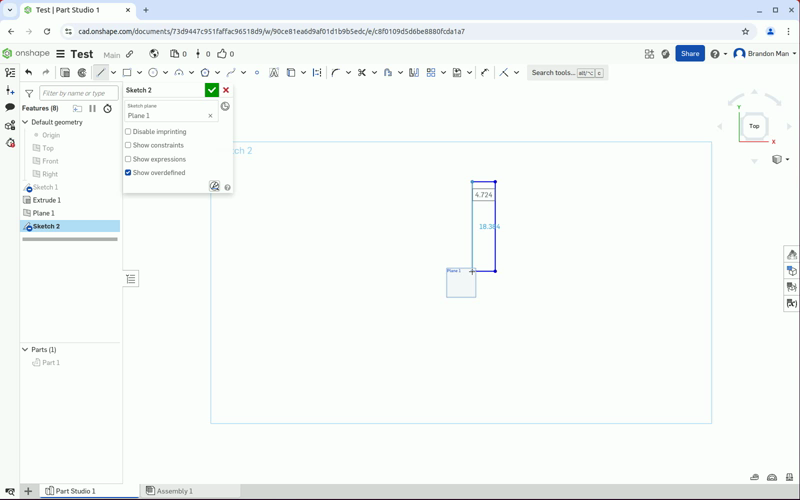
key(esc)
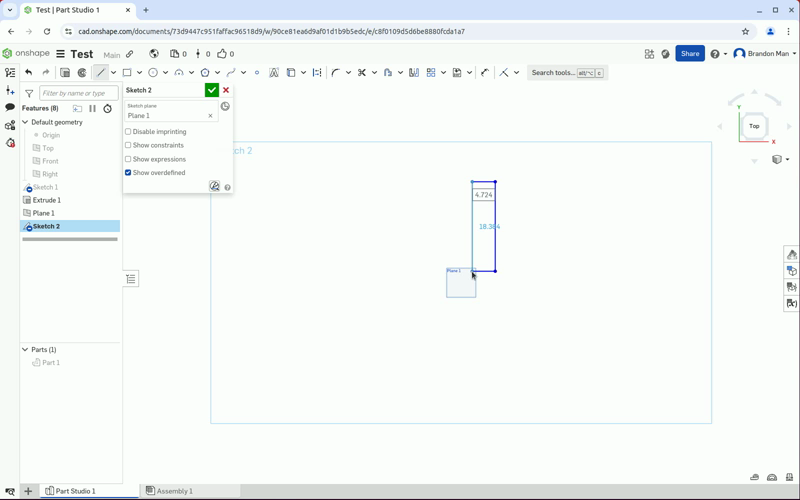
mouse_move(485, 214)
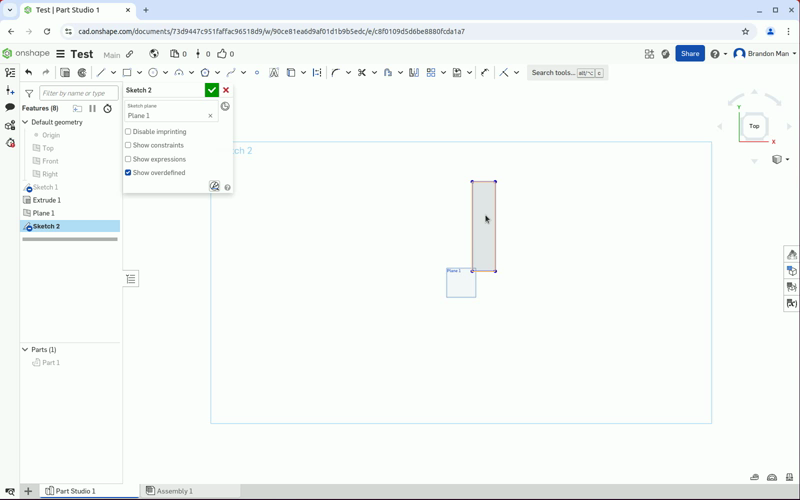
click(485, 214)
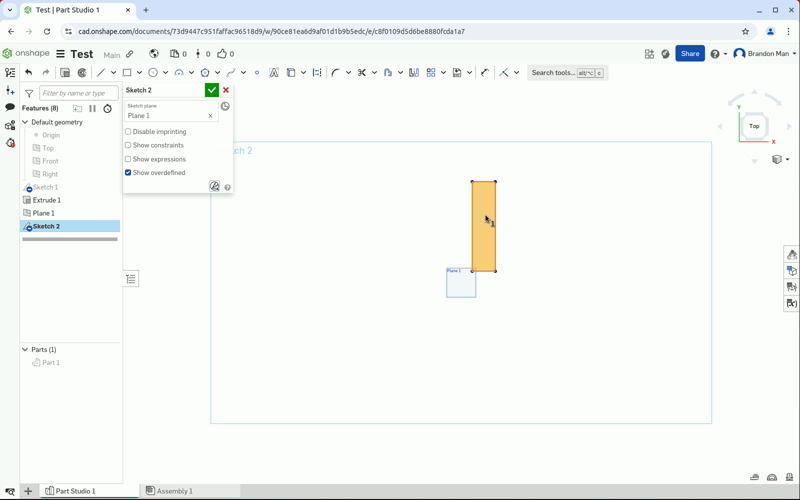
mouse_move(73, 352)
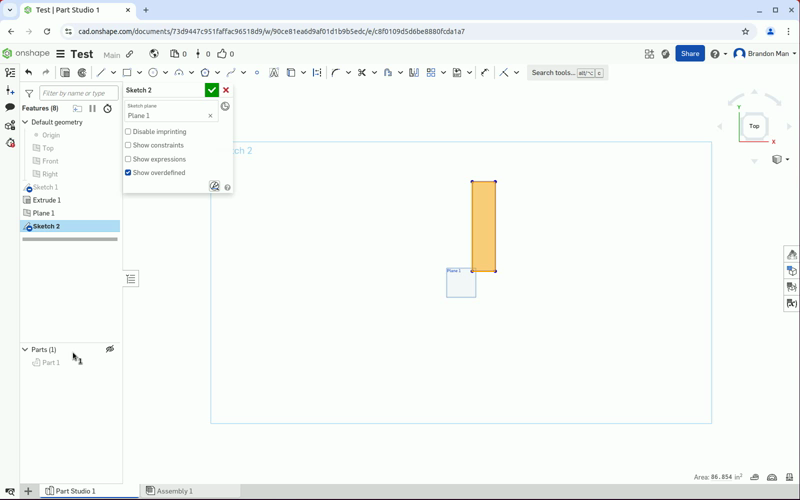
key(shift+y)
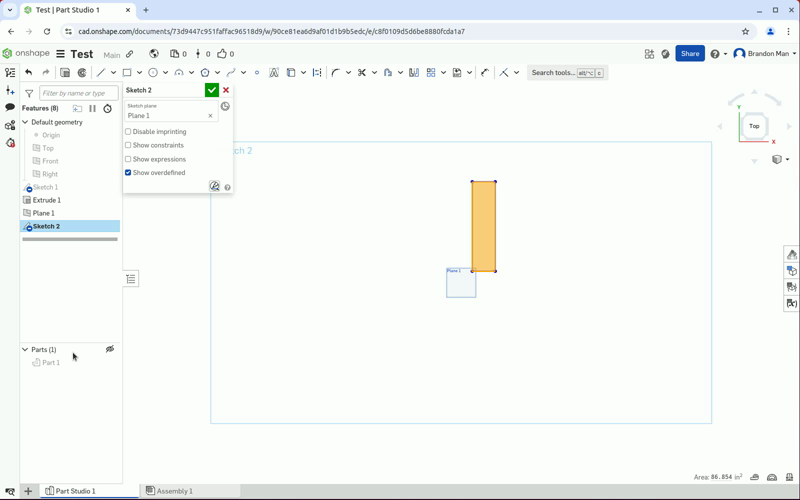
key(shift+e)
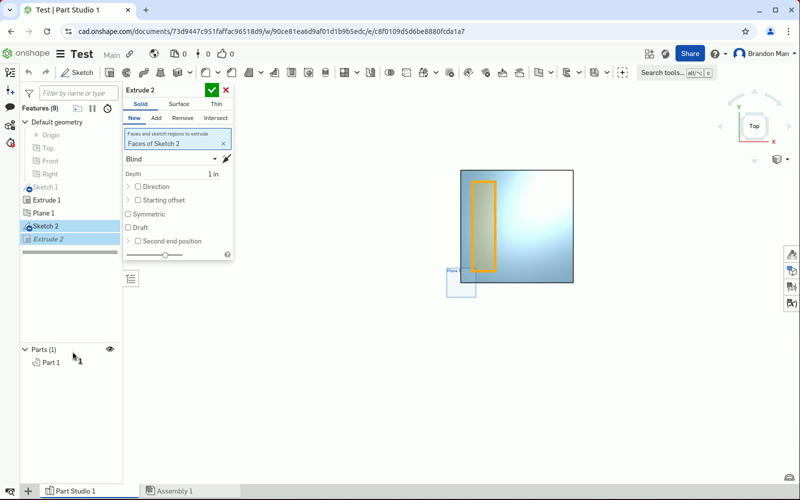
mouse_move(143, 106)
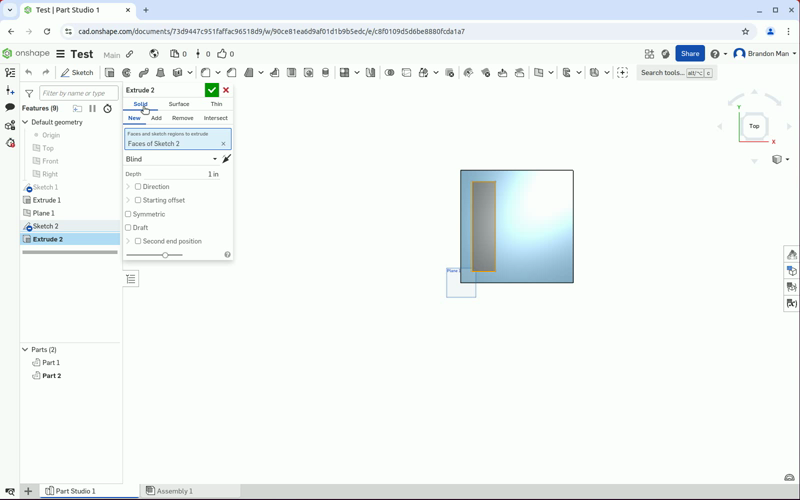
click(143, 106)
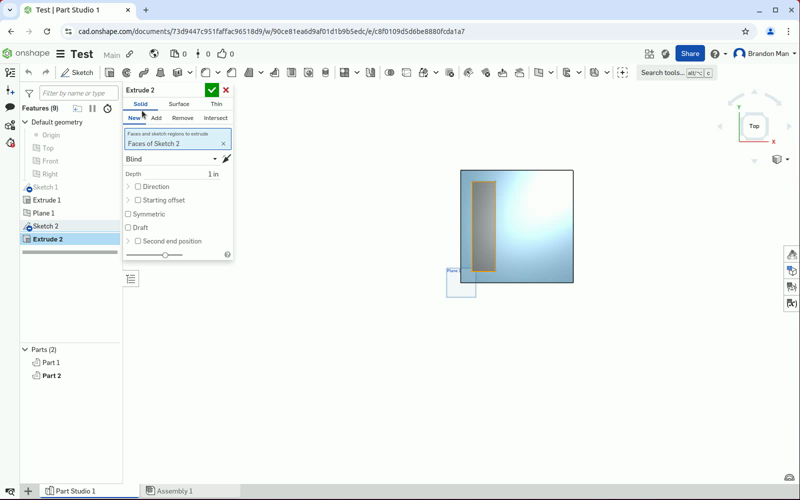
mouse_move(137, 120)
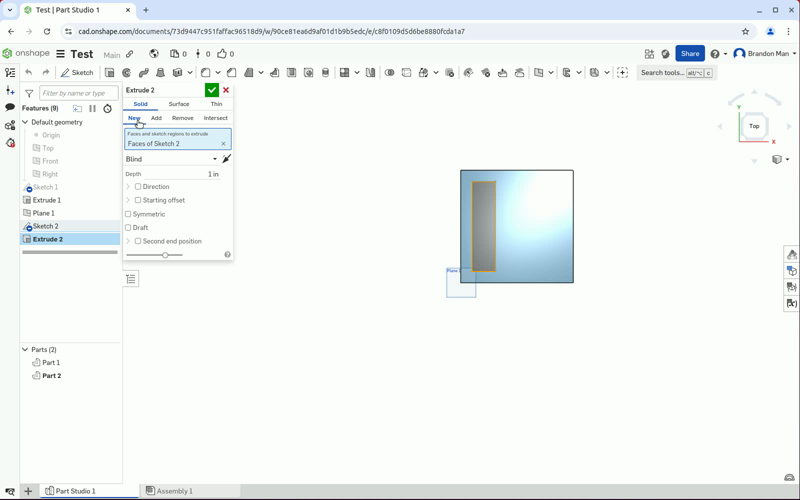
click(137, 120)
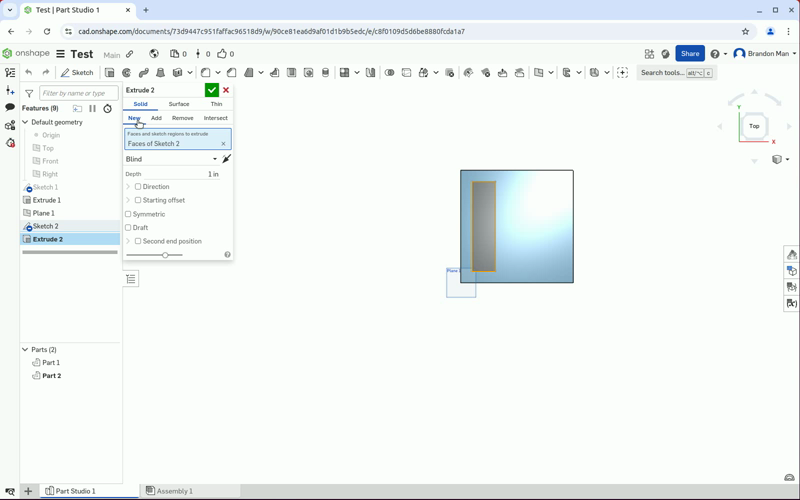
key(tab, 4)
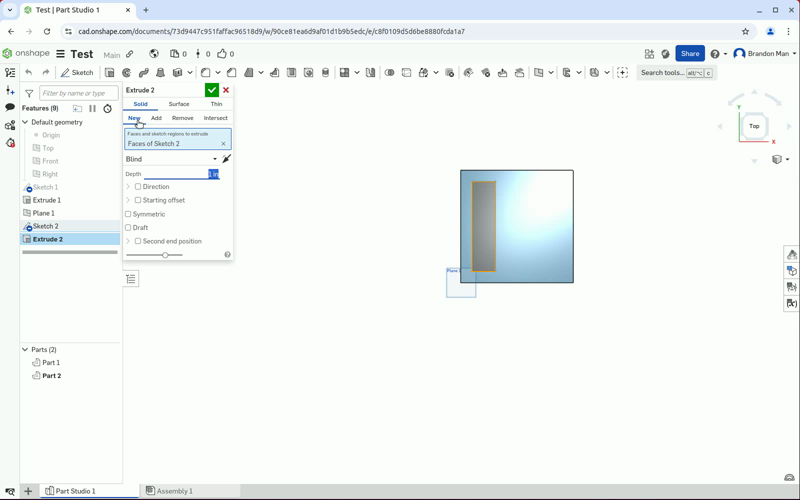
text(-0.241)
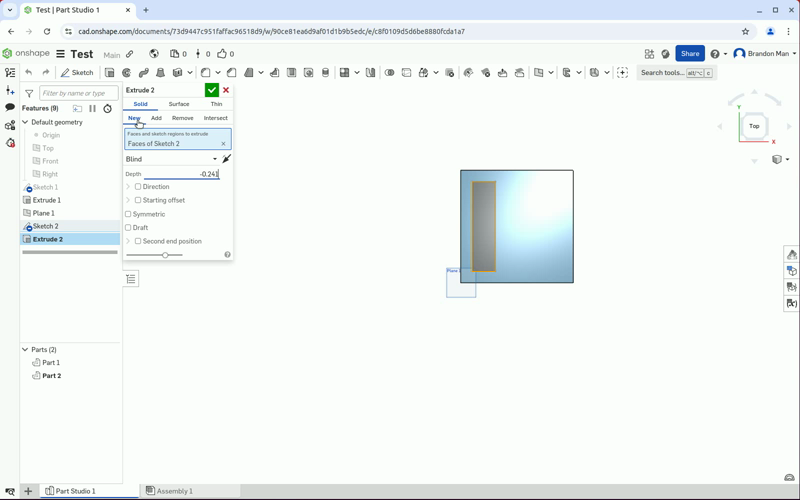
key(enter)
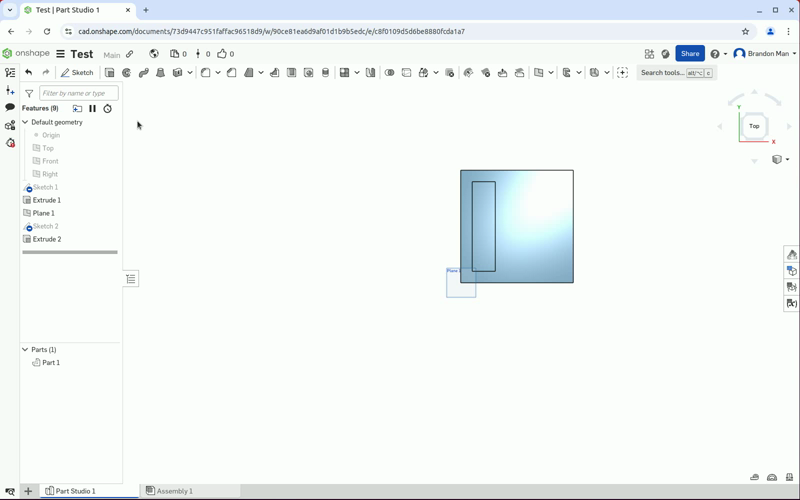
key(shift+h)
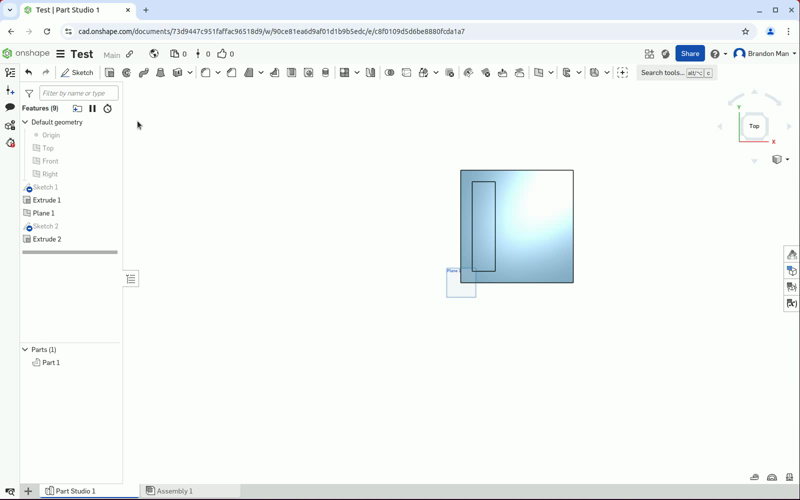
key(shift+h)
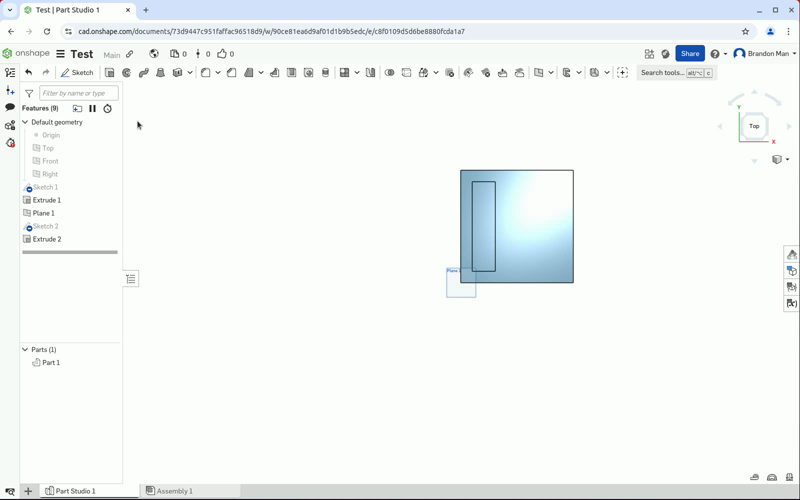
mouse_move(73, 189)
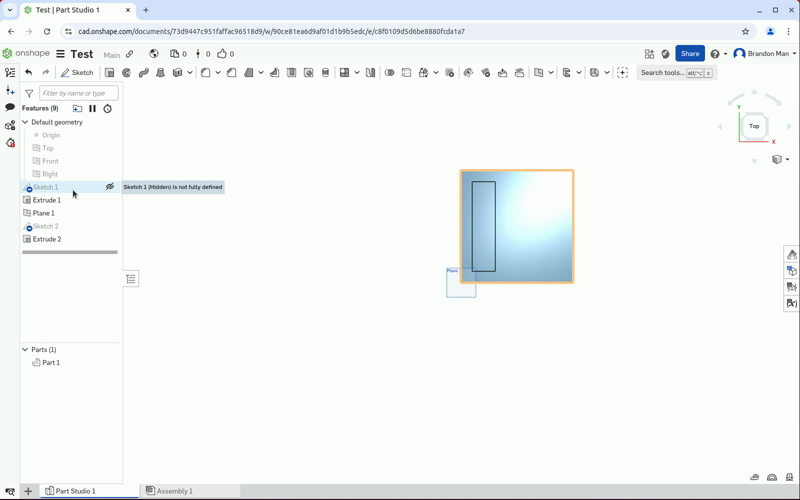
click(73, 189)
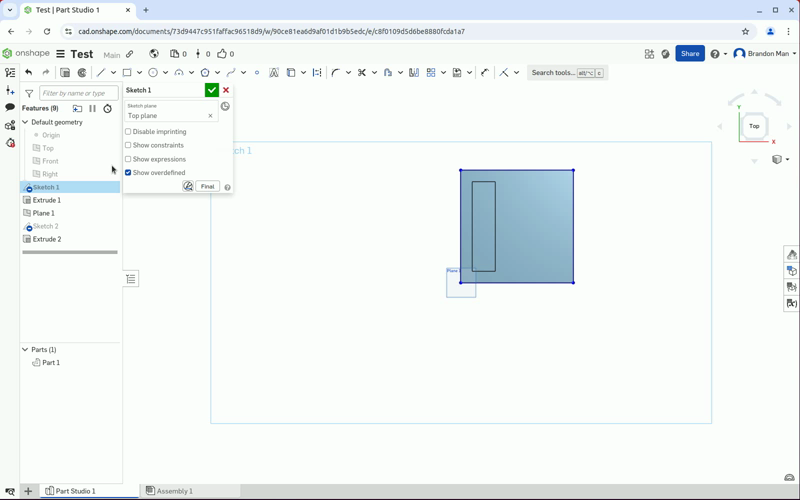
mouse_move(229, 92)
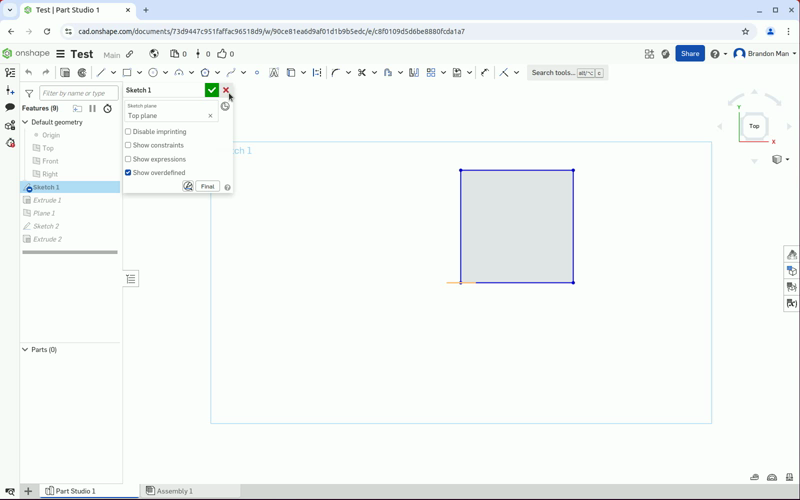
click(229, 92)
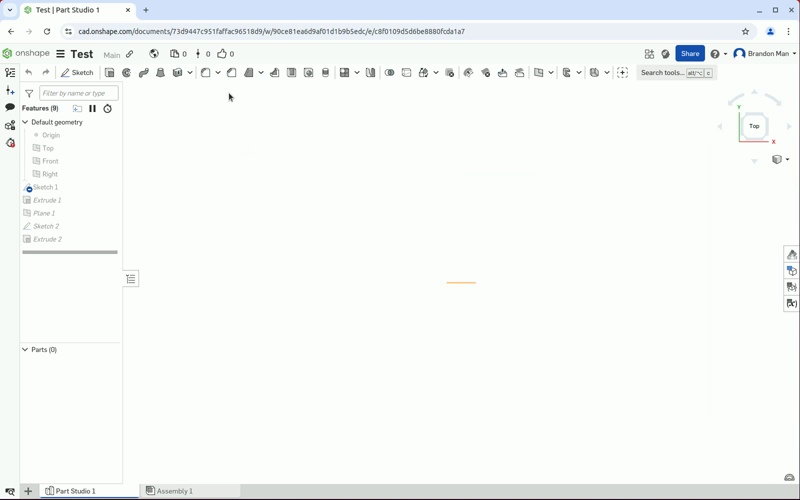
key(shift+s)
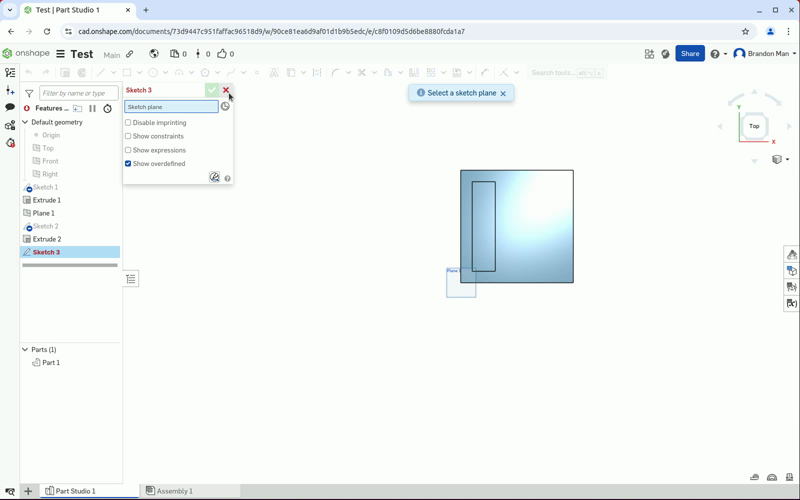
mouse_move(73, 215)
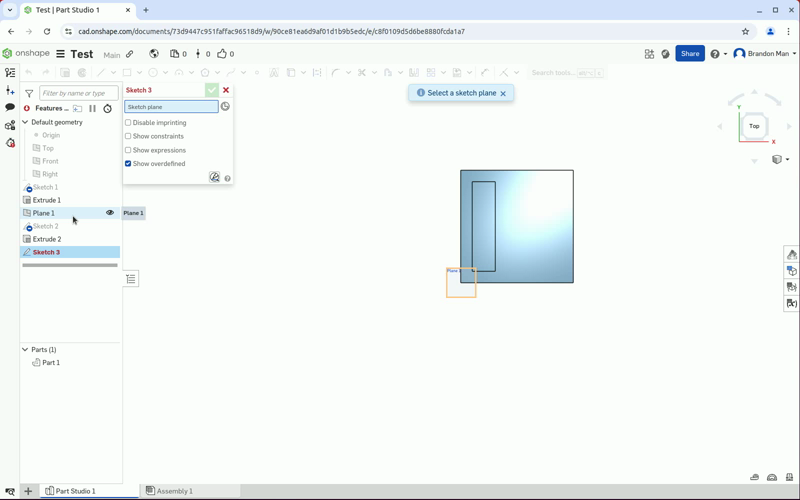
click(73, 215)
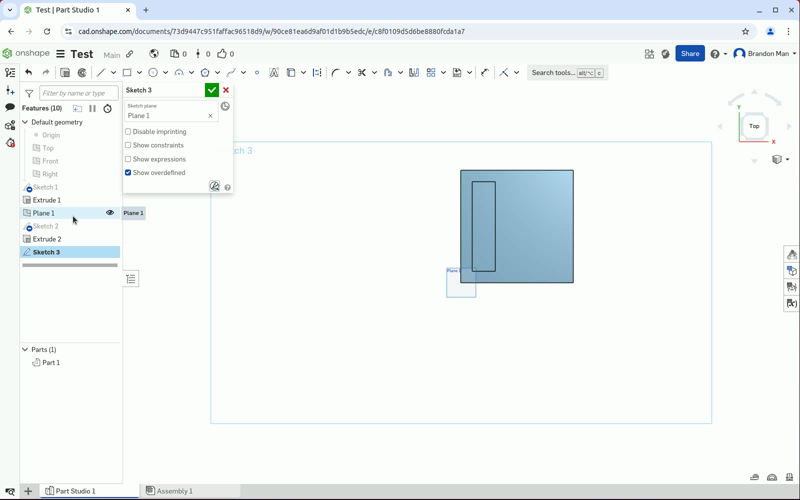
mouse_move(73, 352)
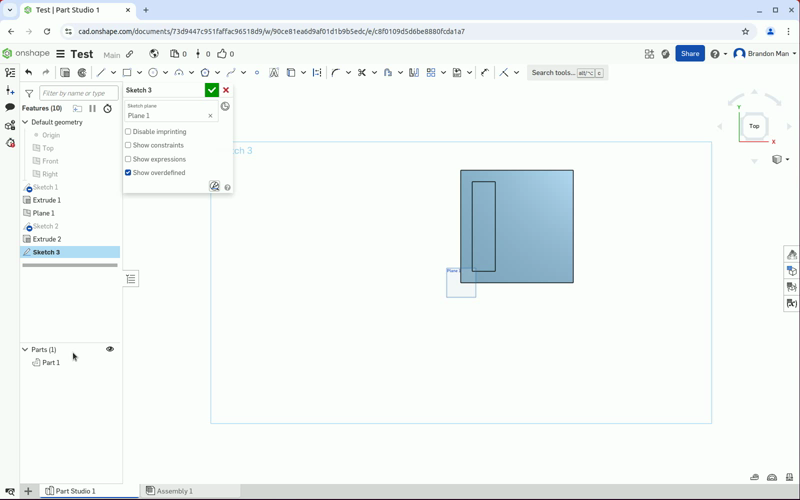
key(y)
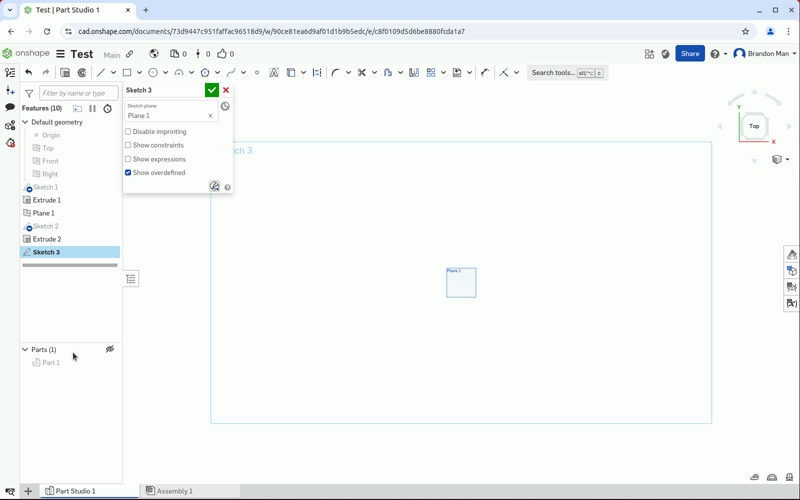
key(l)
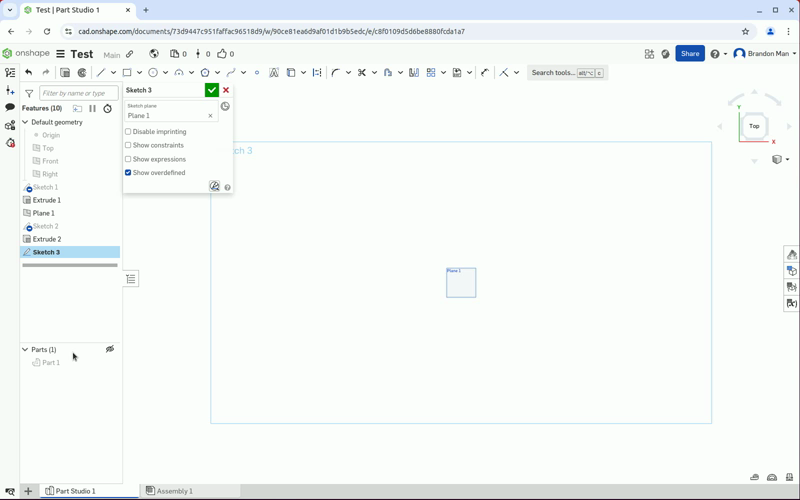
key_down(shift)
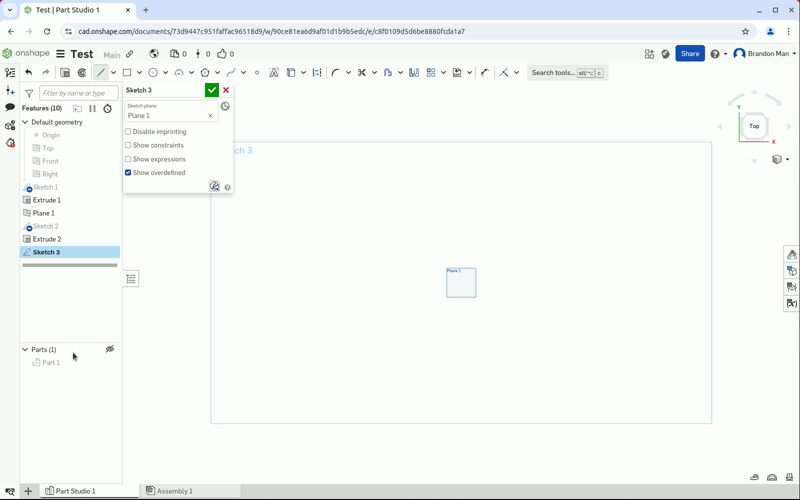
mouse_move(494, 271)
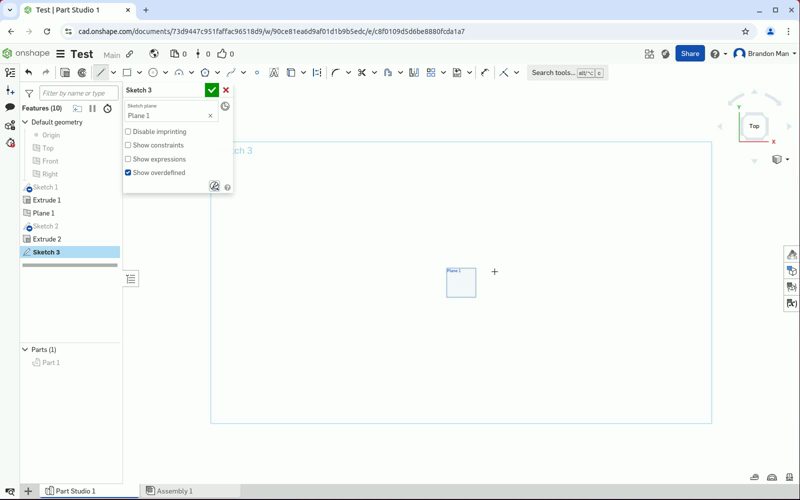
click(494, 271)
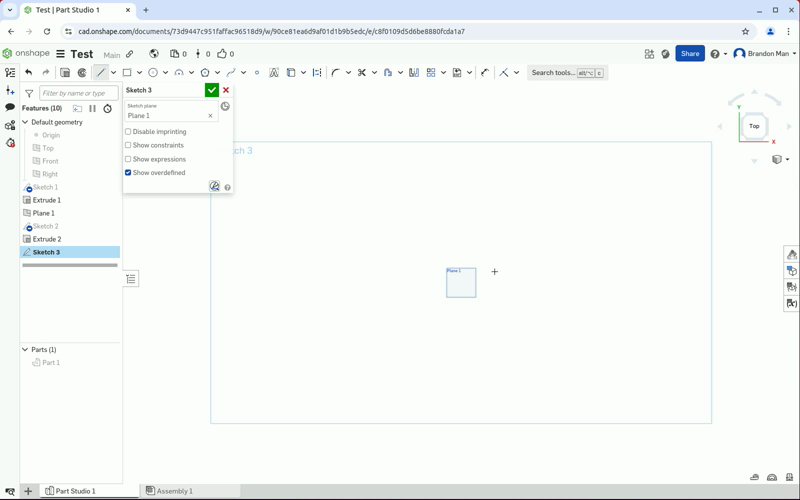
key_up(shift)
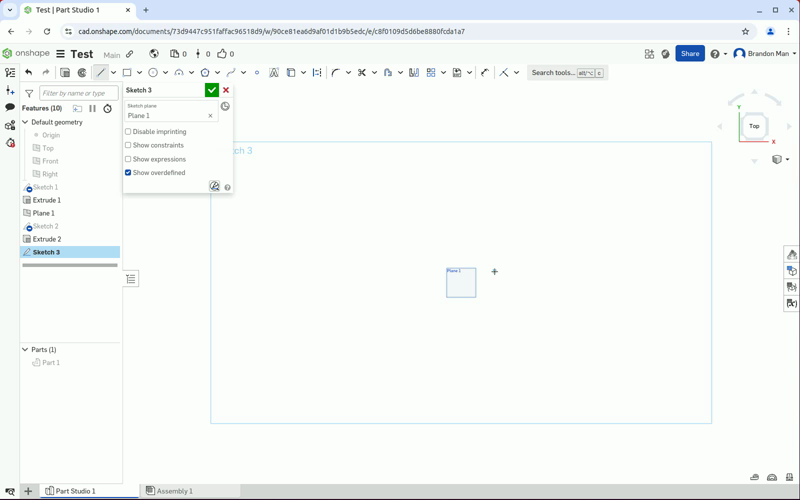
key_down(shift)
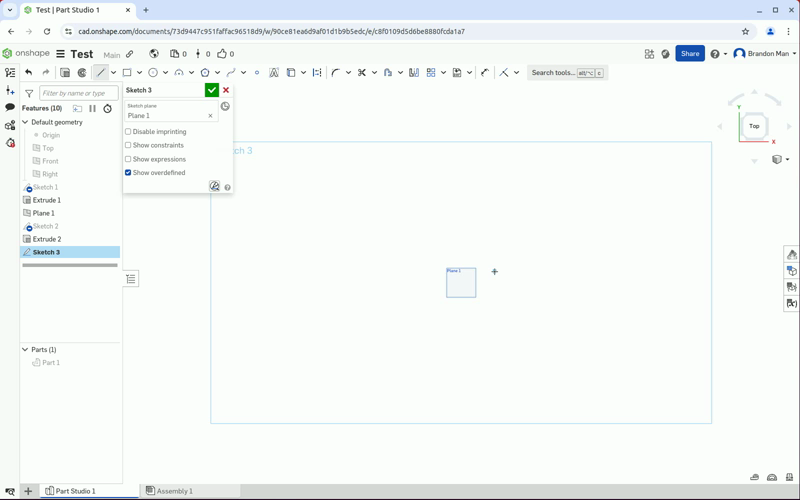
mouse_move(524, 271)
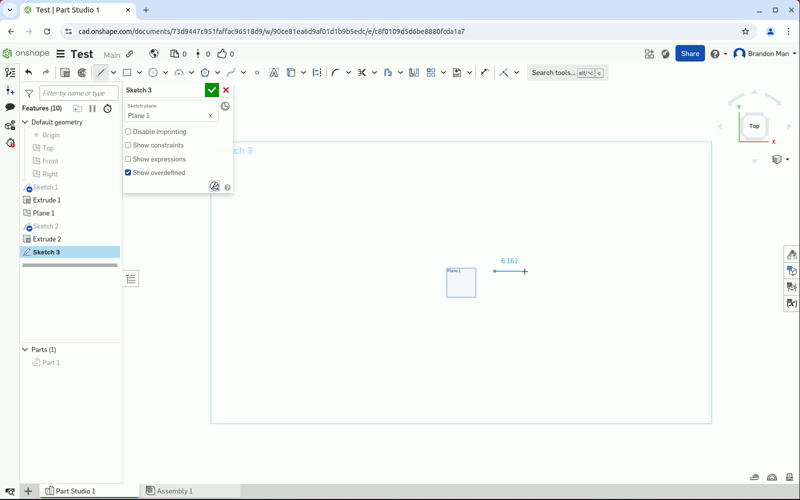
mouse_move(517, 271)
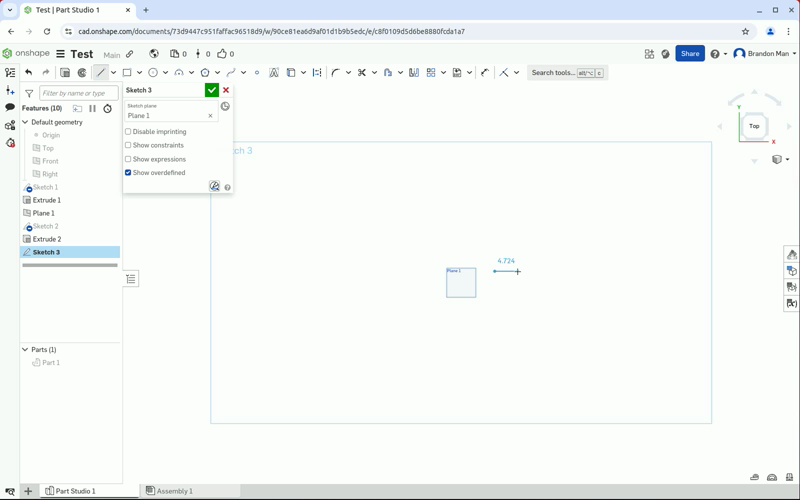
click(517, 271)
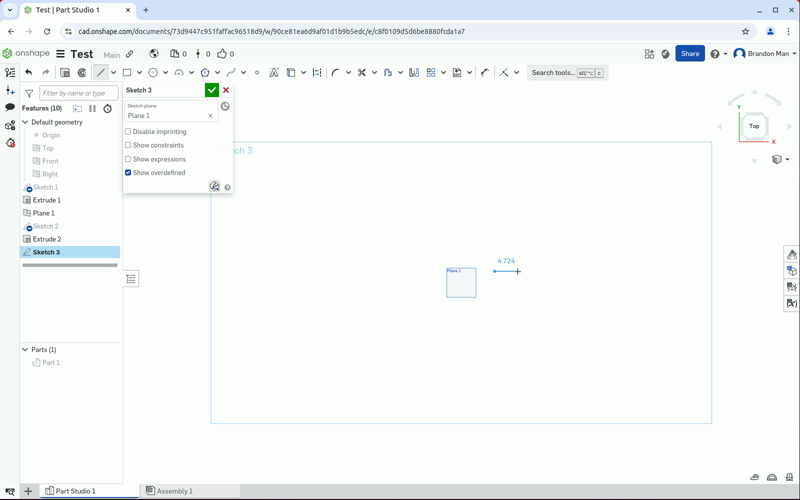
key_up(shift)
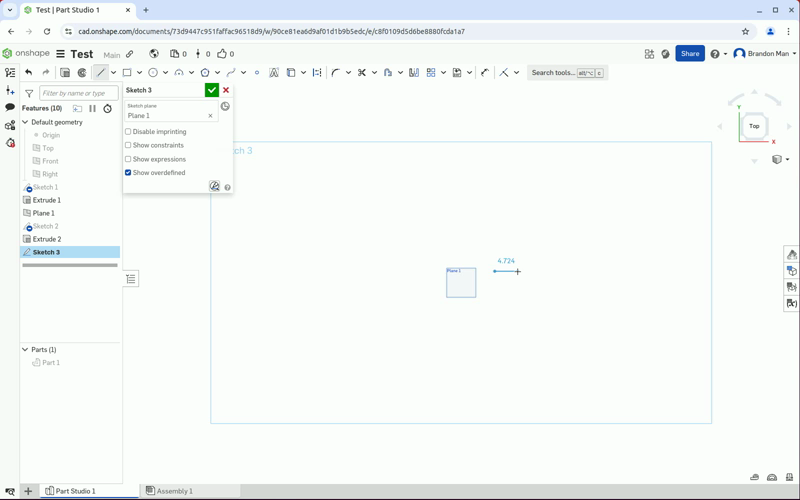
key_down(shift)
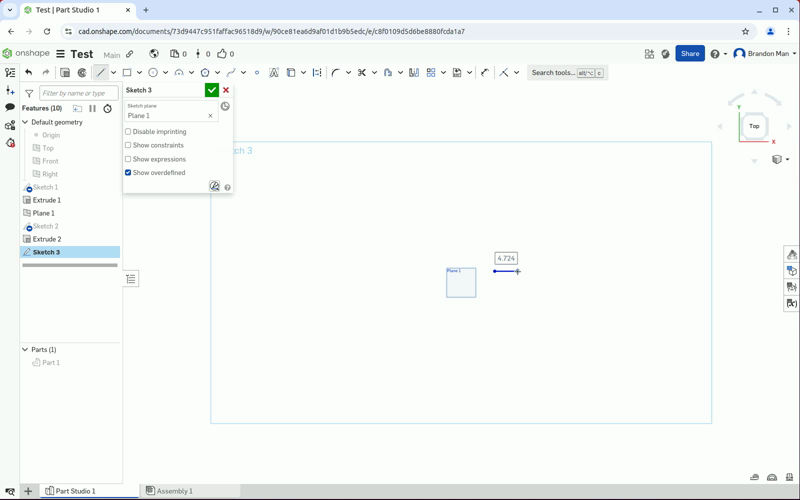
mouse_move(517, 181)
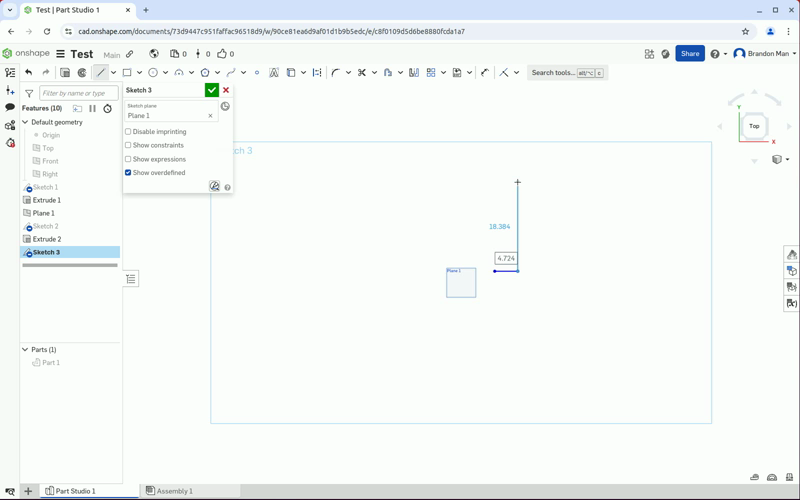
click(517, 181)
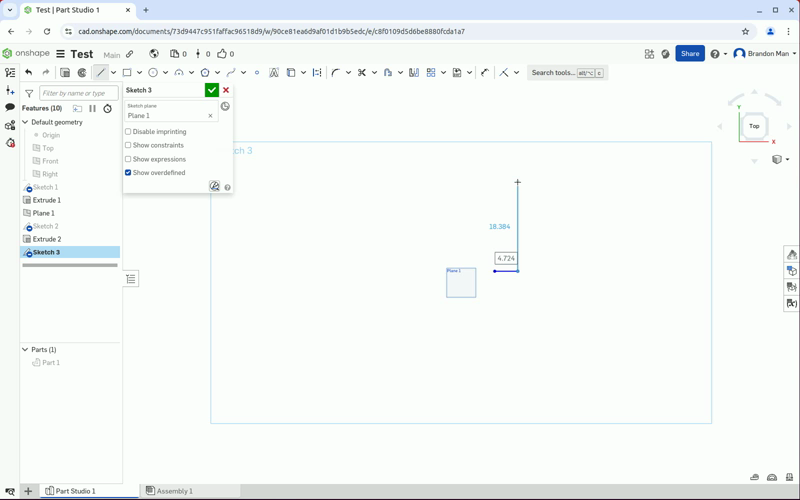
key_up(shift)
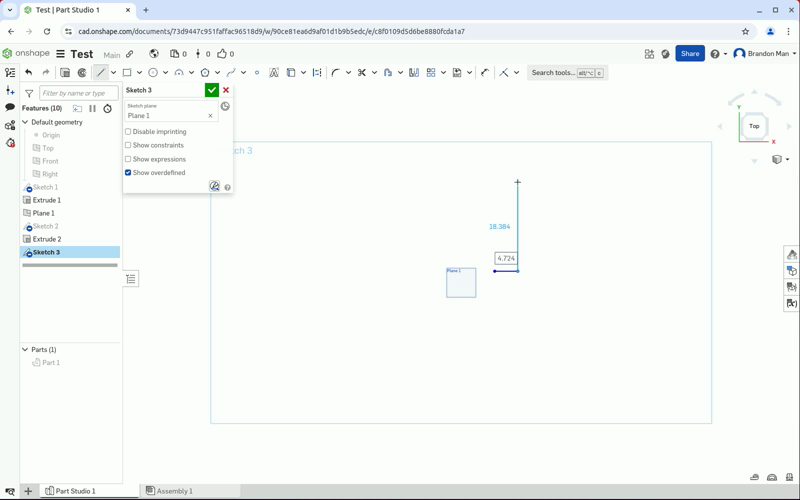
key_down(shift)
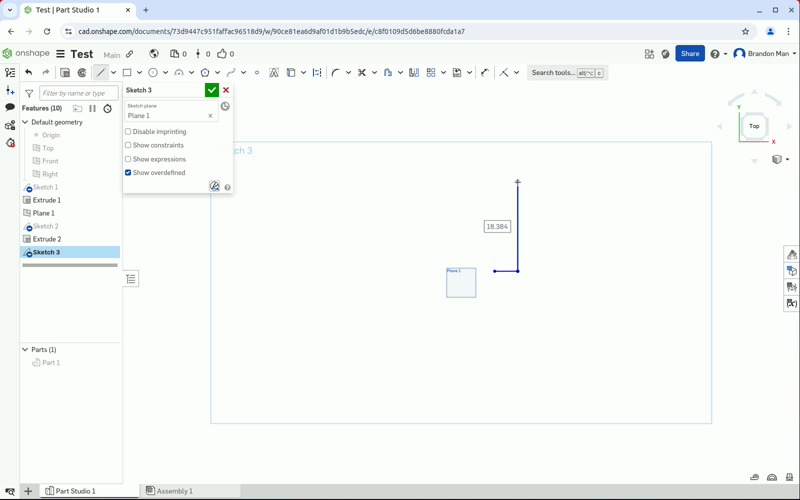
mouse_move(547, 181)
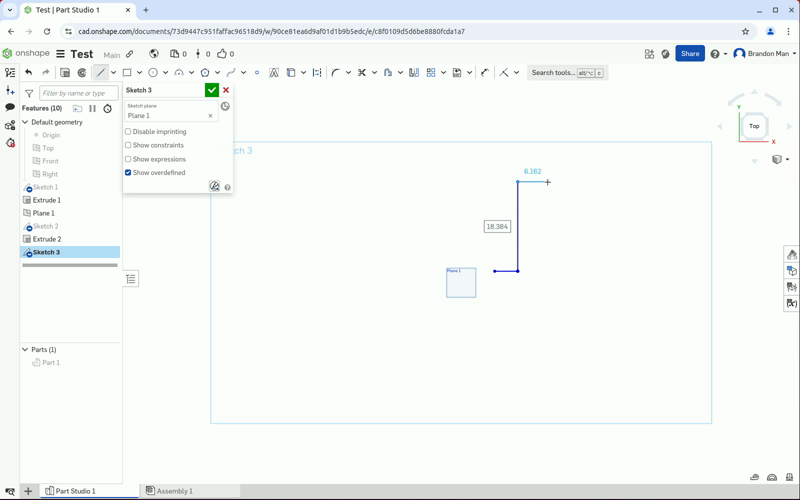
mouse_move(494, 181)
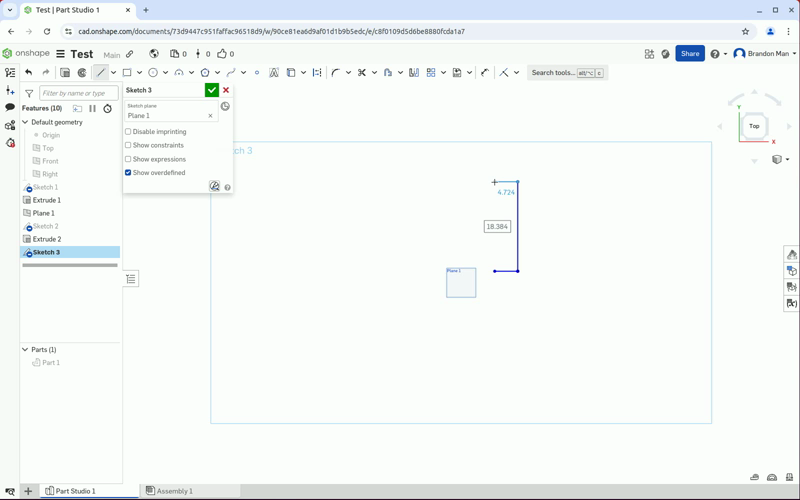
click(494, 181)
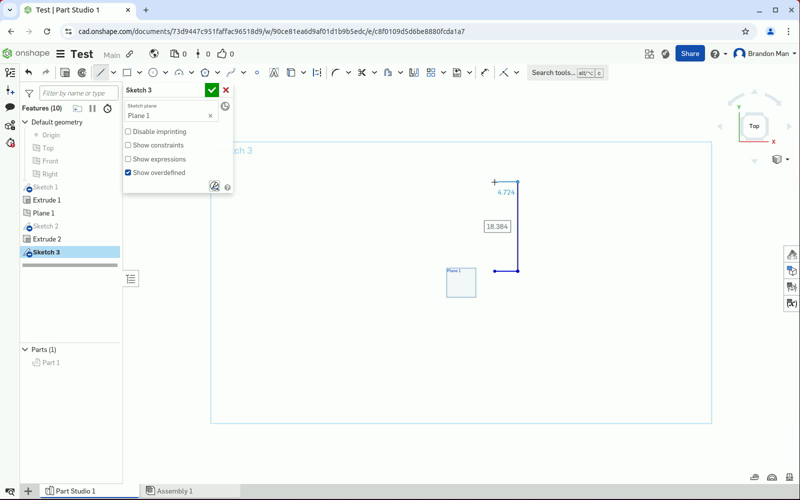
key_up(shift)
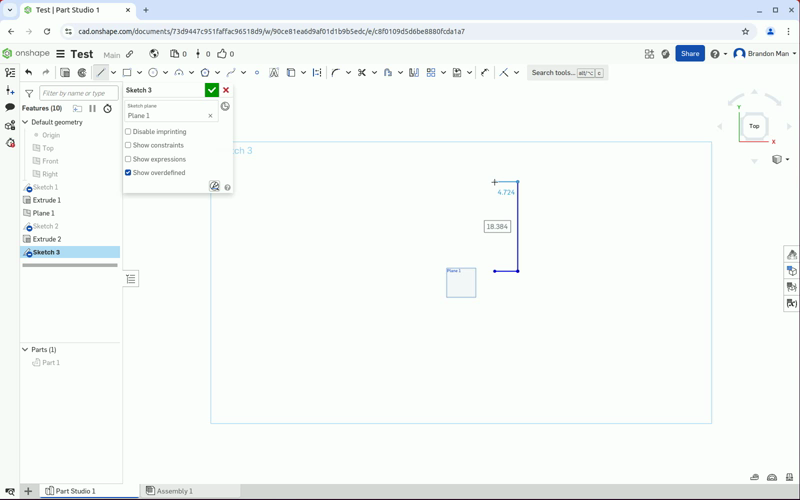
key_down(shift)
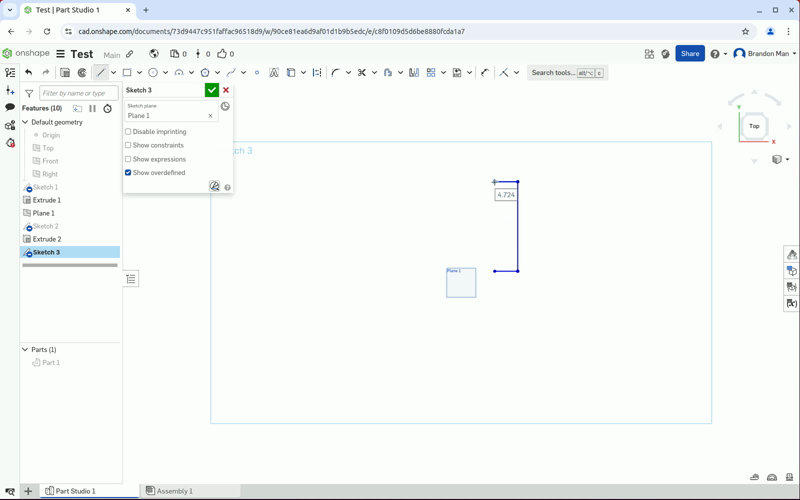
mouse_move(494, 271)
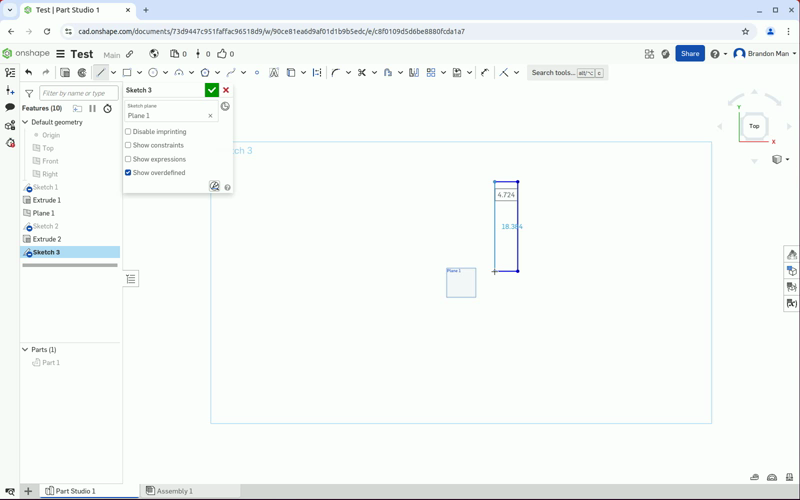
key_up(shift)
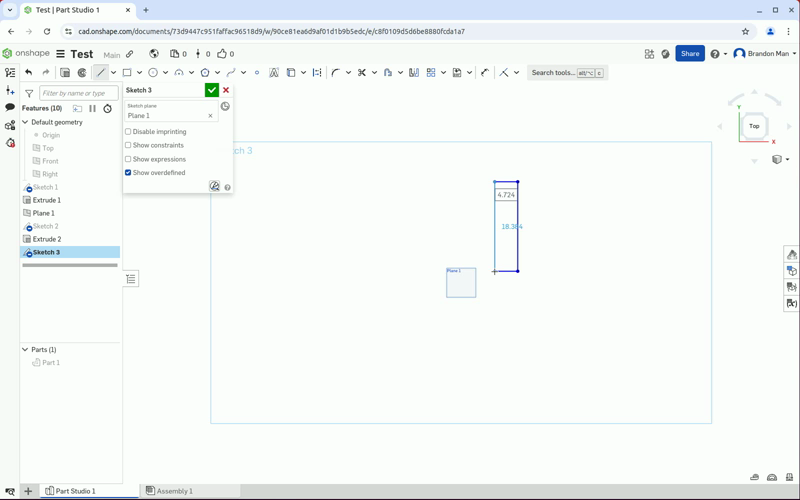
click(494, 271)
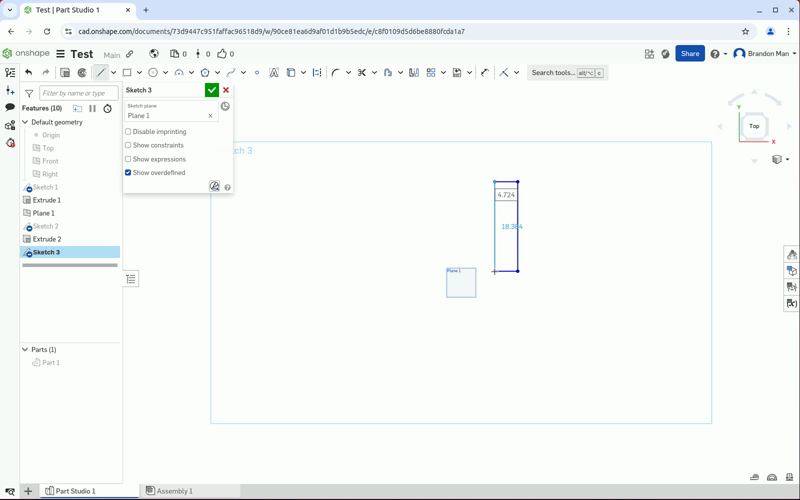
key(esc)
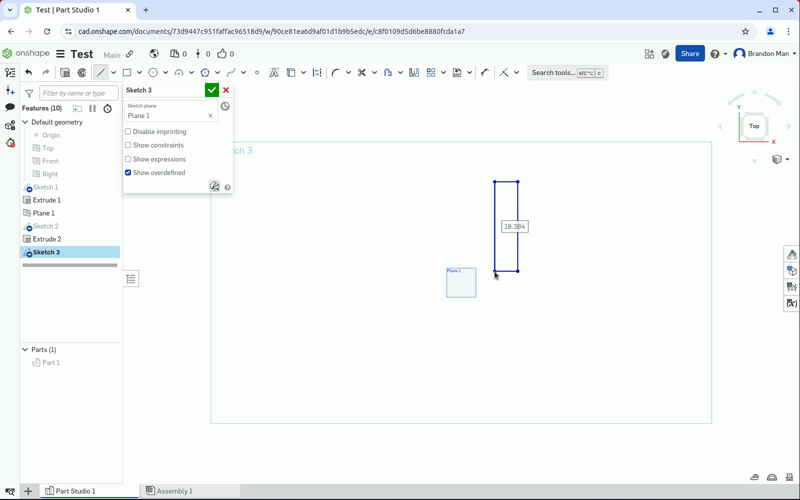
mouse_move(499, 263)
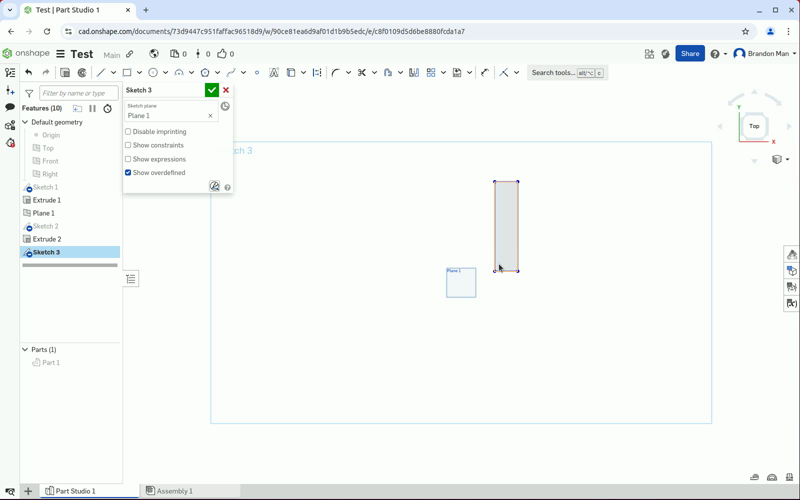
click(499, 263)
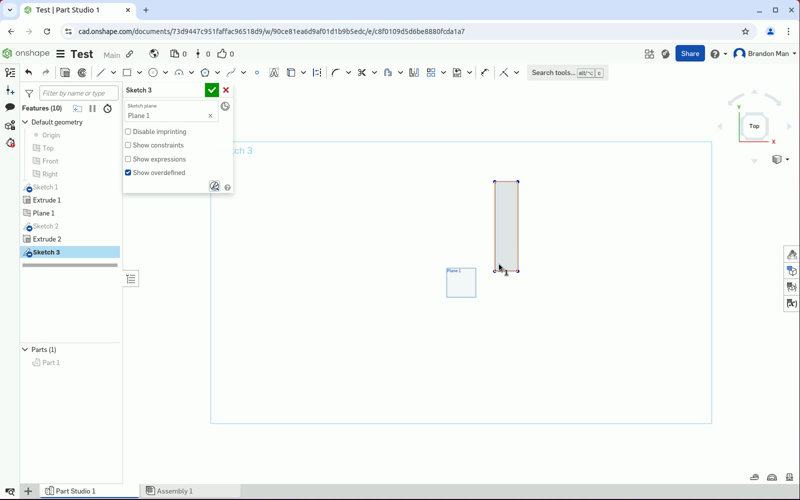
mouse_move(73, 352)
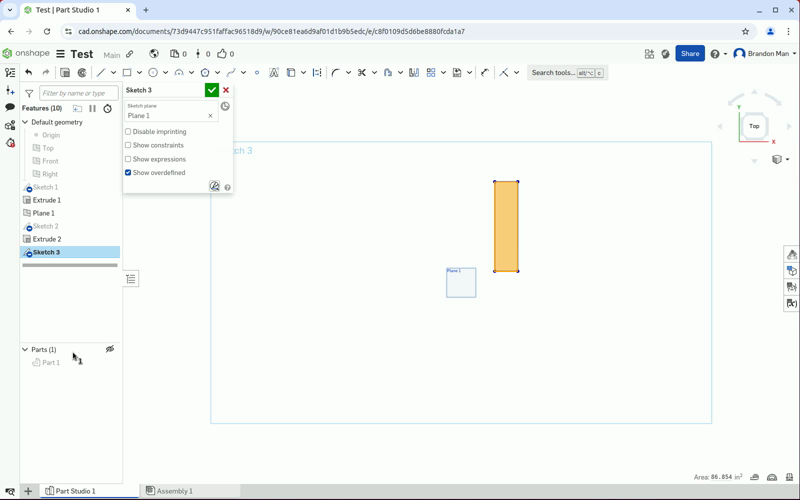
key(shift+y)
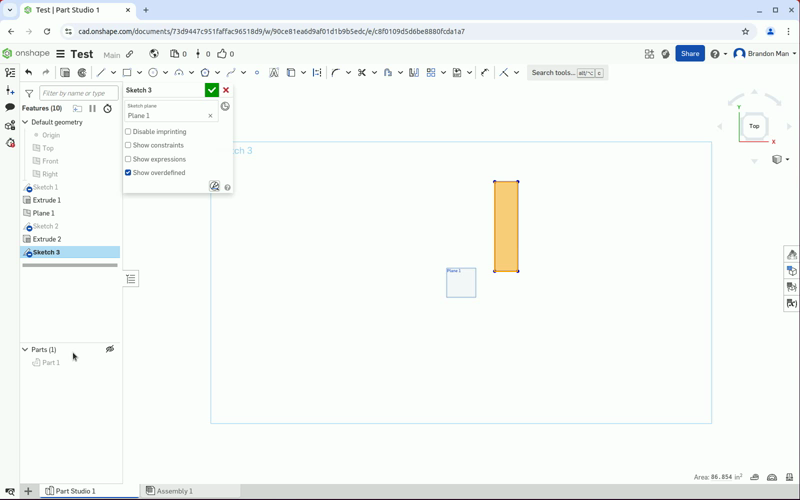
key(shift+e)
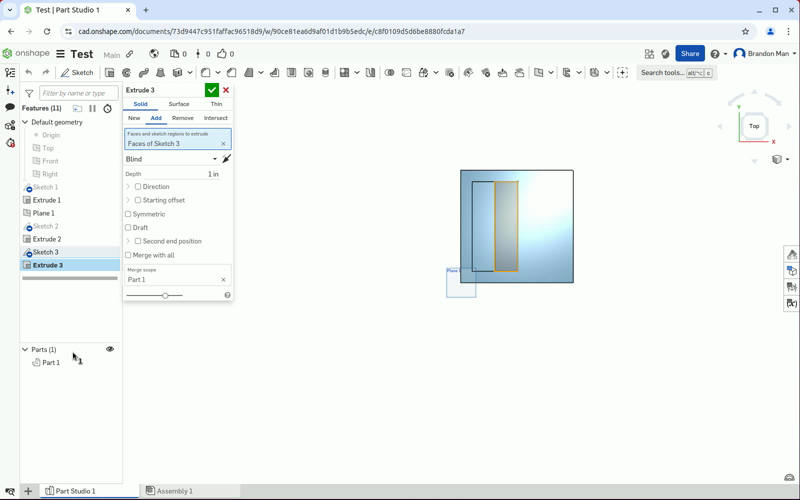
mouse_move(143, 106)
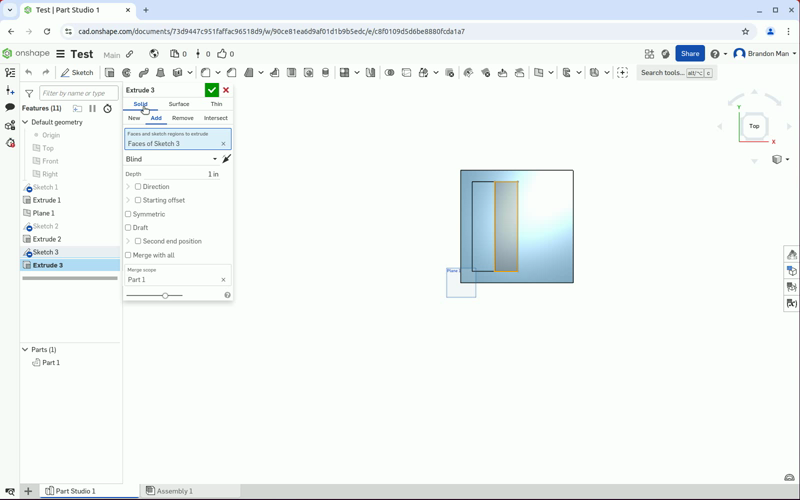
click(143, 106)
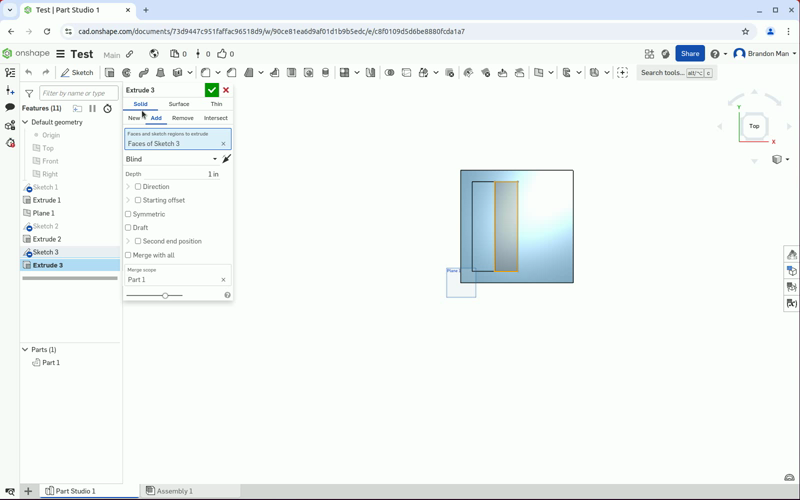
mouse_move(137, 120)
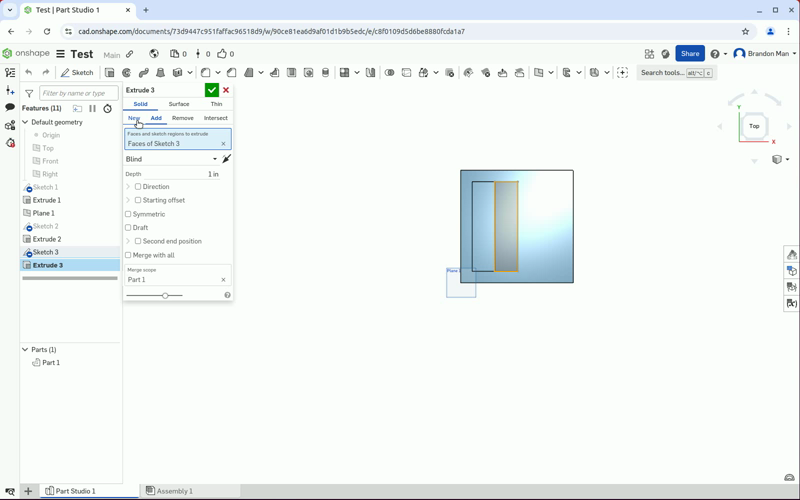
click(137, 120)
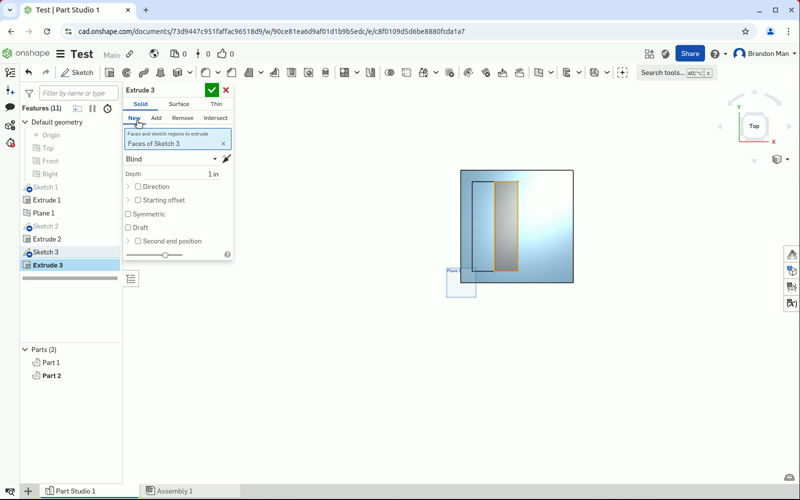
key(tab, 4)
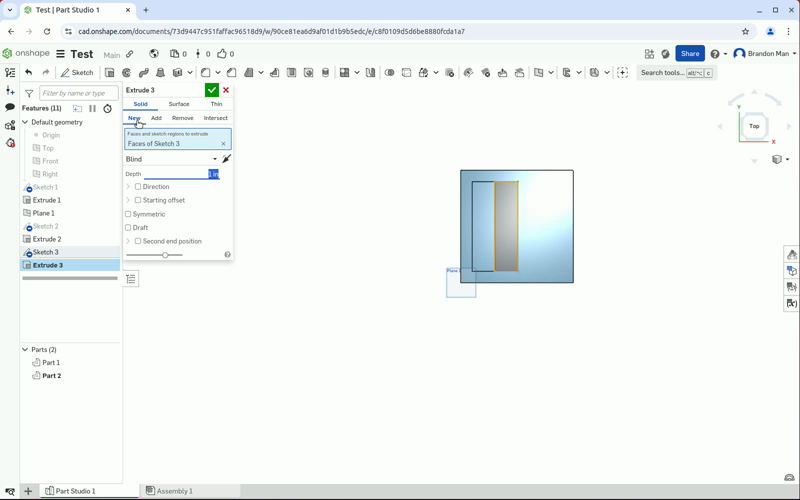
text(-0.241)
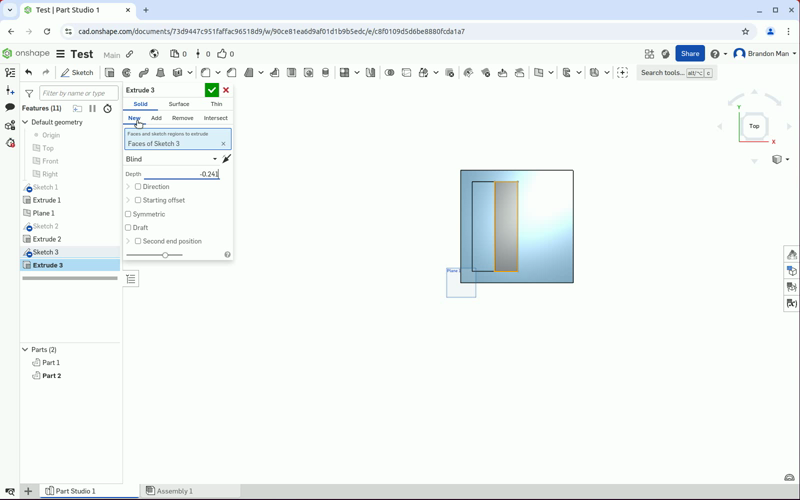
key(enter)
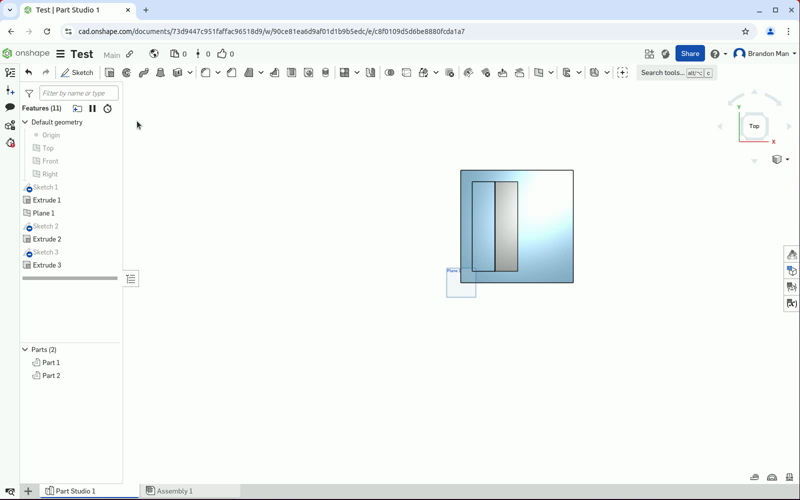
key(shift+h)
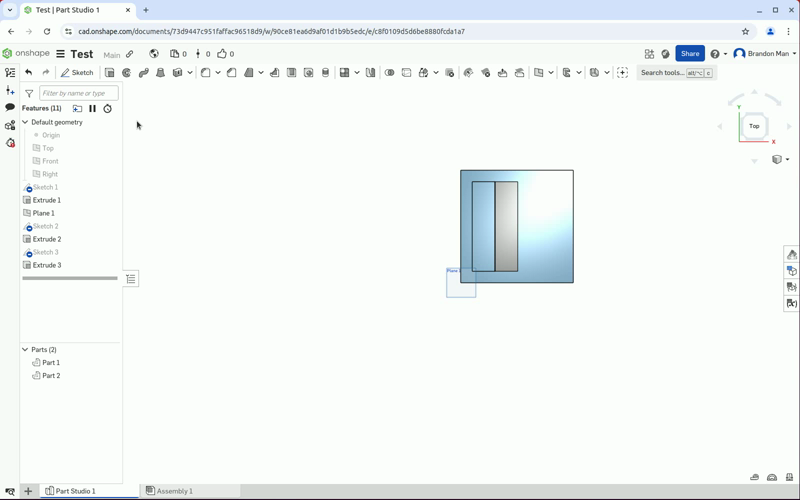
key(shift+h)
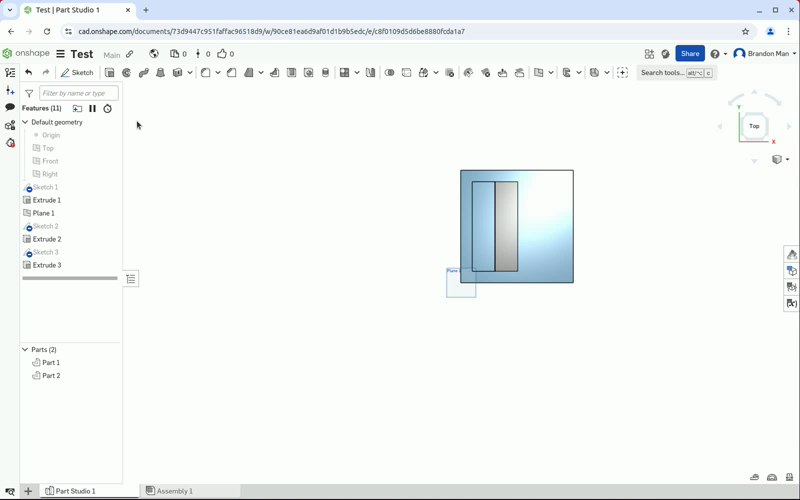
mouse_move(73, 189)
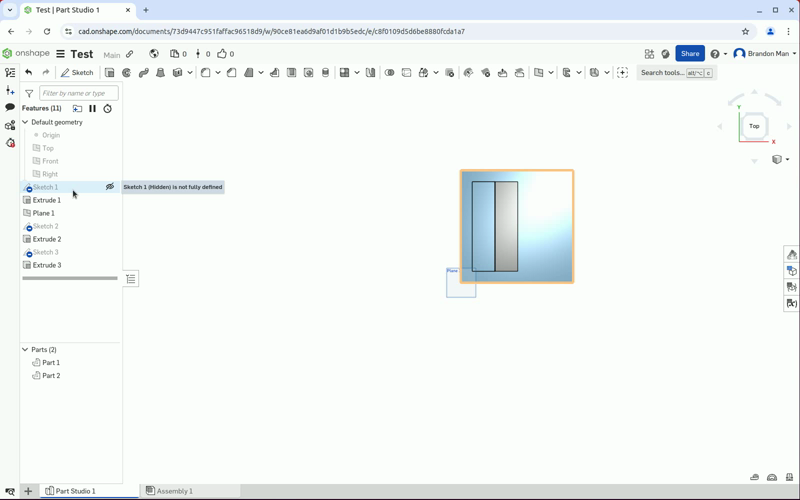
click(73, 189)
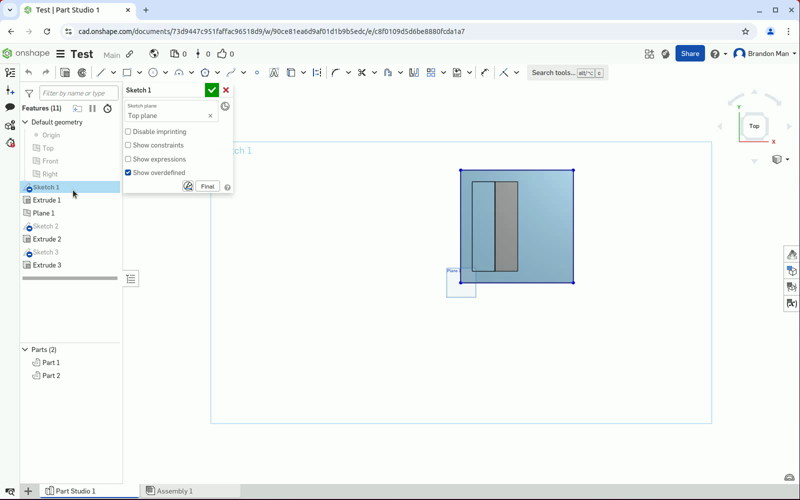
mouse_move(229, 92)
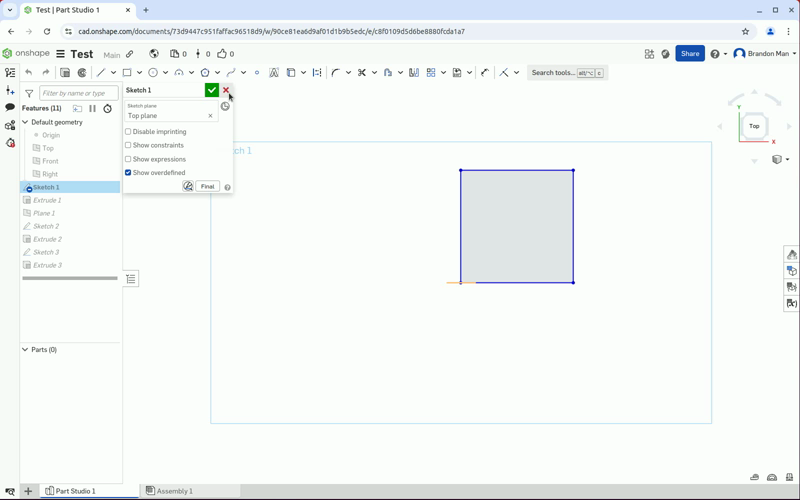
click(229, 92)
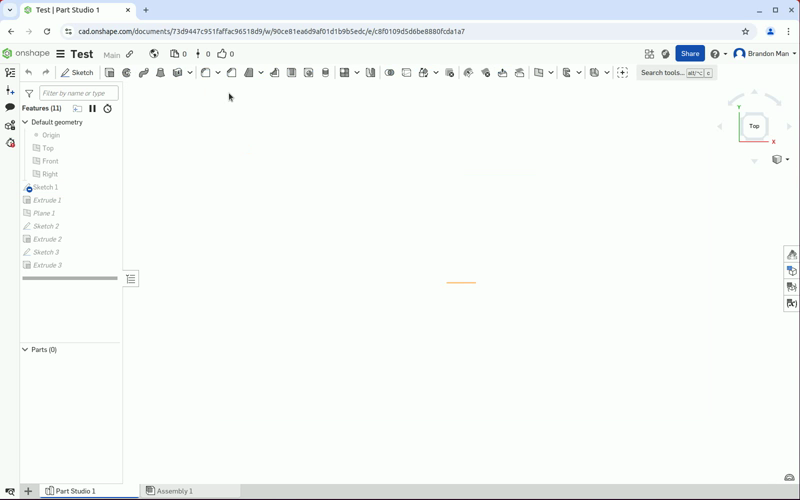
key(shift+s)
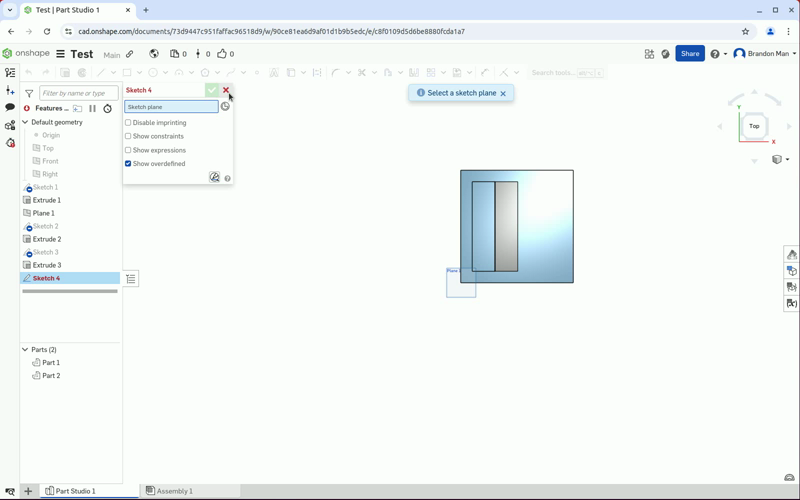
mouse_move(73, 215)
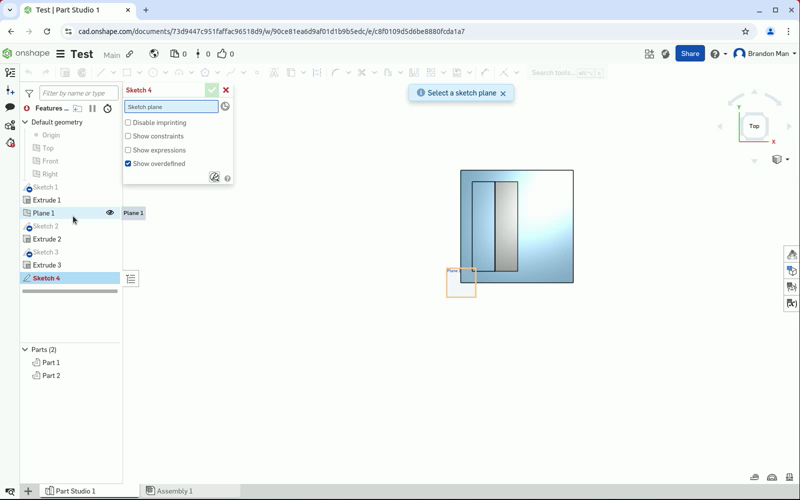
click(73, 215)
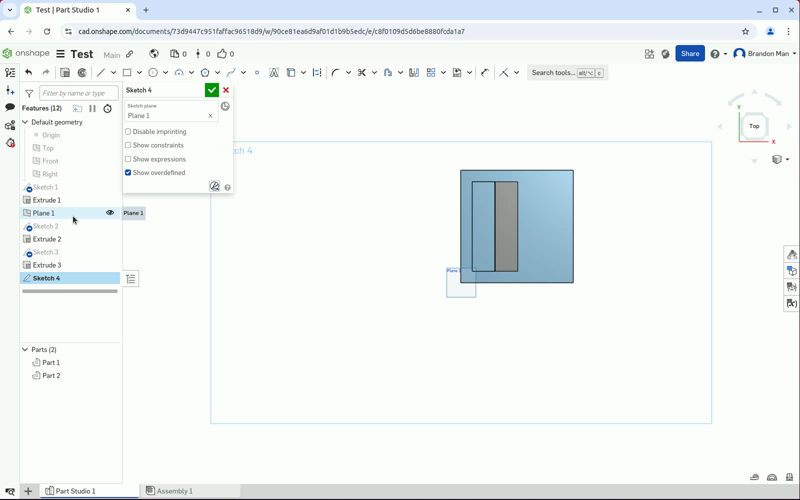
mouse_move(73, 352)
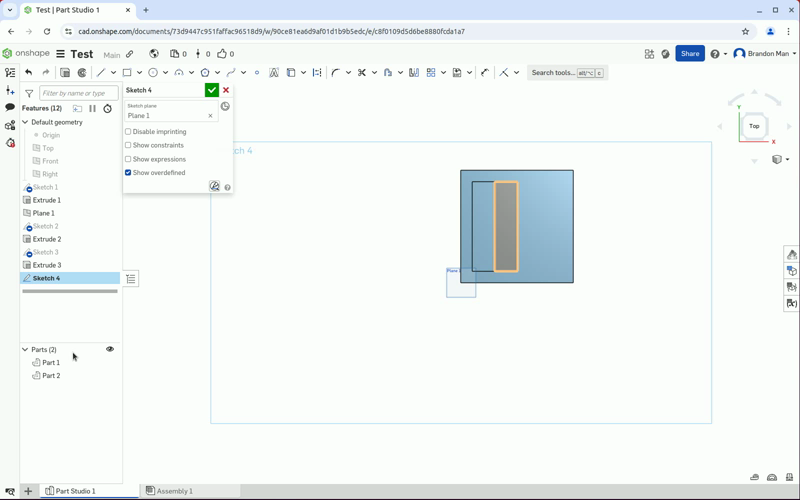
key(y)
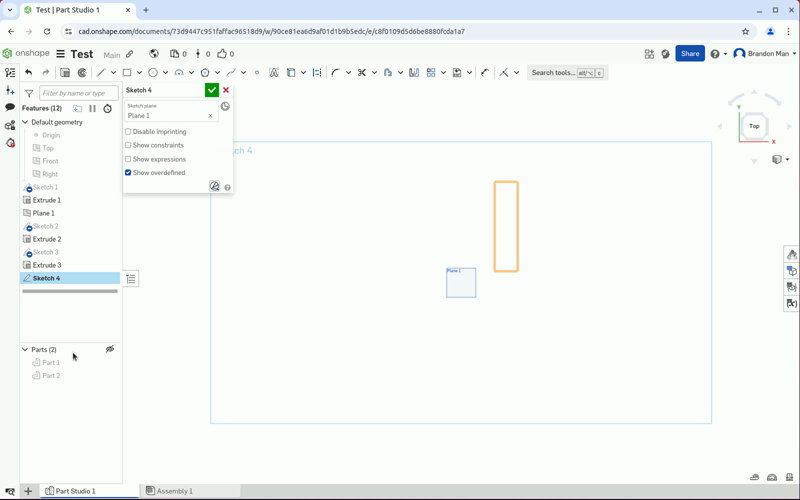
key(l)
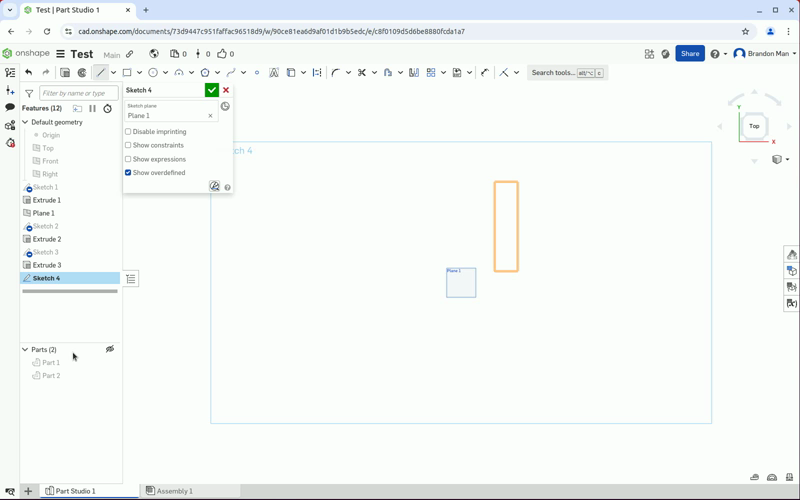
key_down(shift)
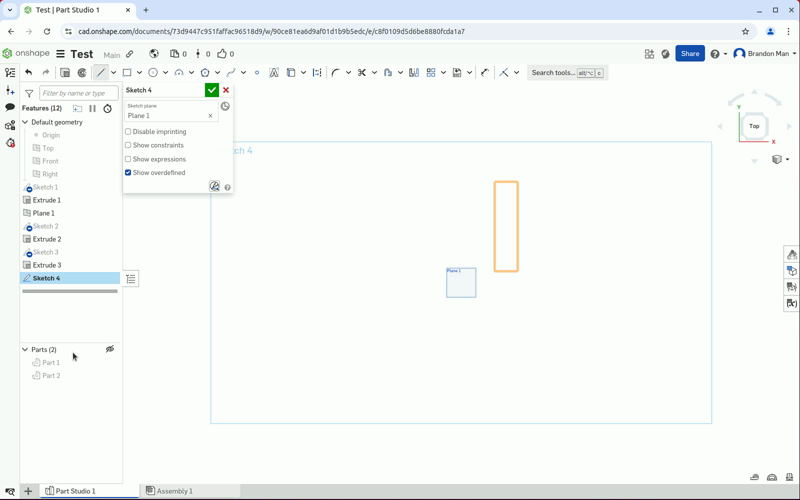
mouse_move(516, 271)
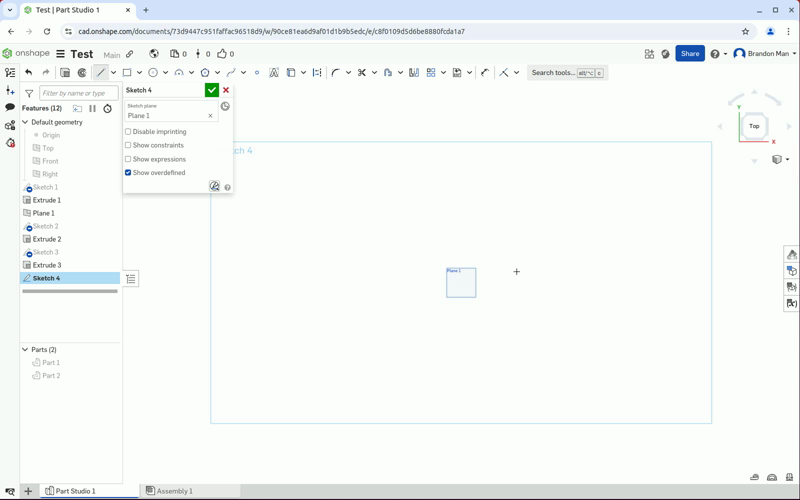
click(516, 271)
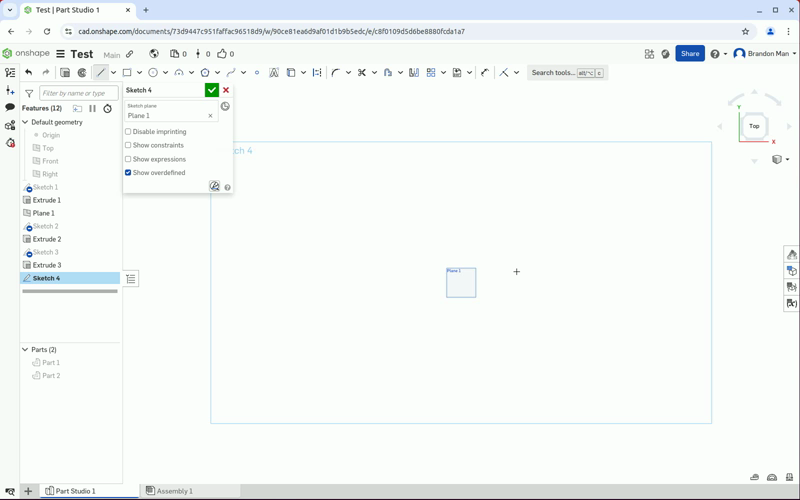
key_up(shift)
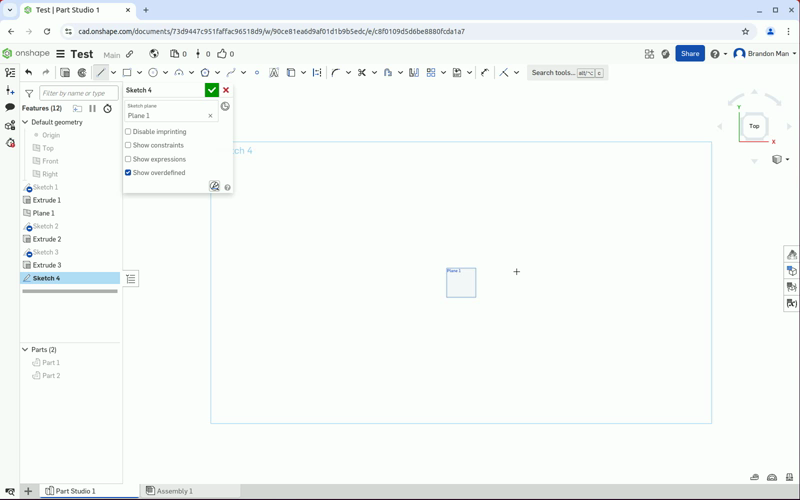
key_down(shift)
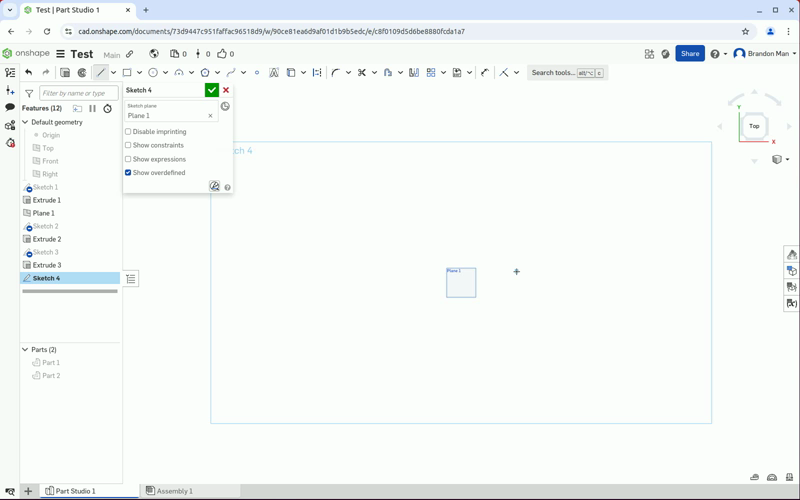
mouse_move(546, 271)
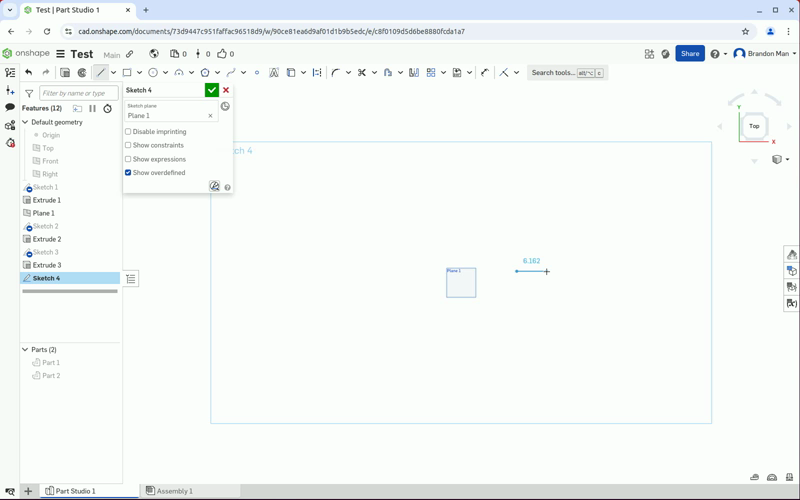
mouse_move(539, 271)
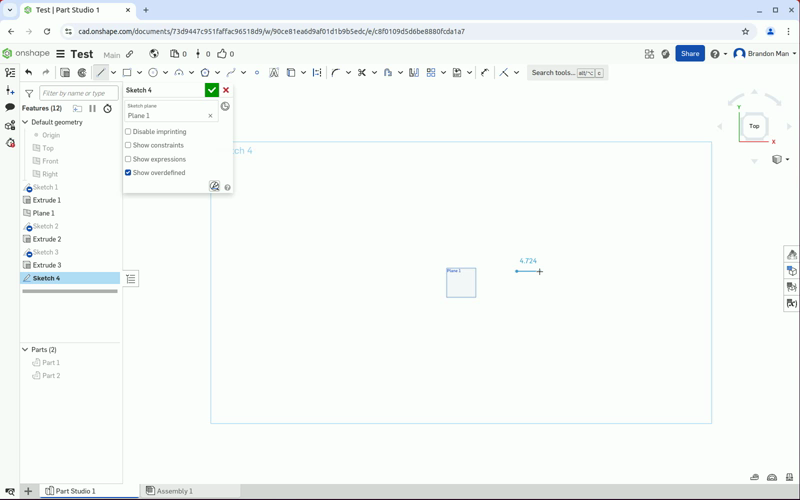
click(539, 271)
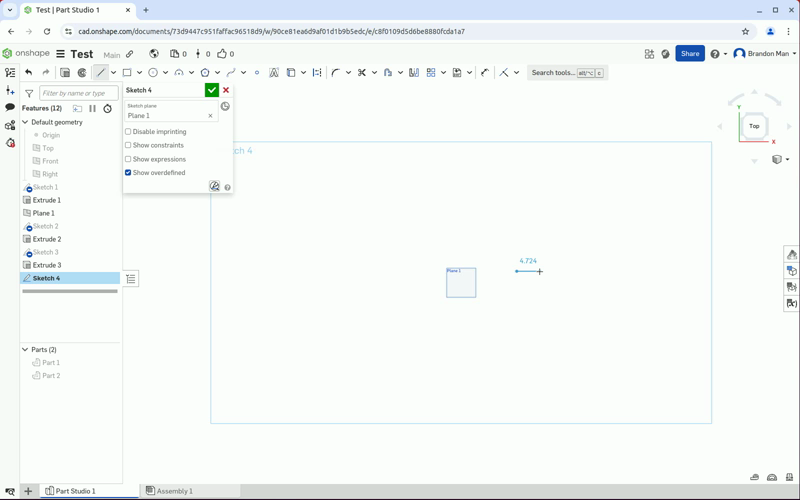
key_up(shift)
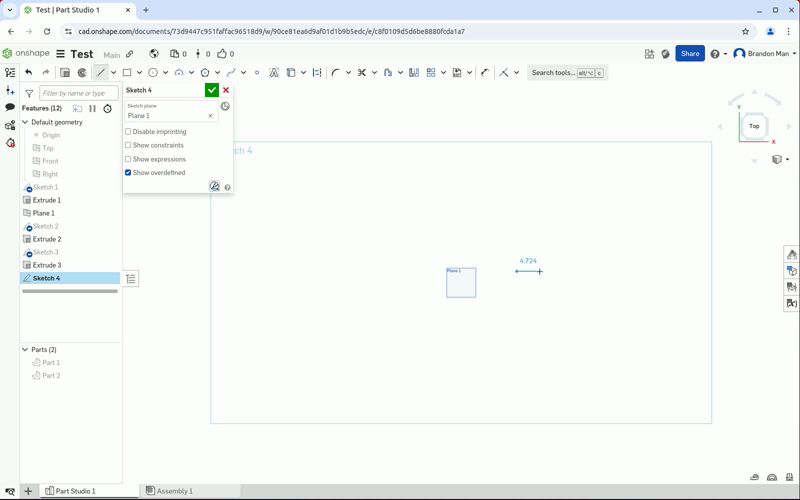
key_down(shift)
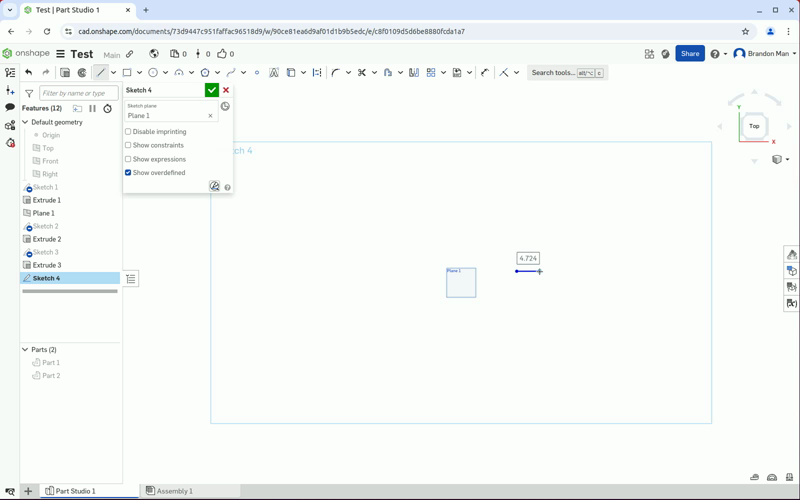
mouse_move(539, 181)
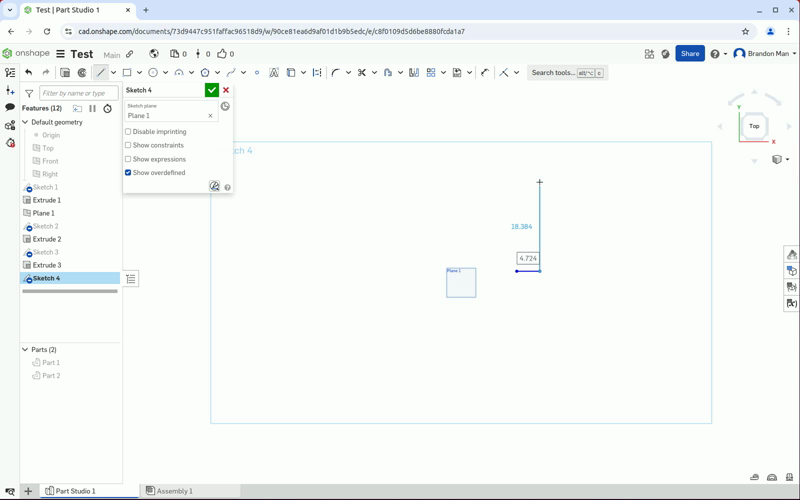
click(539, 181)
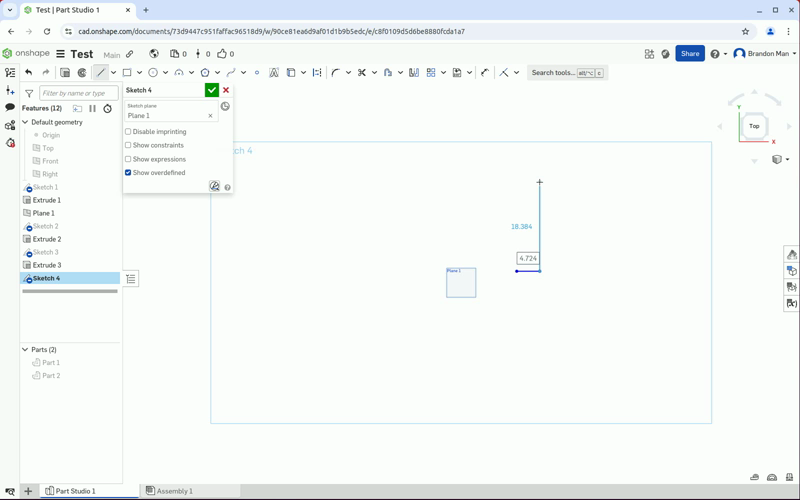
key_up(shift)
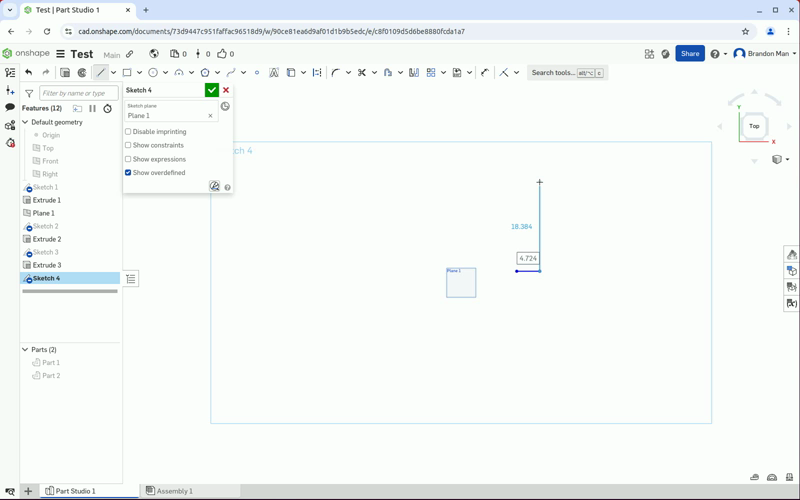
key_down(shift)
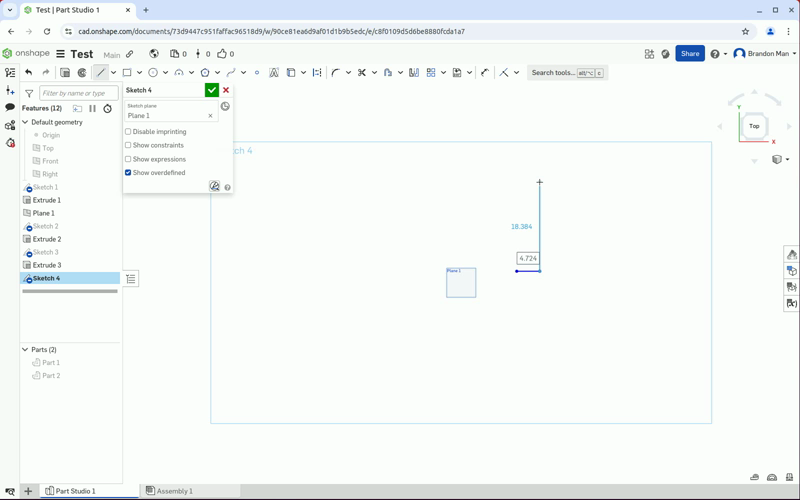
mouse_move(569, 181)
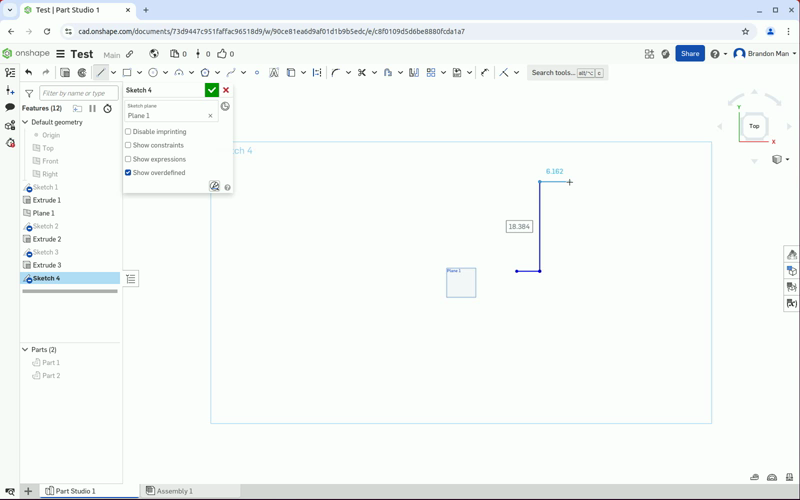
mouse_move(516, 181)
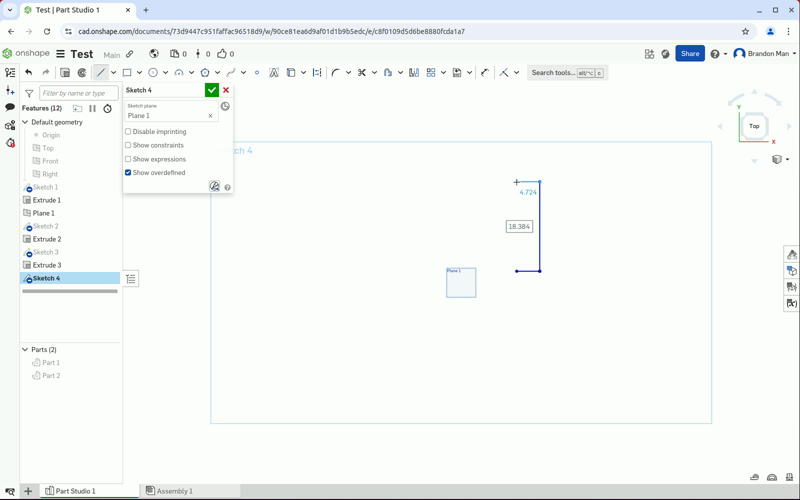
click(516, 181)
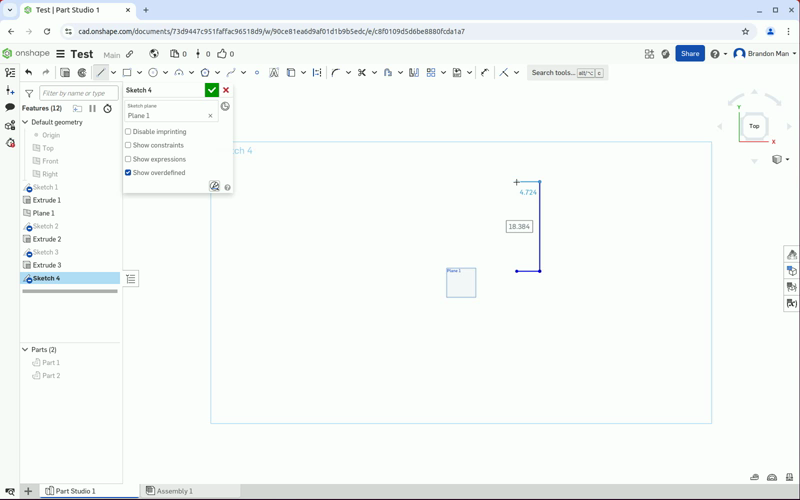
key_up(shift)
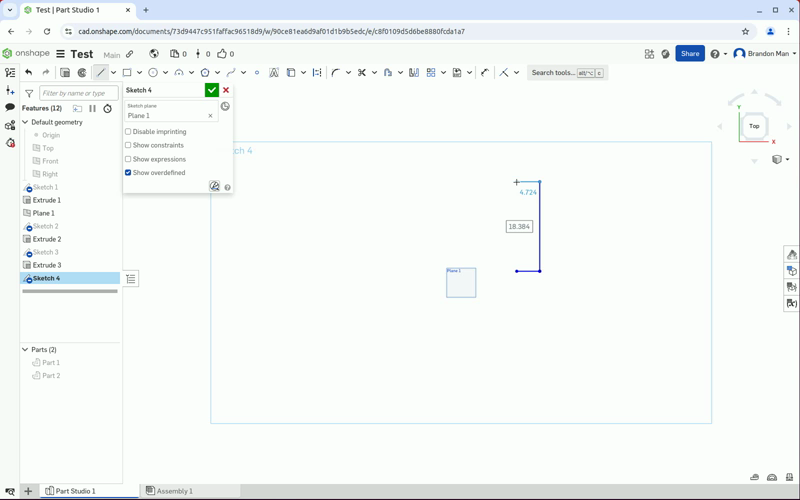
key_down(shift)
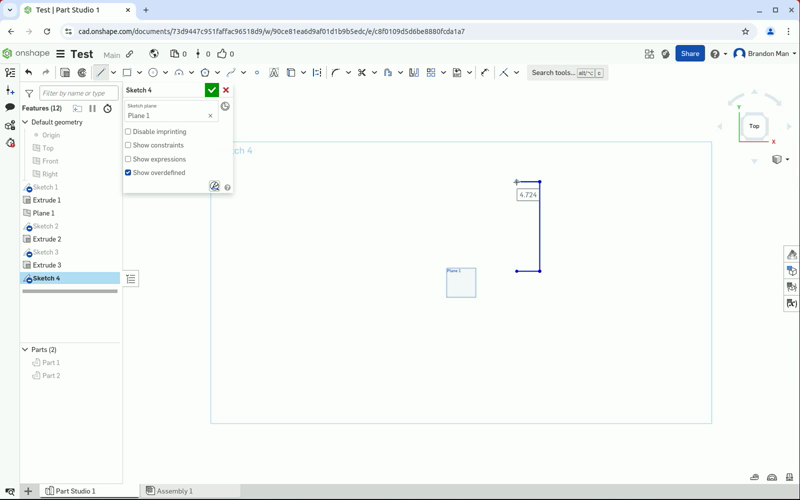
mouse_move(516, 271)
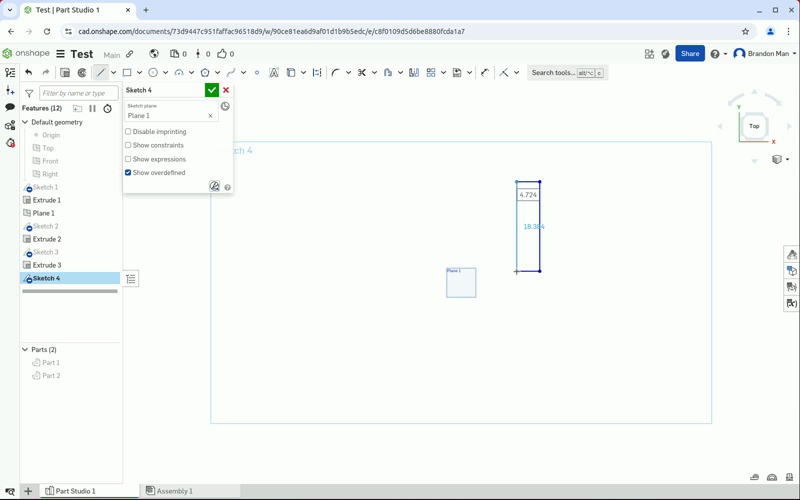
key_up(shift)
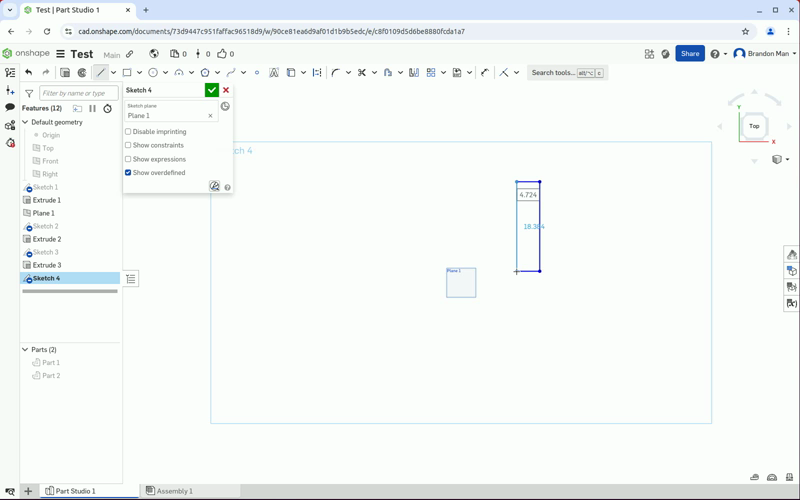
click(516, 271)
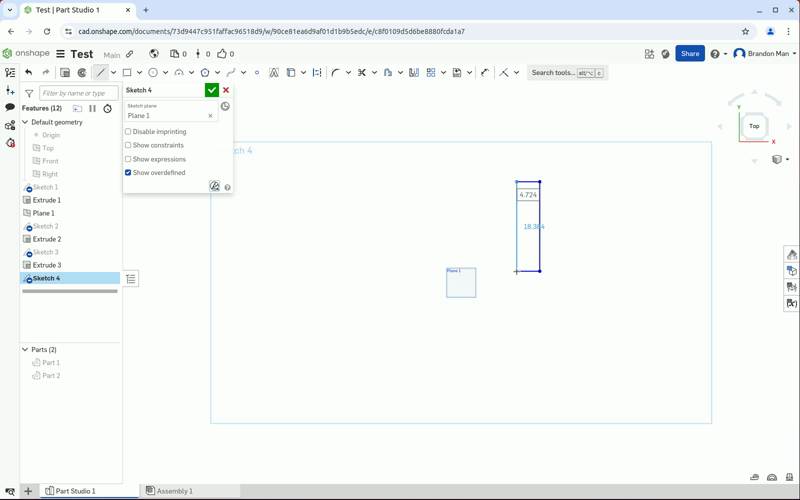
key(esc)
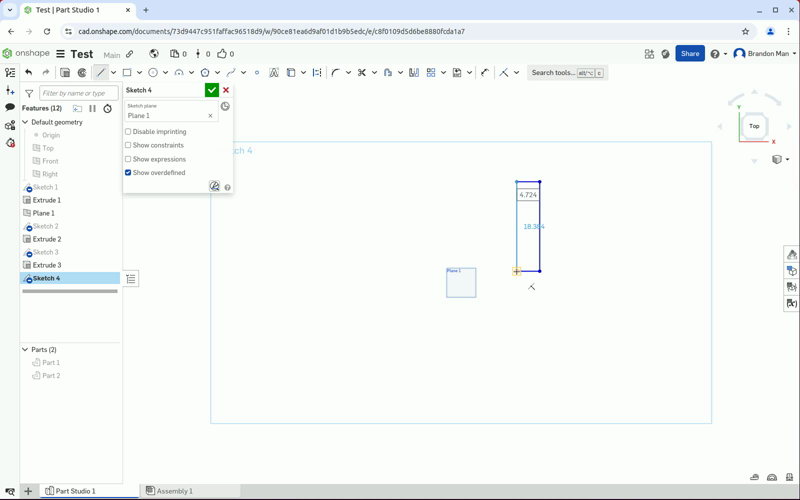
mouse_move(526, 259)
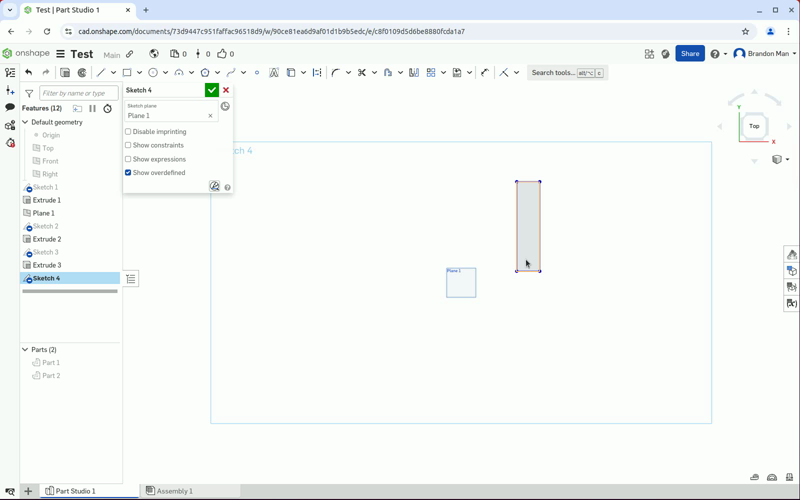
click(526, 259)
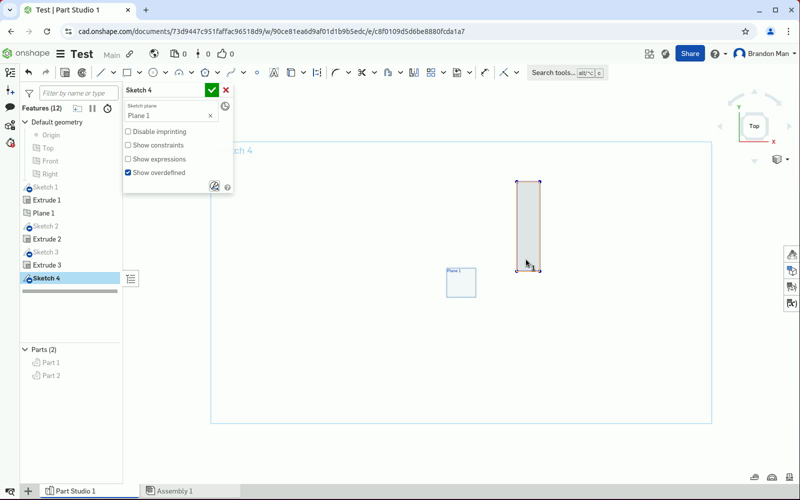
mouse_move(73, 352)
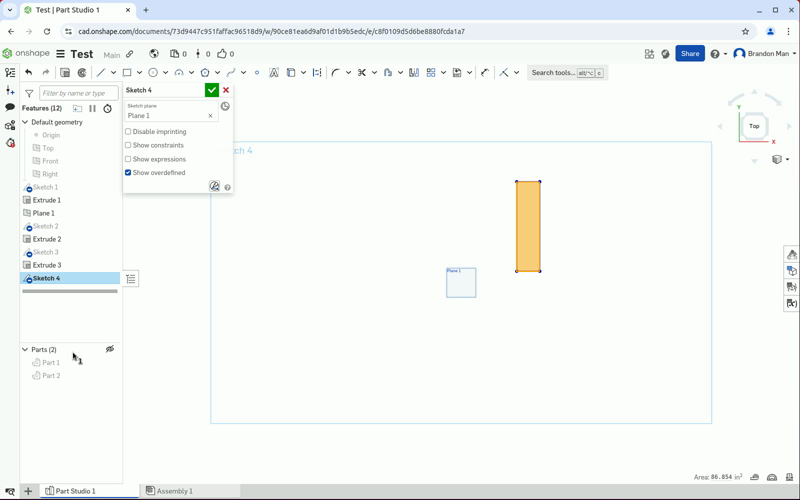
key(shift+y)
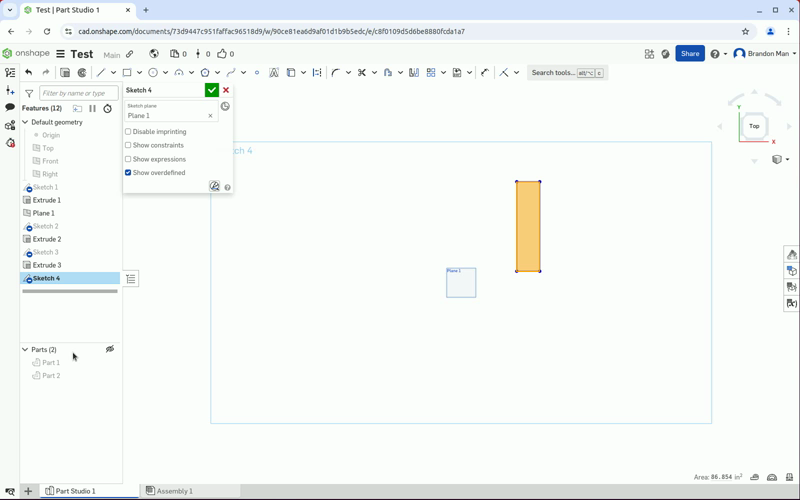
key(shift+e)
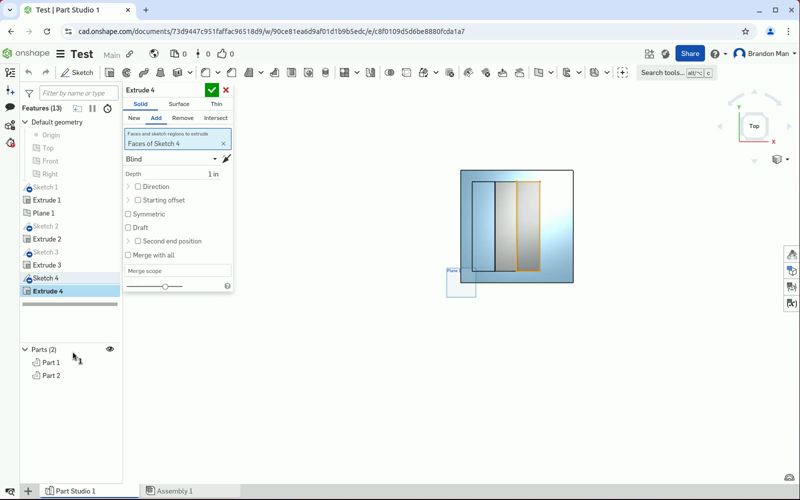
mouse_move(143, 106)
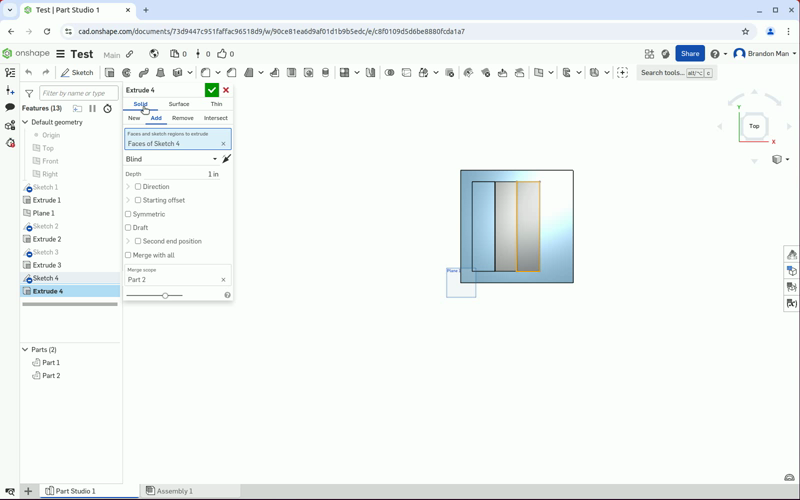
click(143, 106)
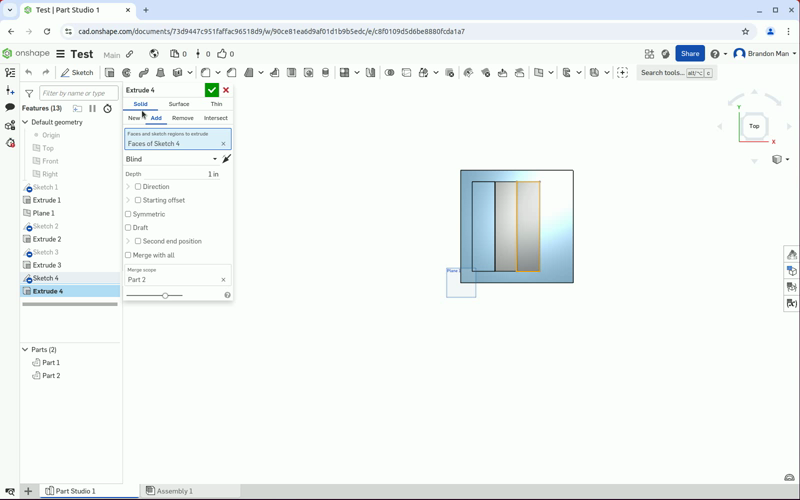
mouse_move(137, 120)
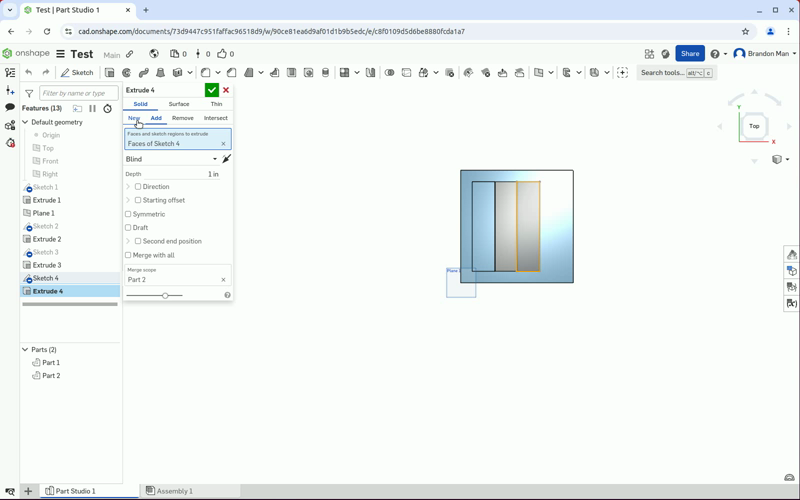
click(137, 120)
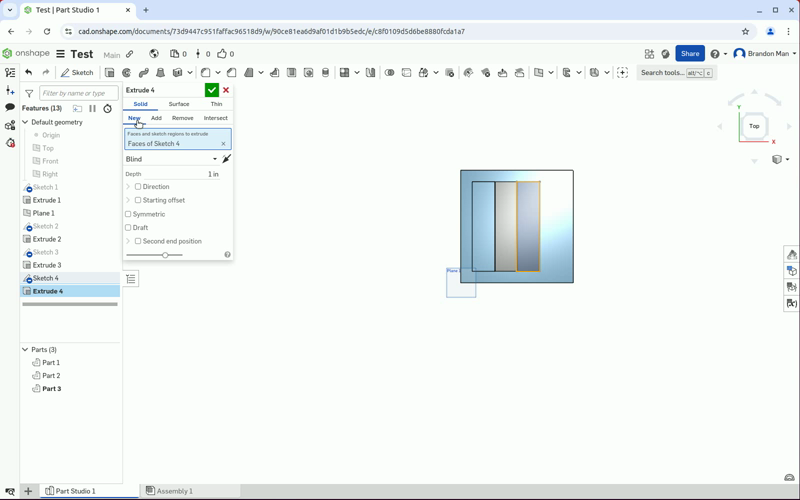
key(tab, 4)
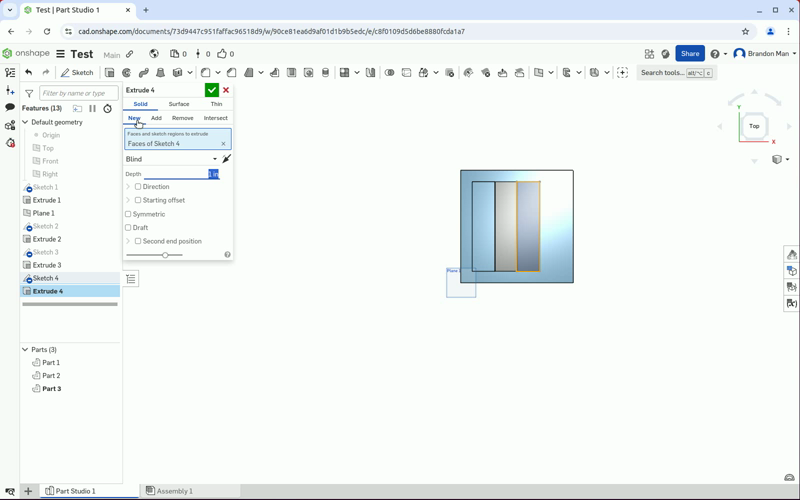
text(-0.241)
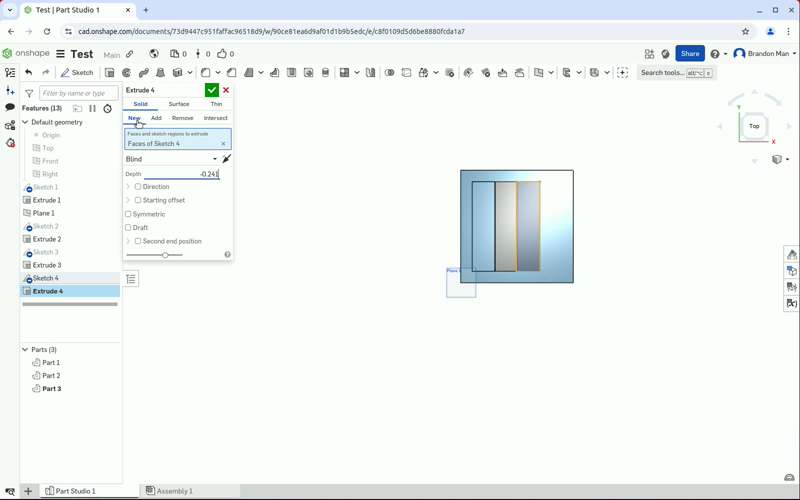
key(enter)
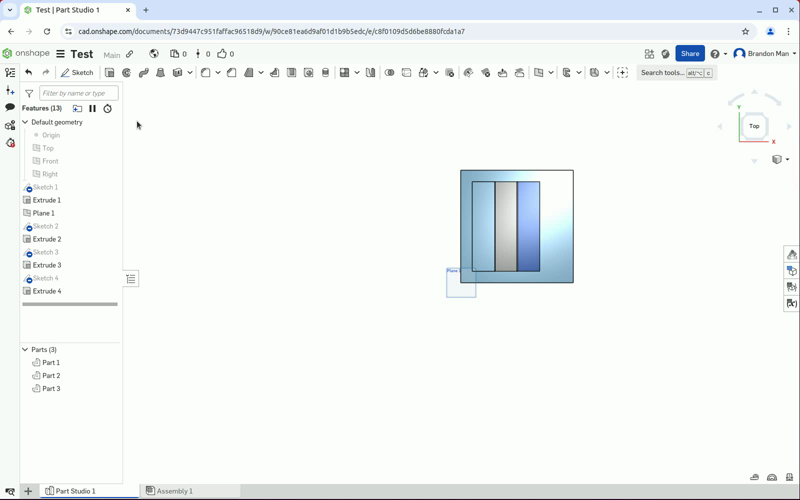
key(shift+h)
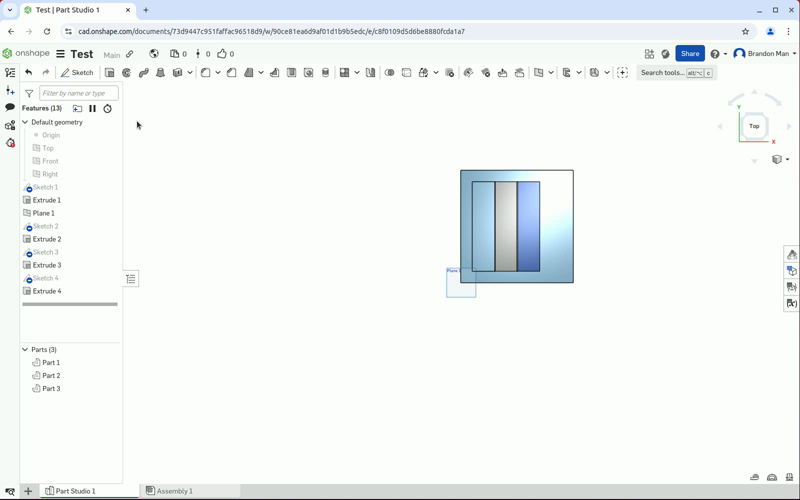
key(shift+h)
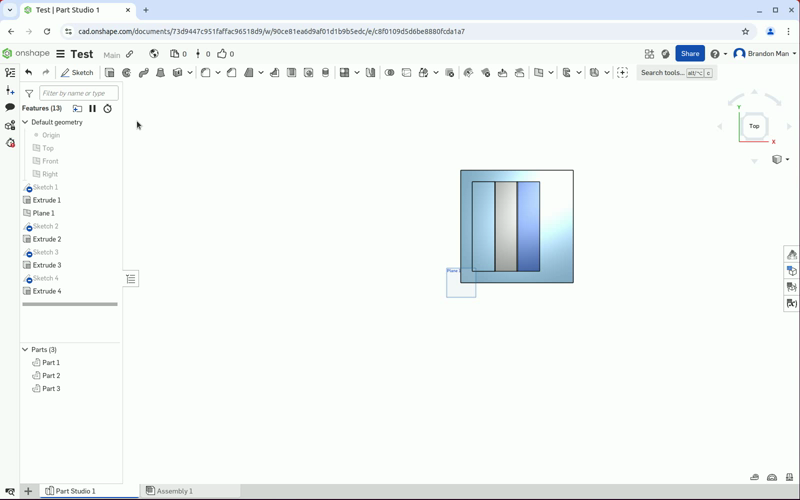
mouse_move(73, 189)
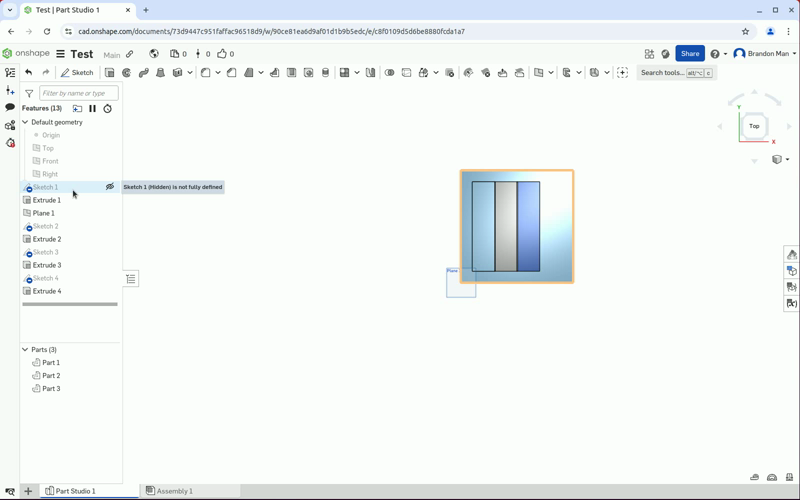
click(73, 189)
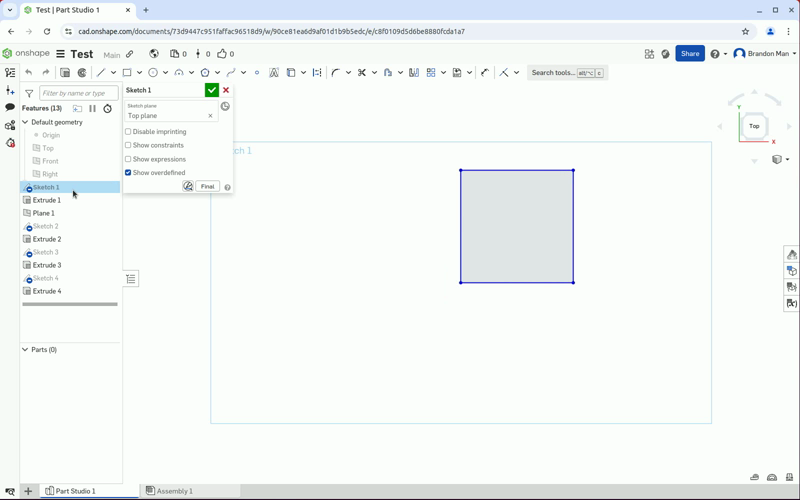
mouse_move(229, 92)
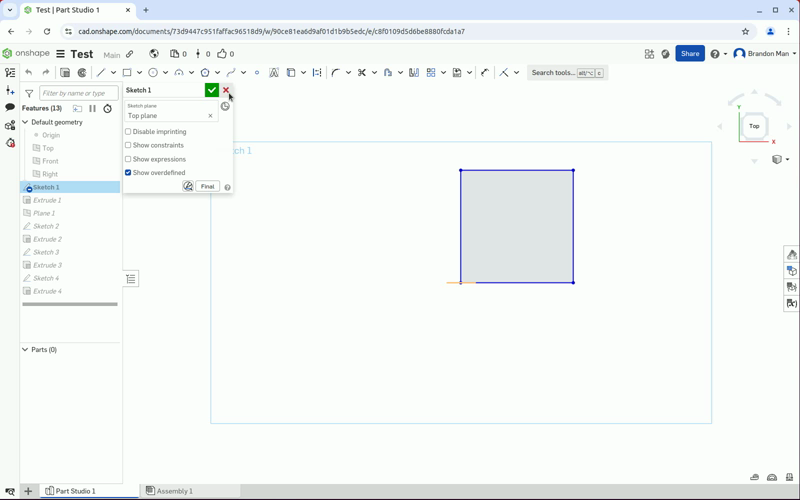
click(229, 92)
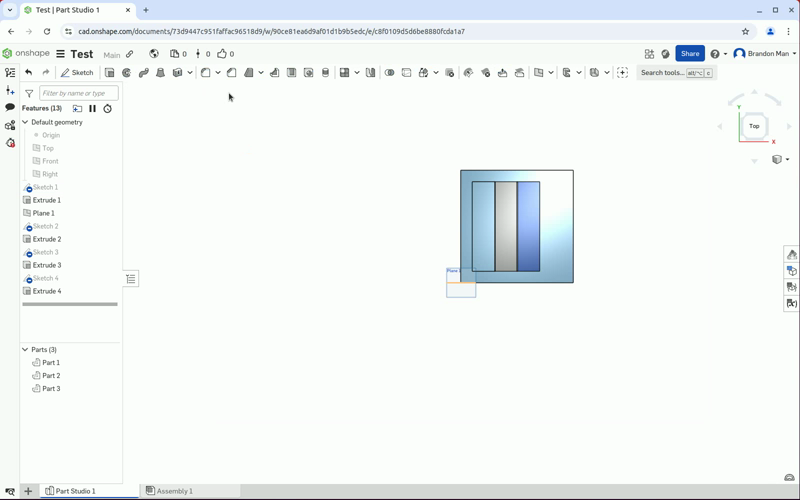
key(shift+s)
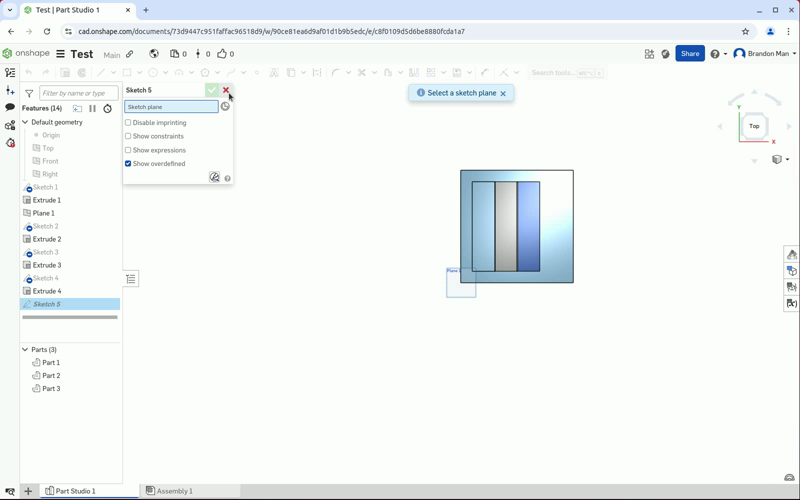
mouse_move(73, 215)
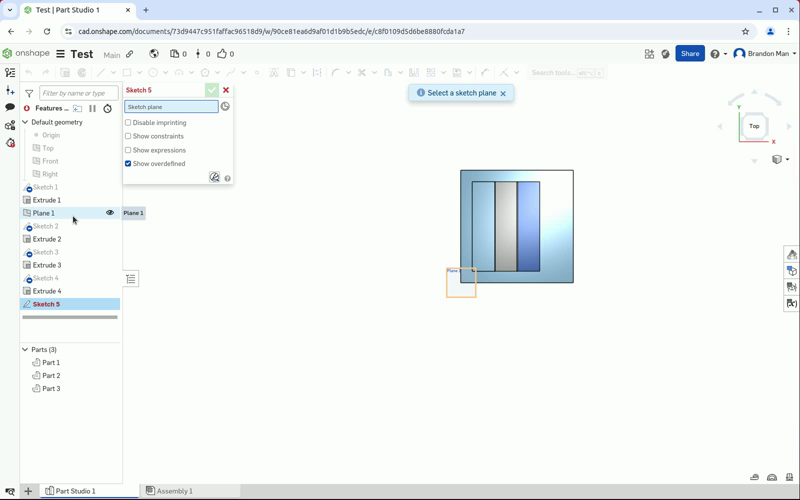
click(73, 215)
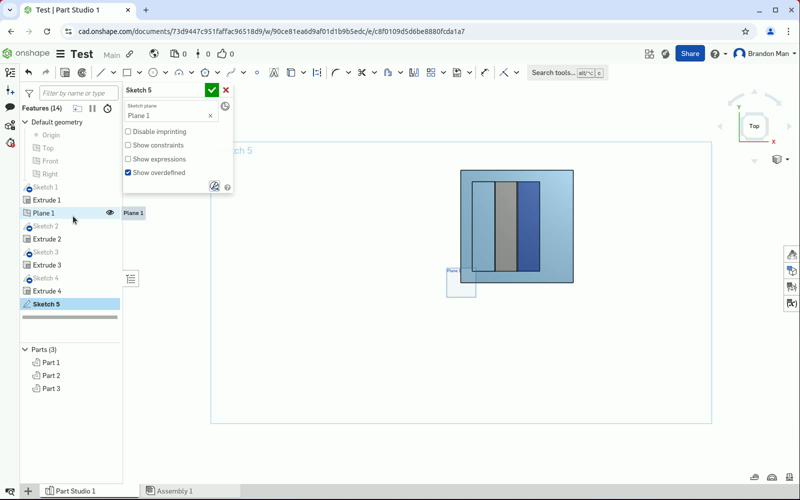
mouse_move(73, 352)
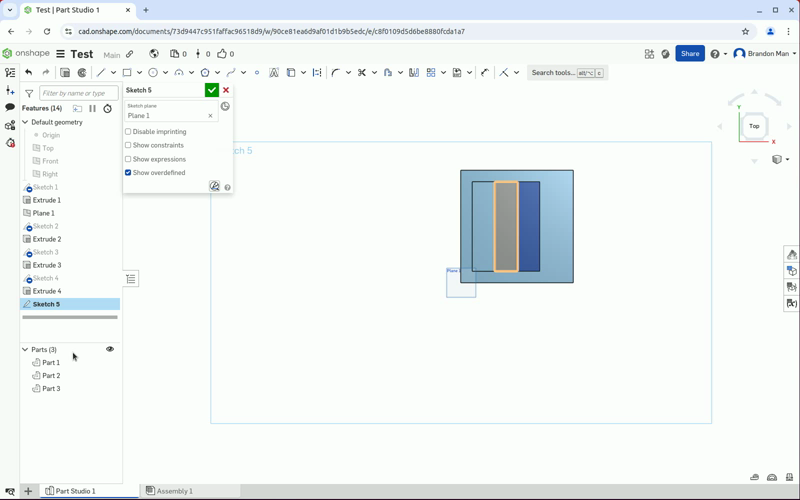
key(y)
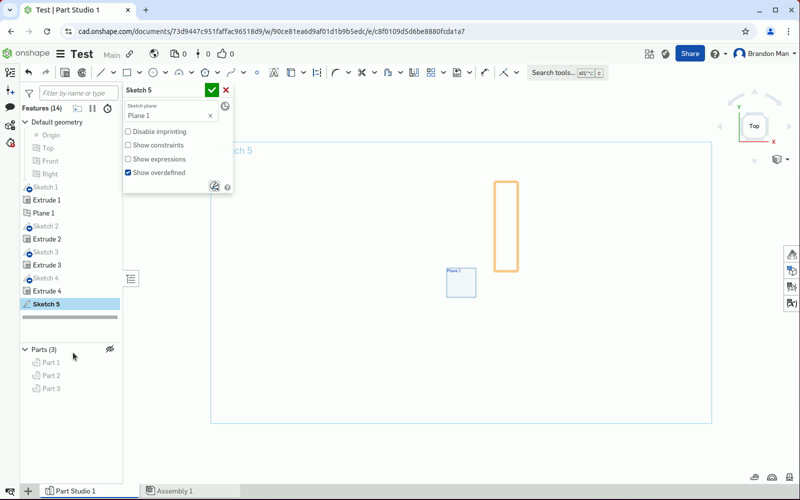
key(l)
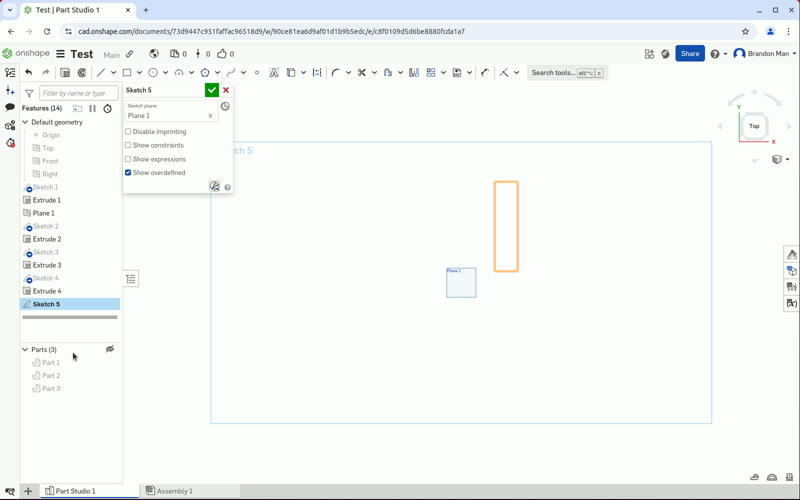
key_down(shift)
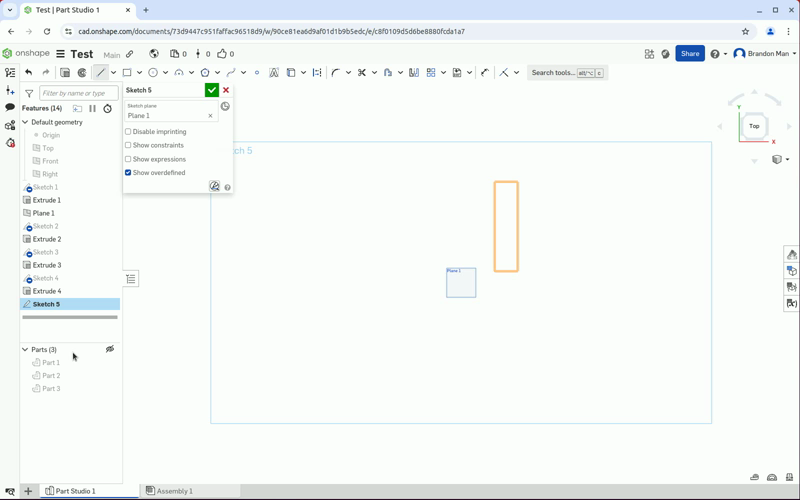
mouse_move(539, 271)
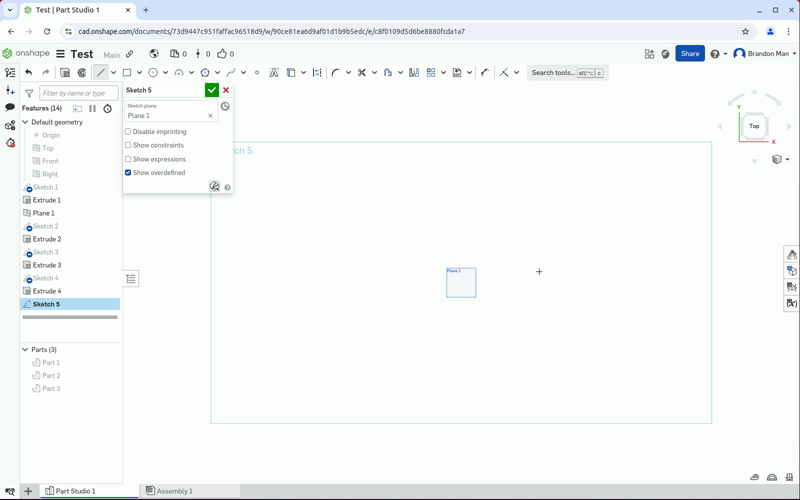
click(539, 271)
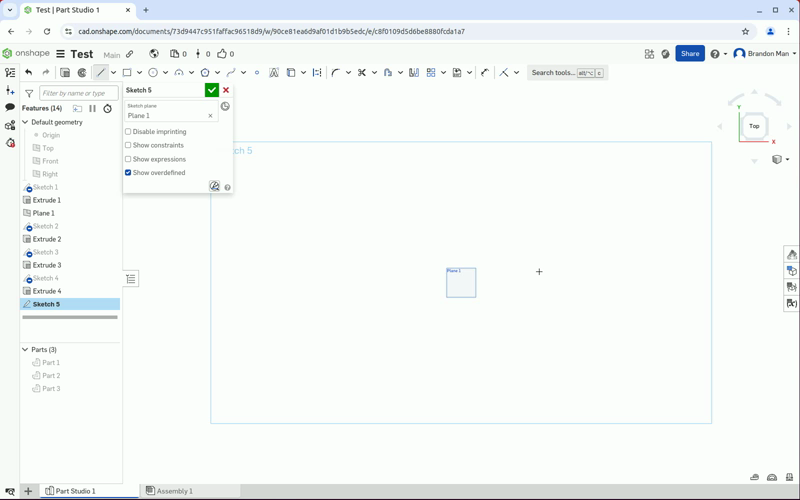
key_up(shift)
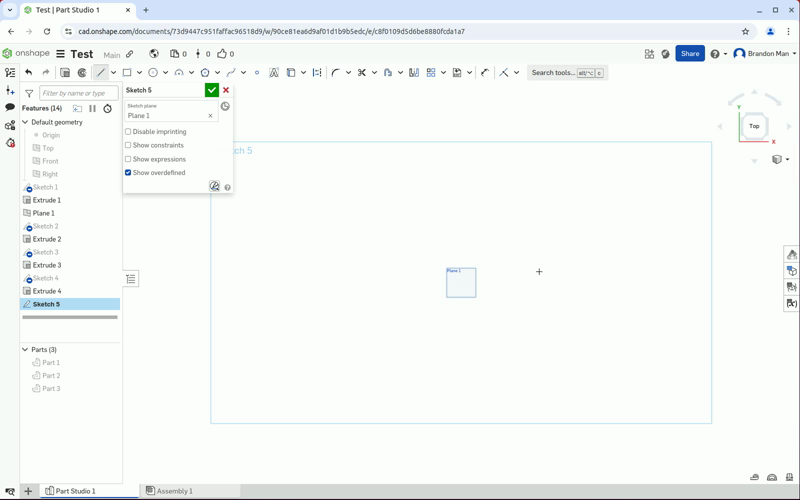
key_down(shift)
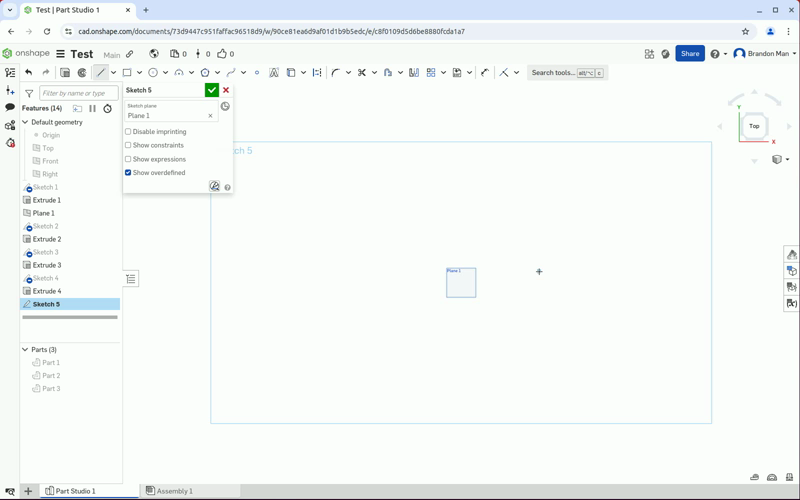
mouse_move(569, 271)
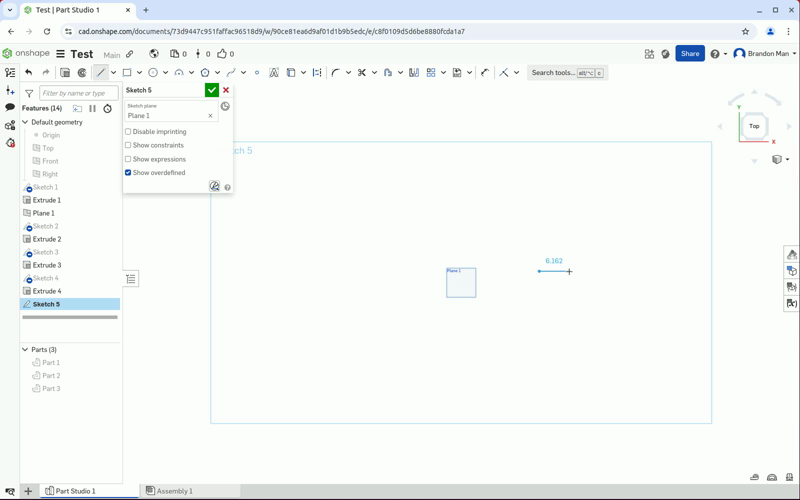
mouse_move(561, 271)
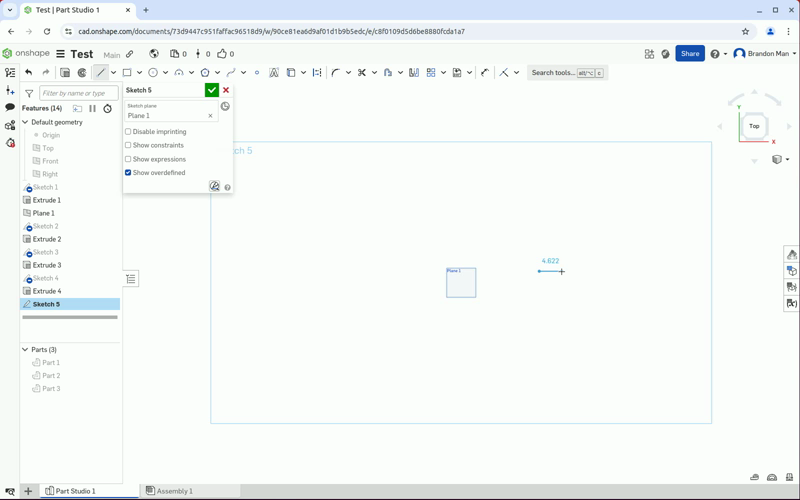
click(561, 271)
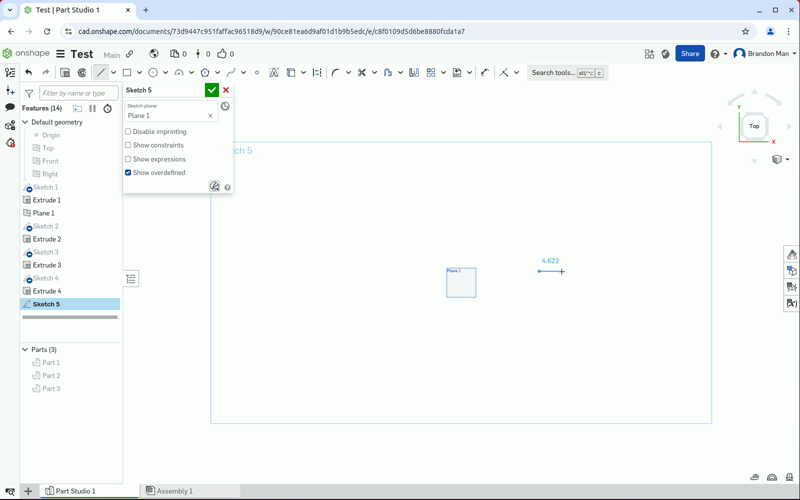
key_up(shift)
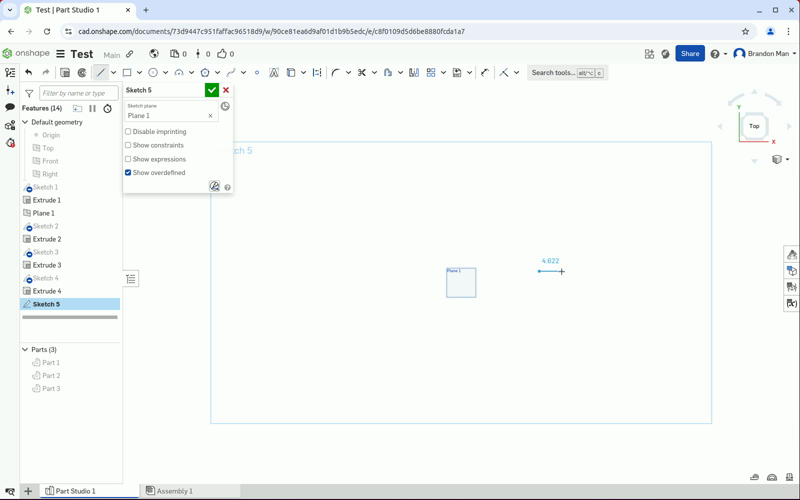
key_down(shift)
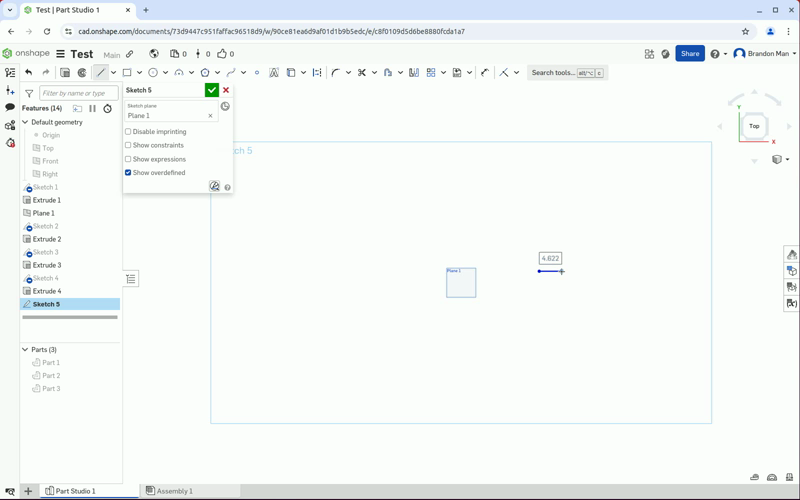
mouse_move(561, 181)
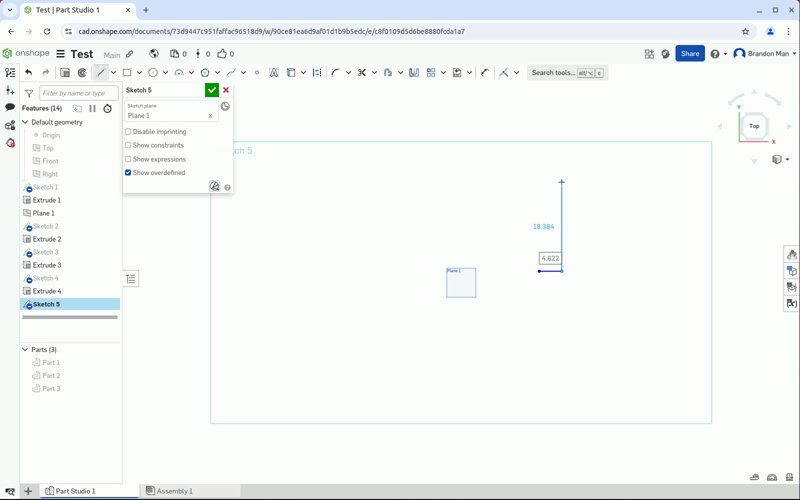
click(561, 181)
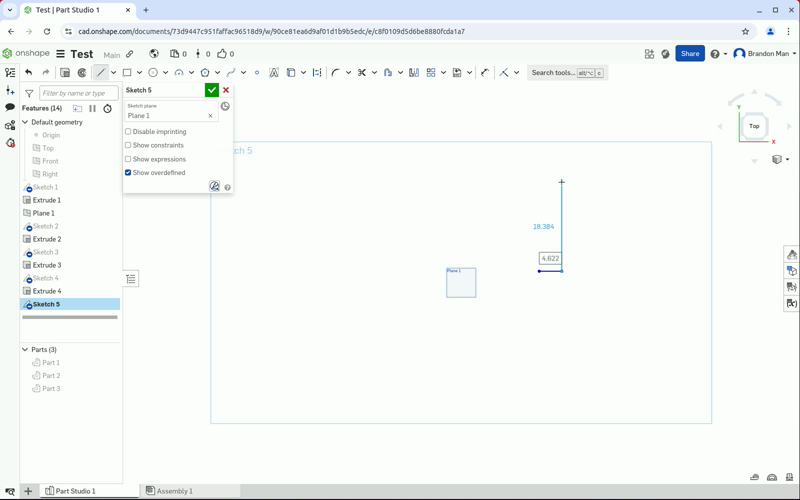
key_up(shift)
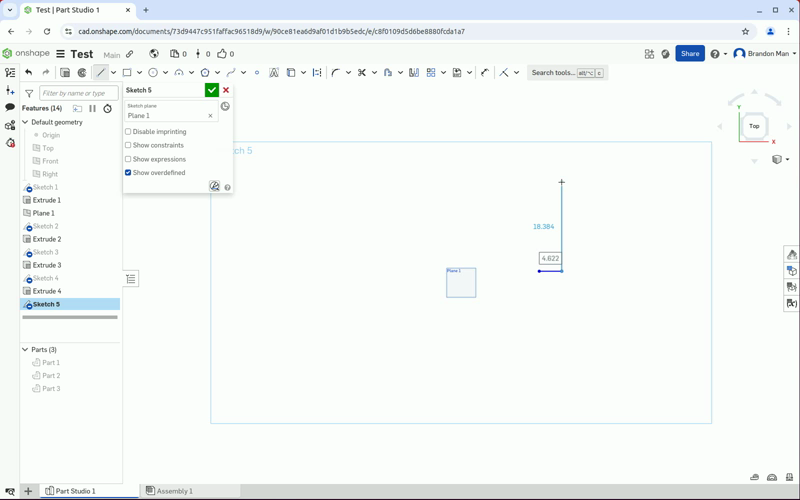
key_down(shift)
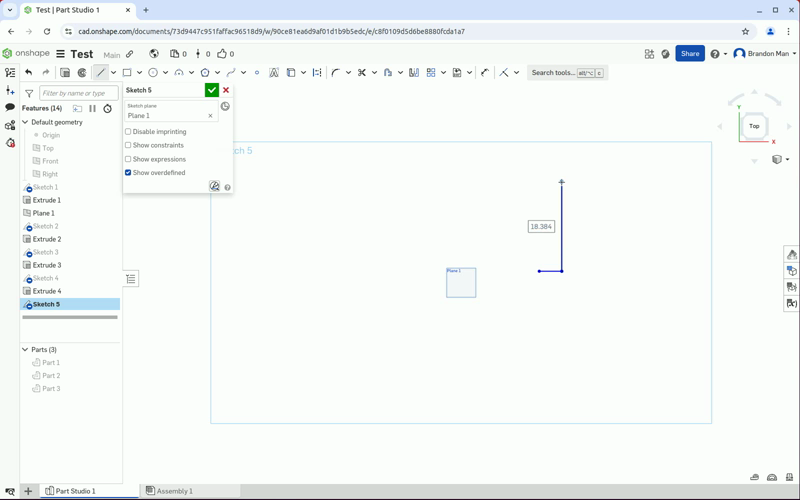
mouse_move(589, 181)
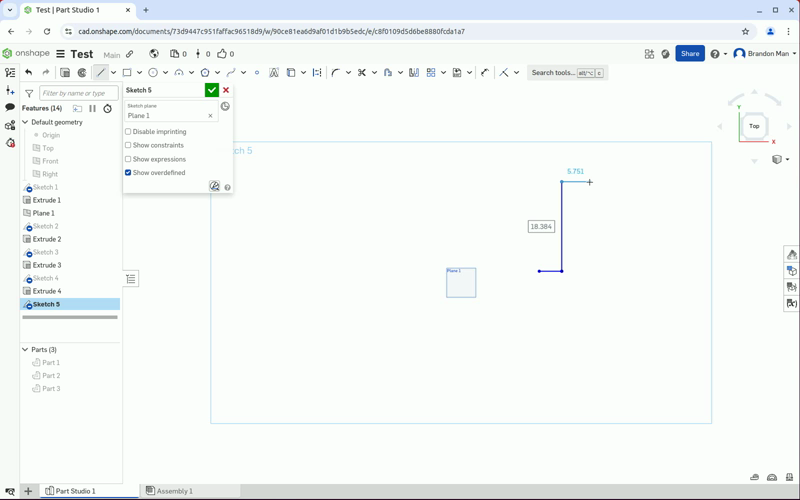
mouse_move(539, 181)
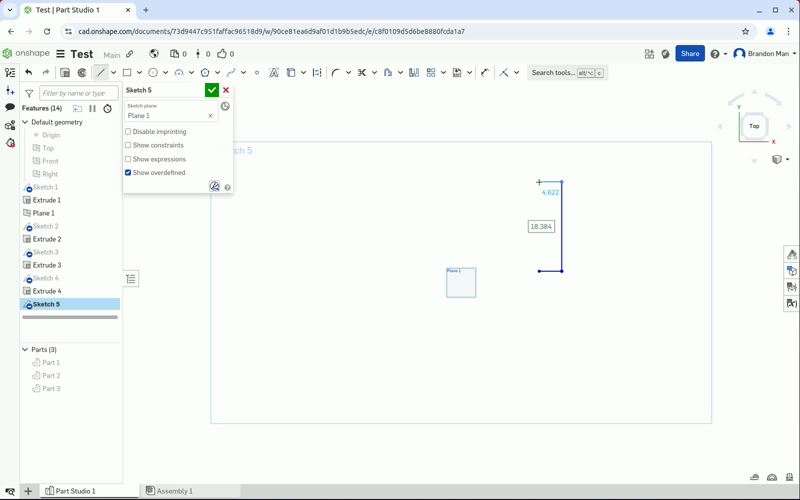
click(539, 181)
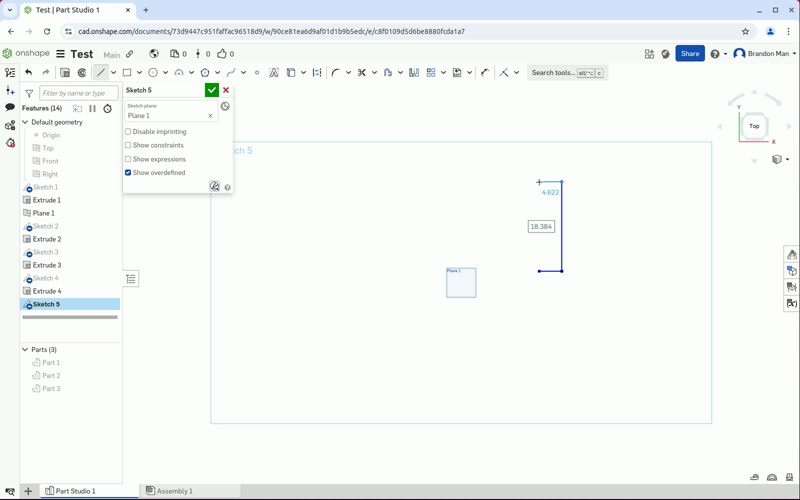
key_up(shift)
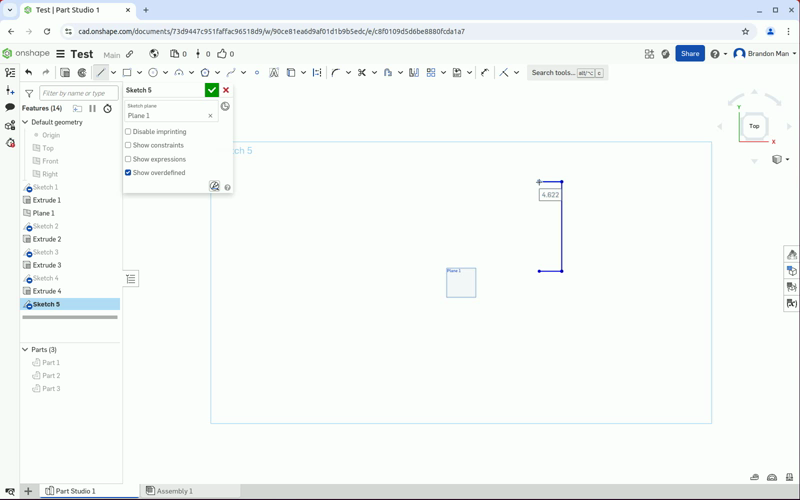
key_down(shift)
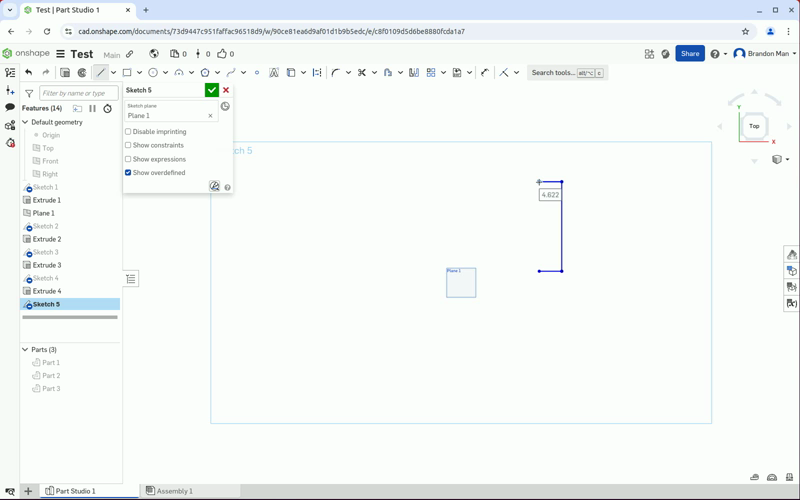
mouse_move(539, 271)
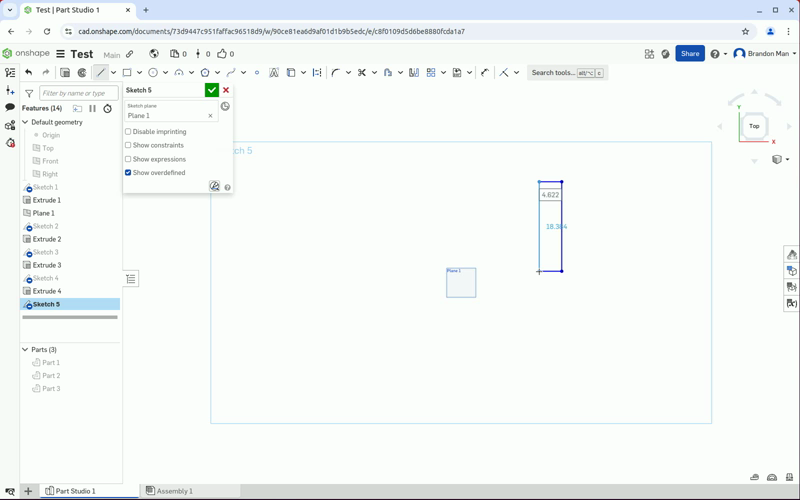
key_up(shift)
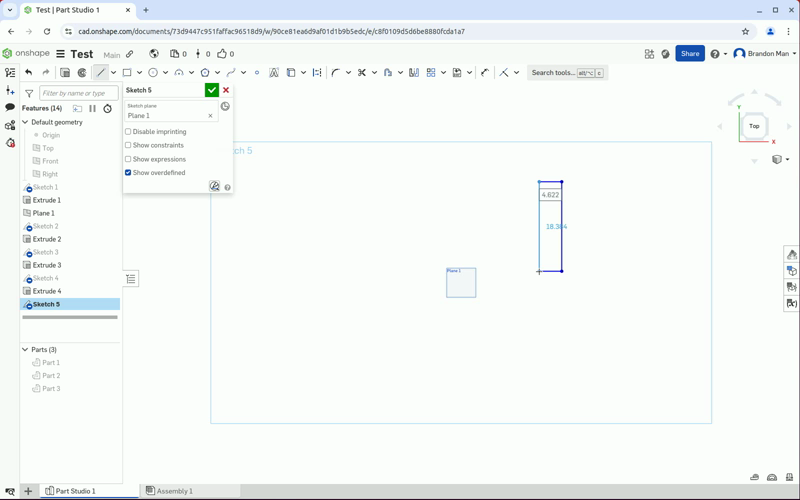
click(539, 271)
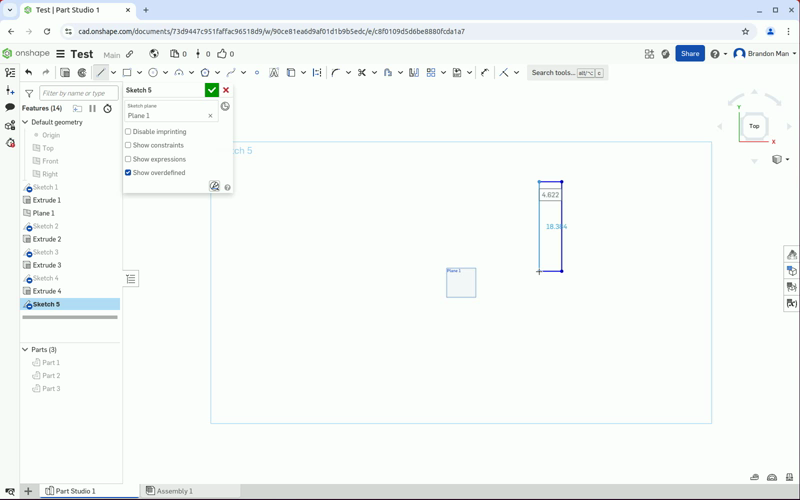
key(esc)
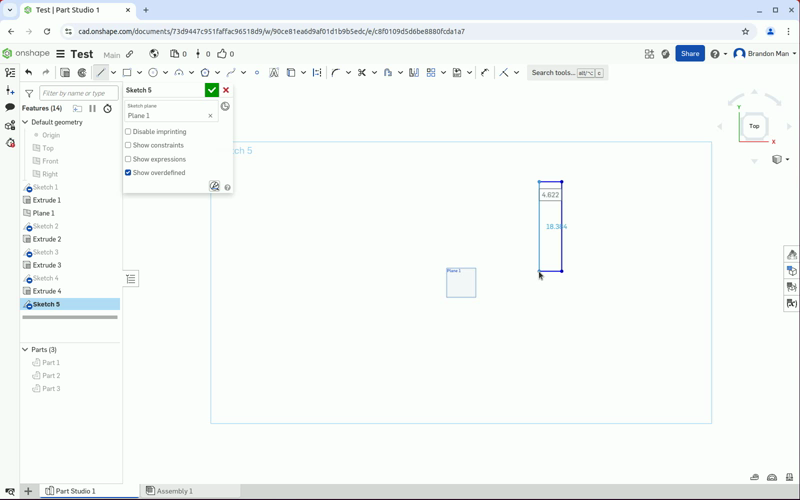
mouse_move(549, 201)
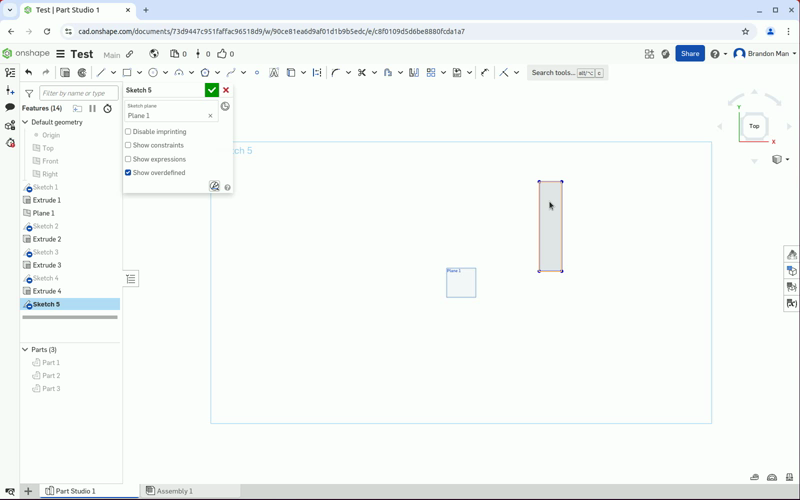
click(549, 201)
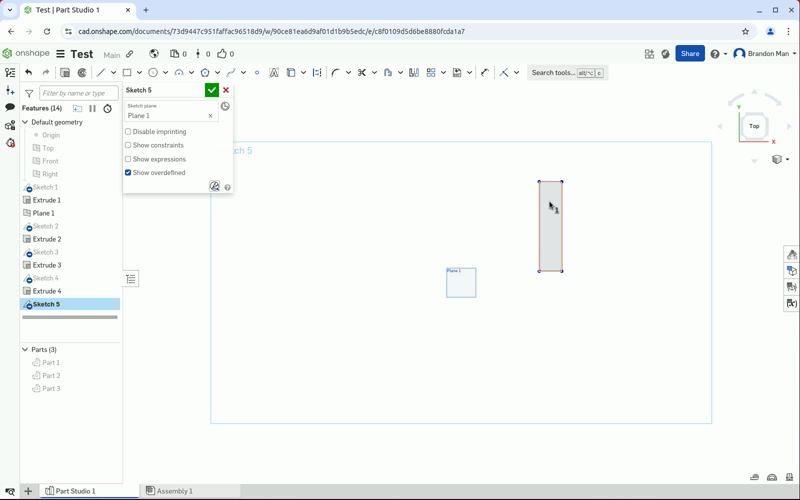
mouse_move(73, 352)
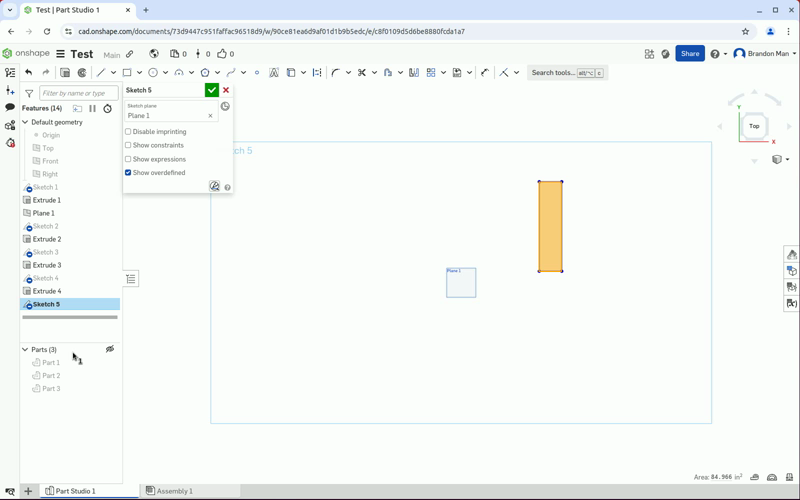
key(shift+y)
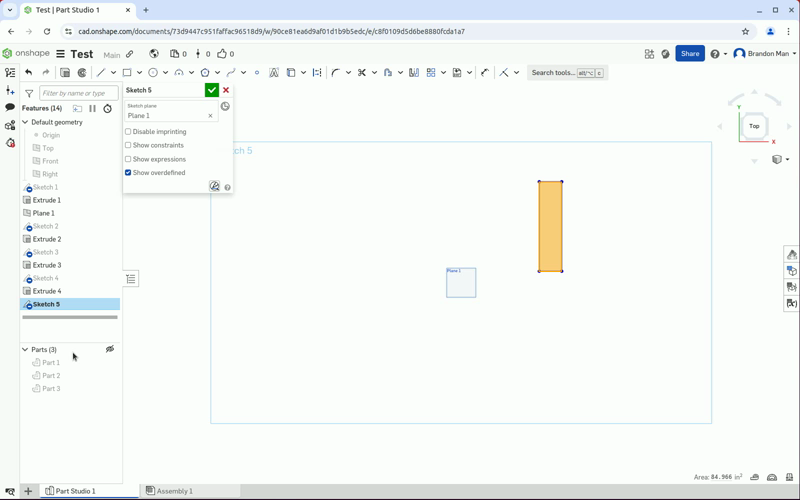
key(shift+e)
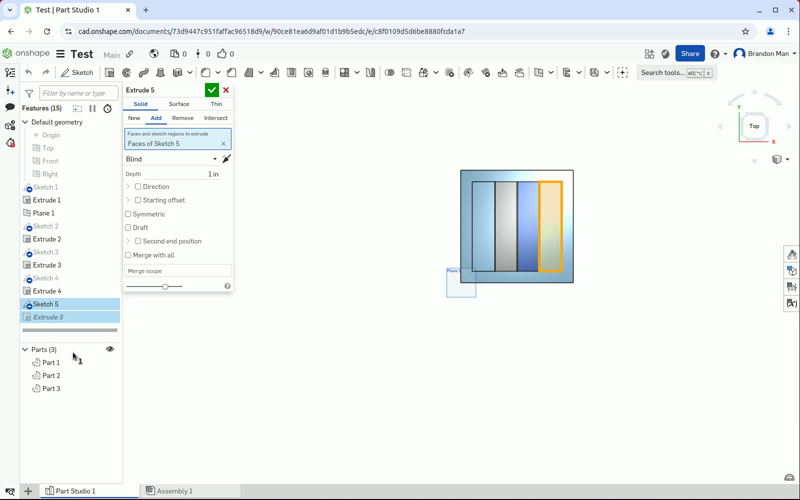
mouse_move(143, 106)
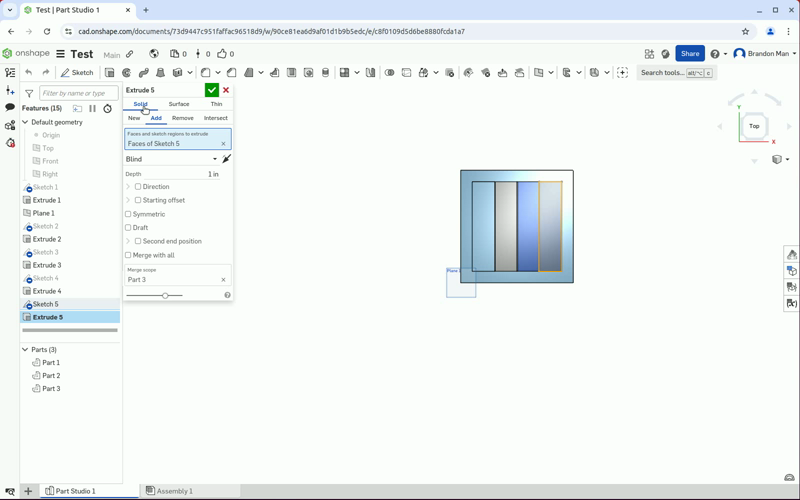
click(143, 106)
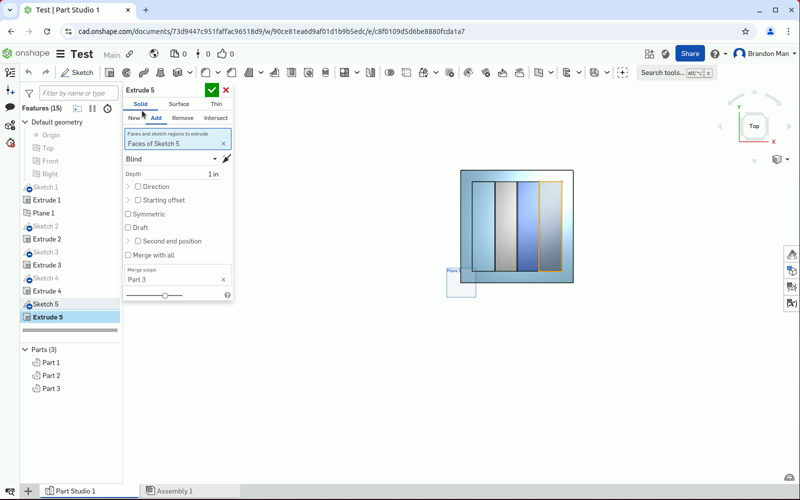
mouse_move(137, 120)
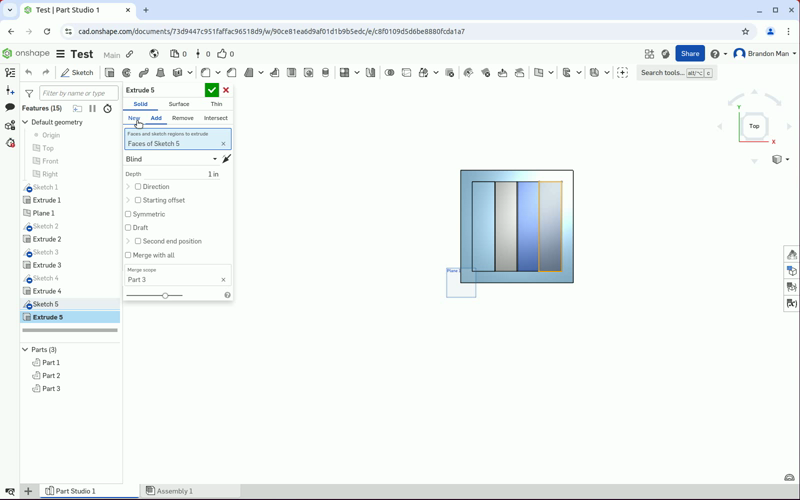
click(137, 120)
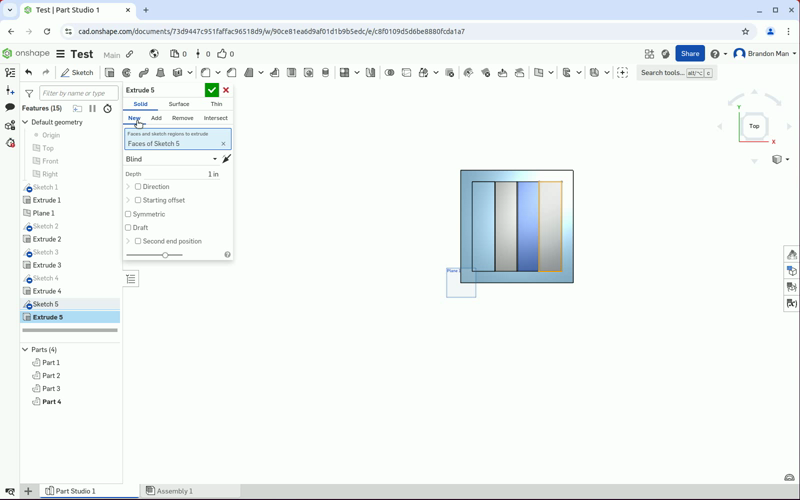
key(tab, 4)
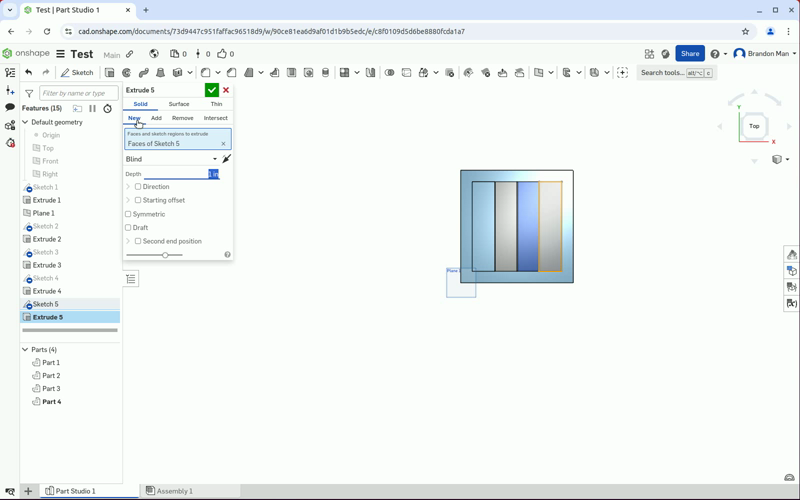
text(-0.241)
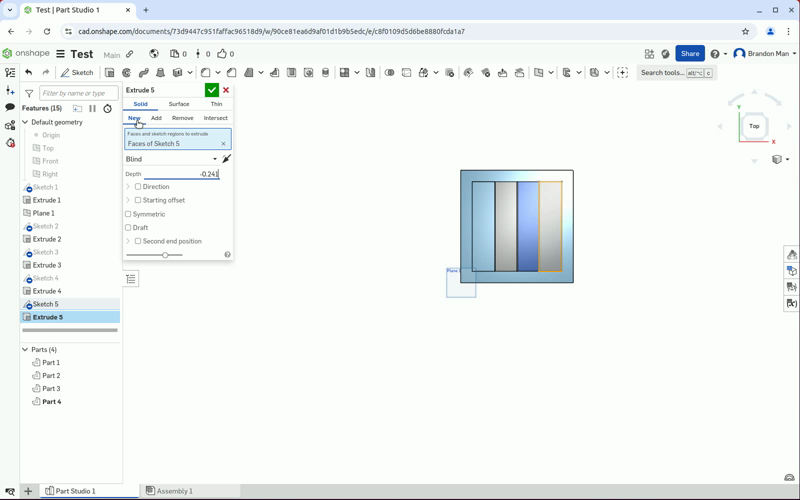
key(enter)
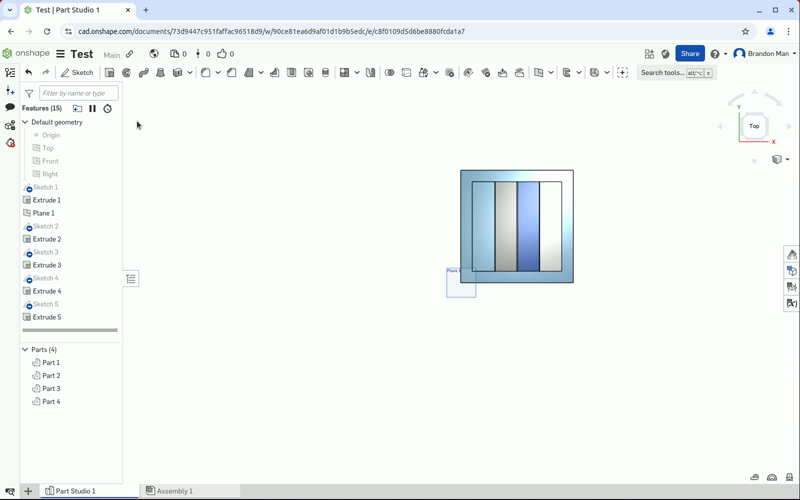
key(shift+h)
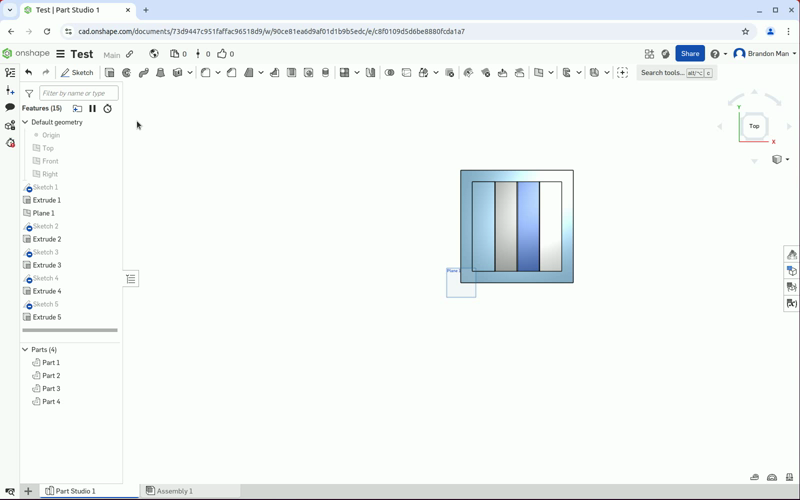
key(shift+h)
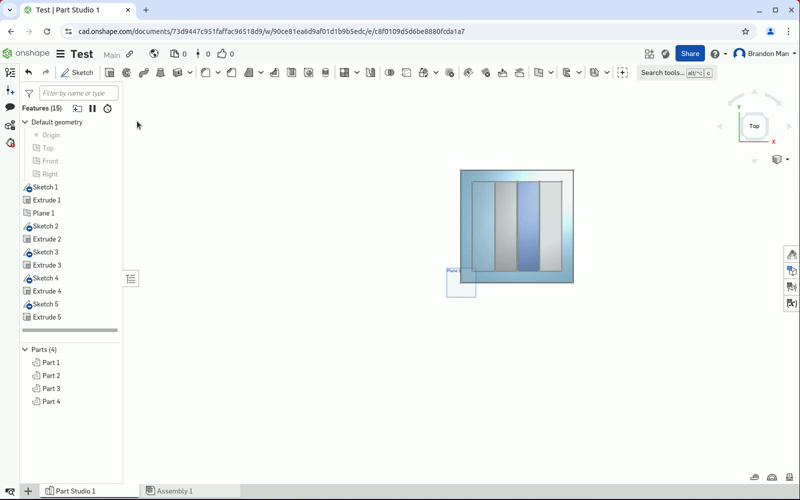
key(shift+7)
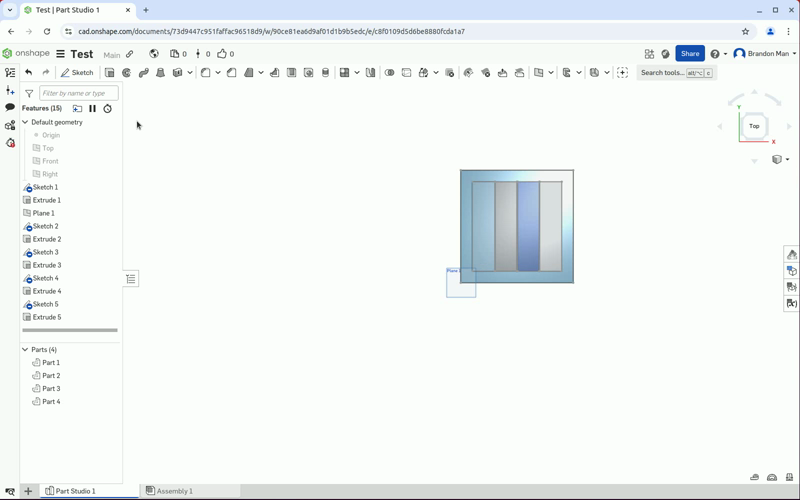
key(up, 3)
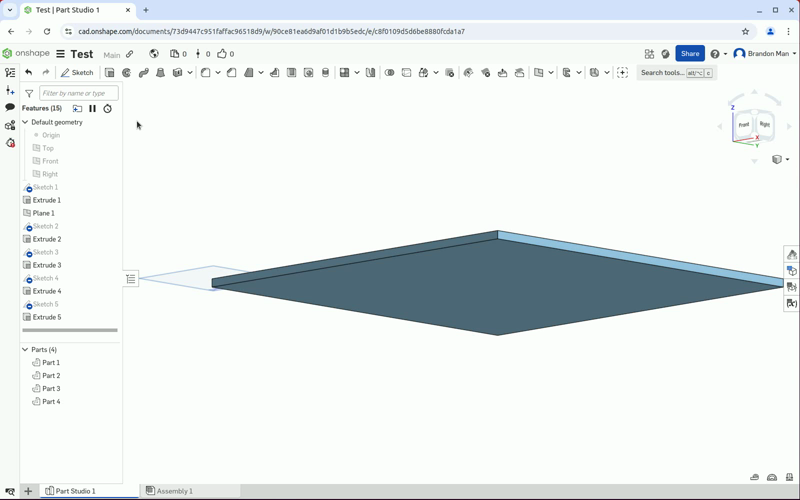
key(left, 3)
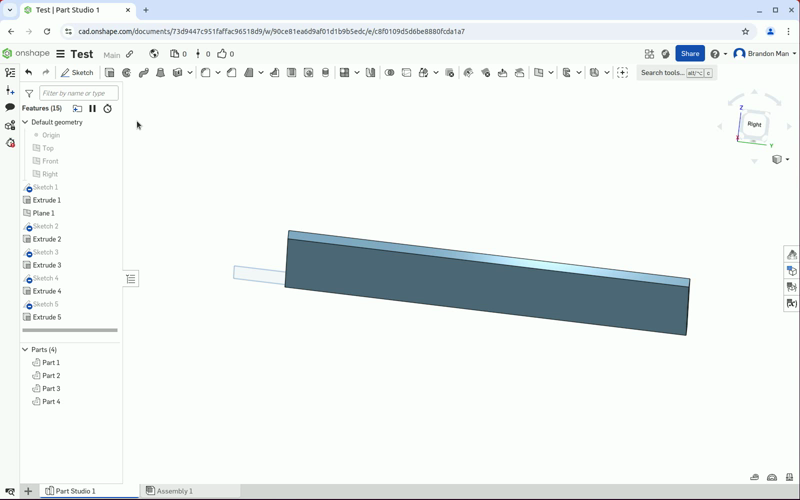
key(right, 3)
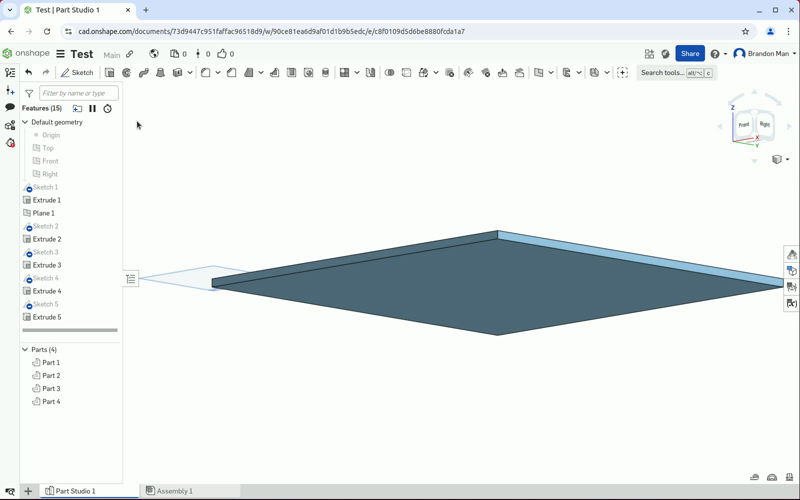
key(down, 3)
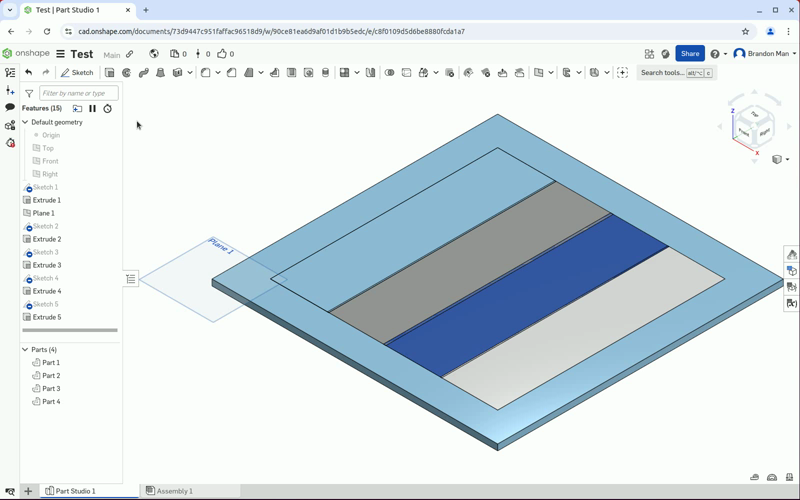
mouse_move(73, 189)
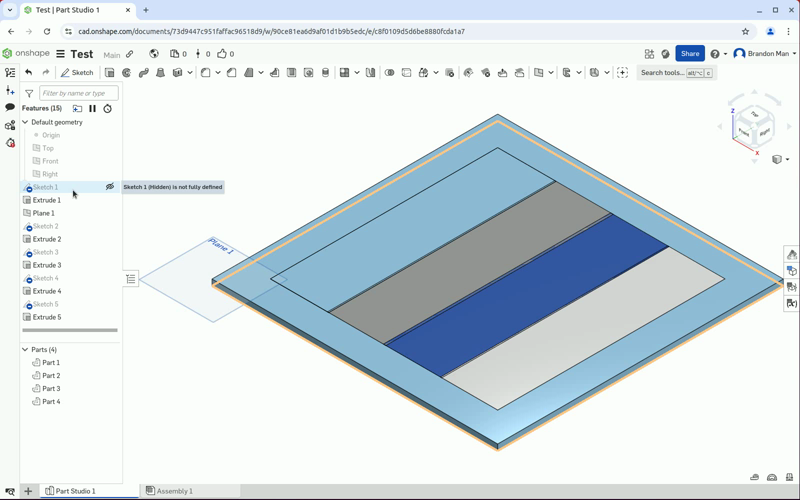
click(73, 189)